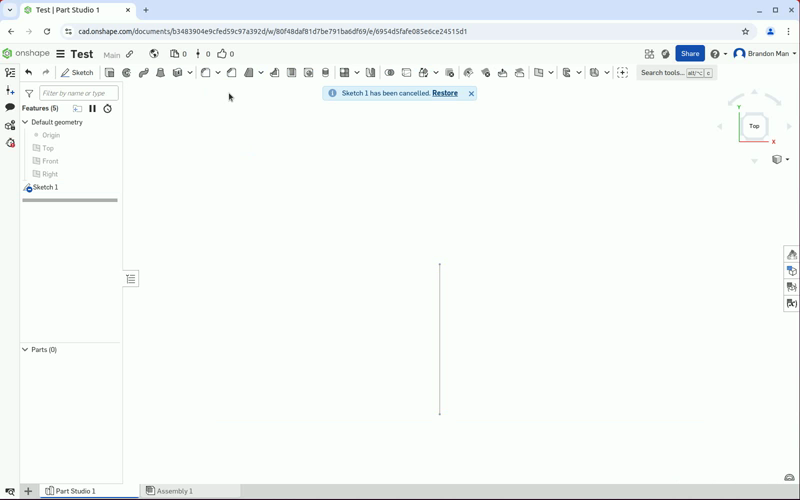
key(shift+h)
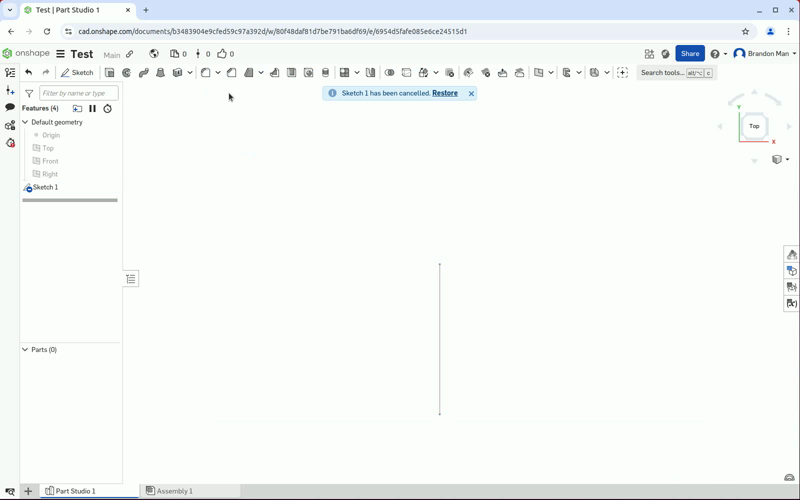
key(shift+s)
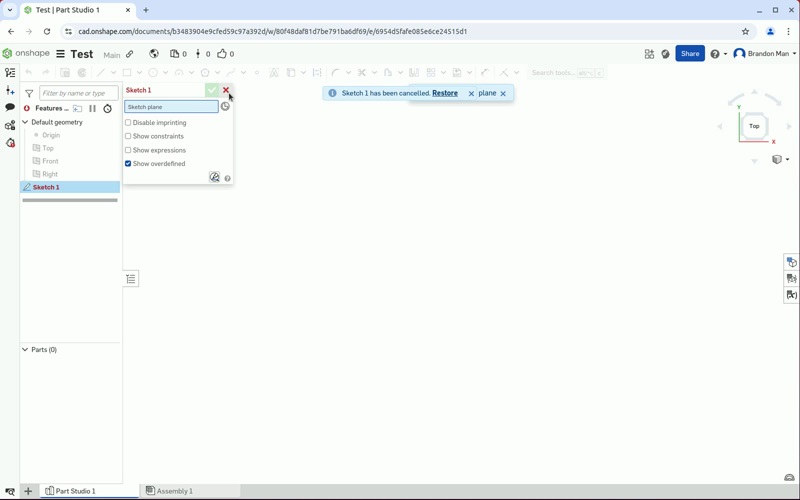
mouse_move(73, 150)
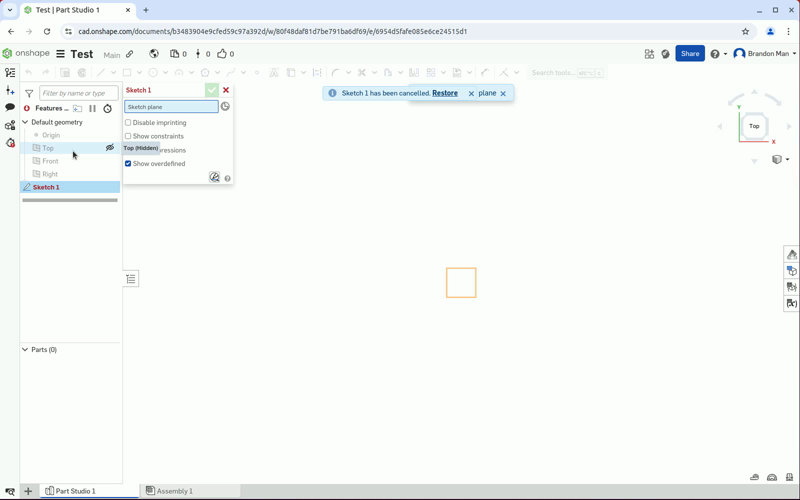
click(73, 150)
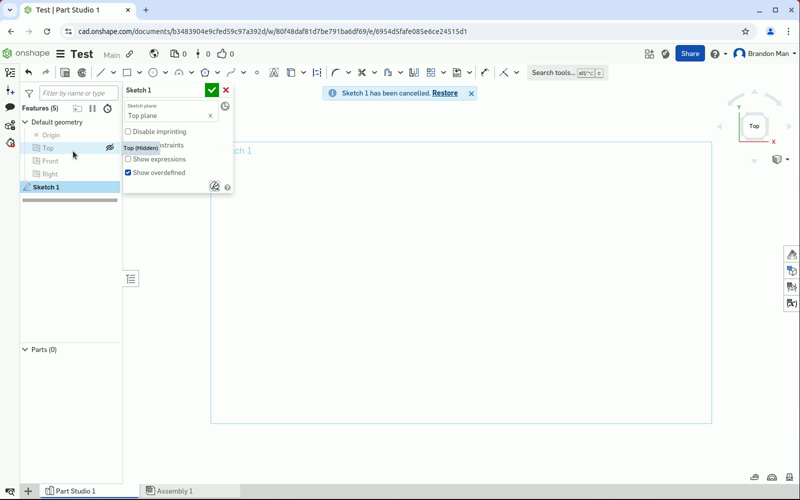
mouse_move(73, 352)
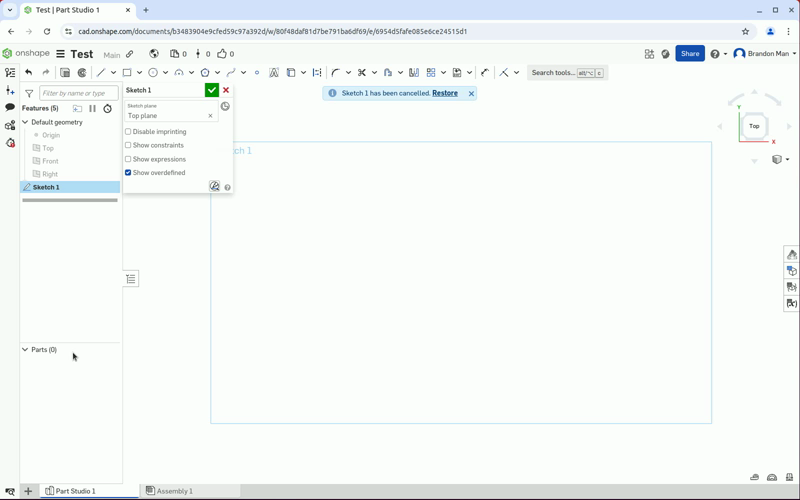
key(y)
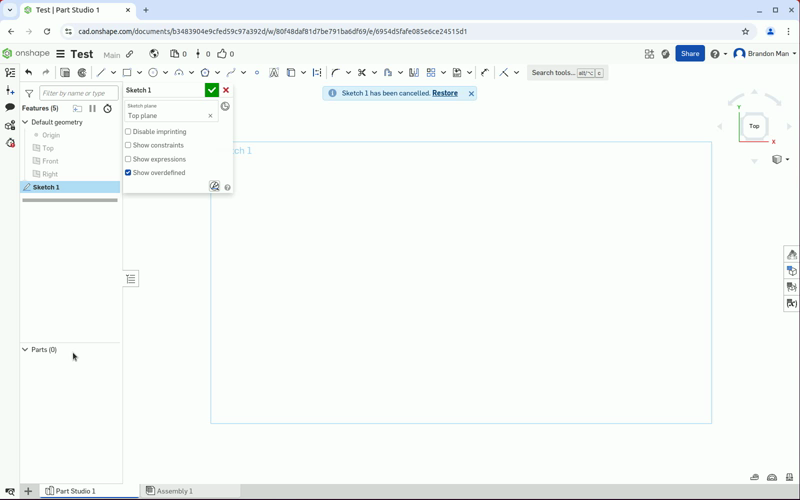
key(l)
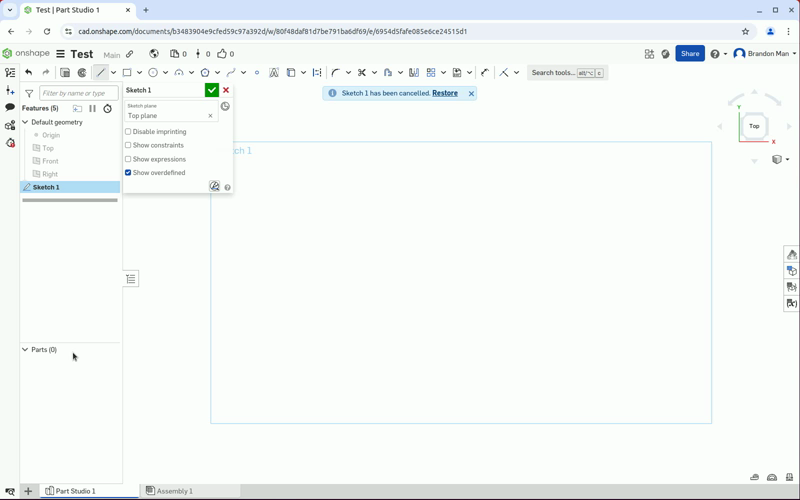
key_down(shift)
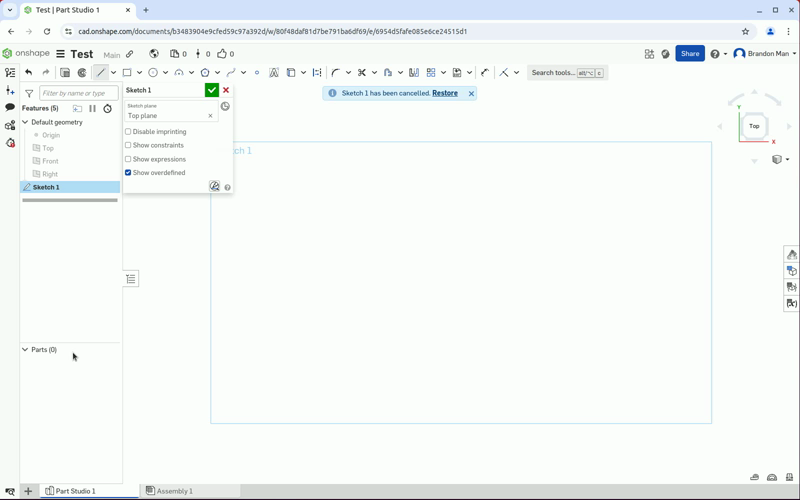
mouse_move(460, 333)
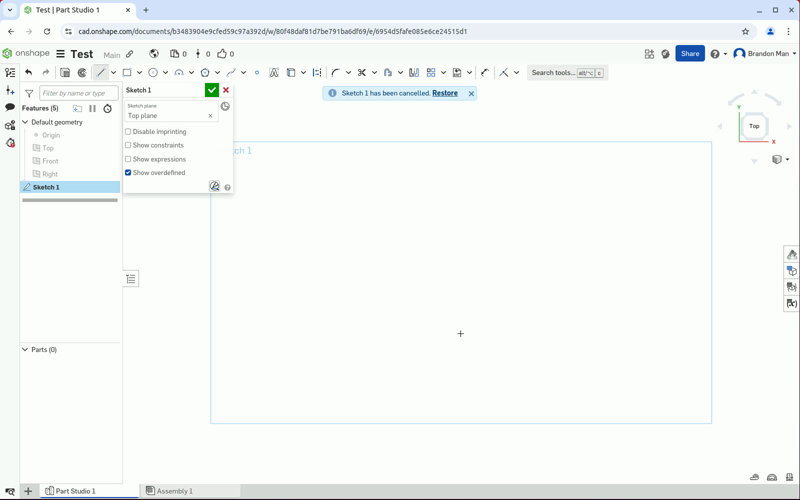
click(460, 333)
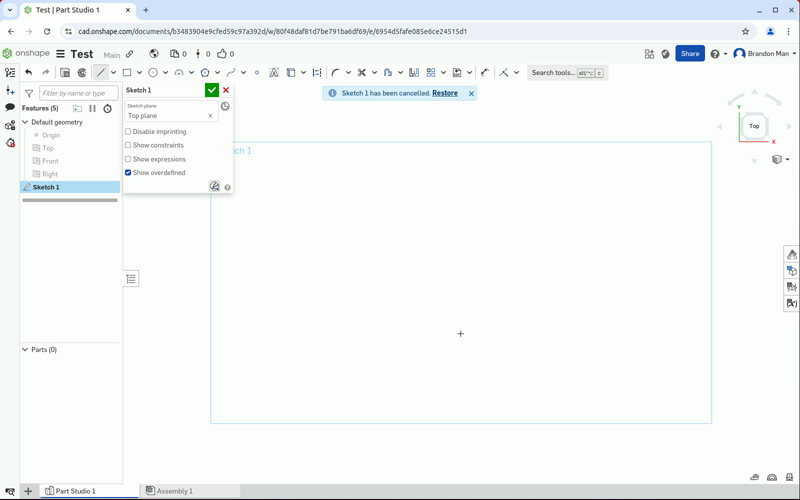
key_up(shift)
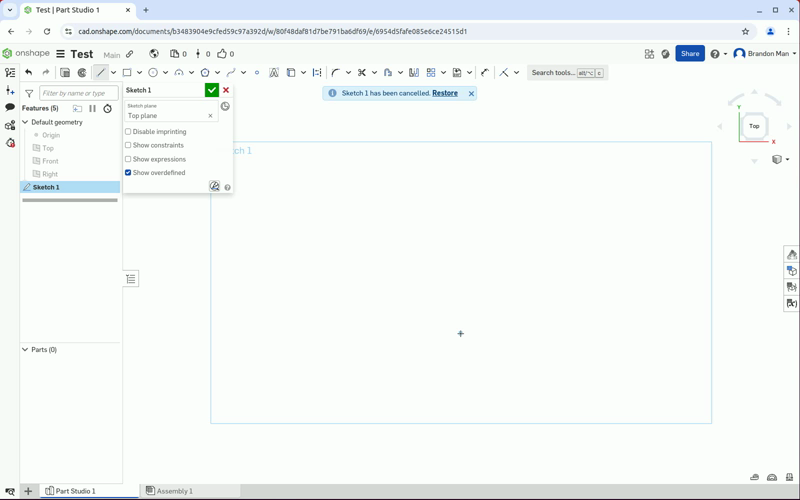
key_down(shift)
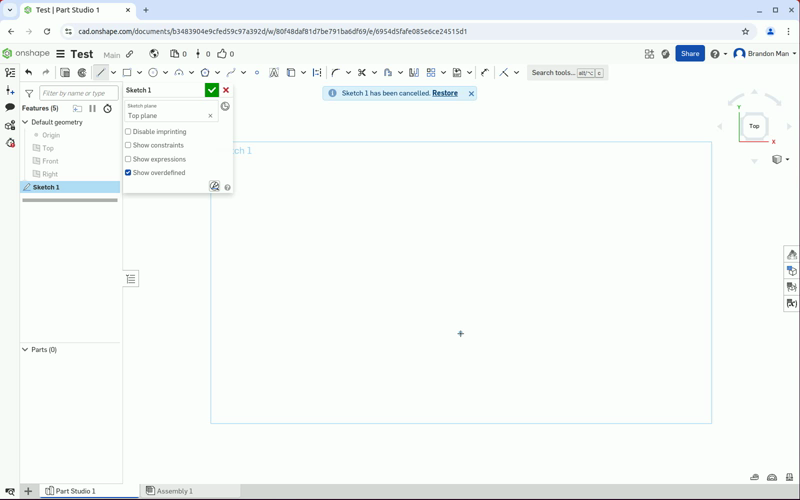
mouse_move(573, 333)
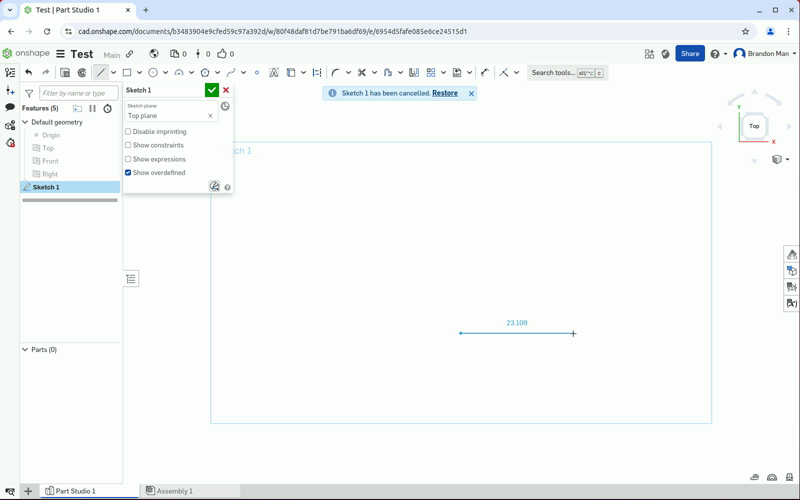
click(573, 333)
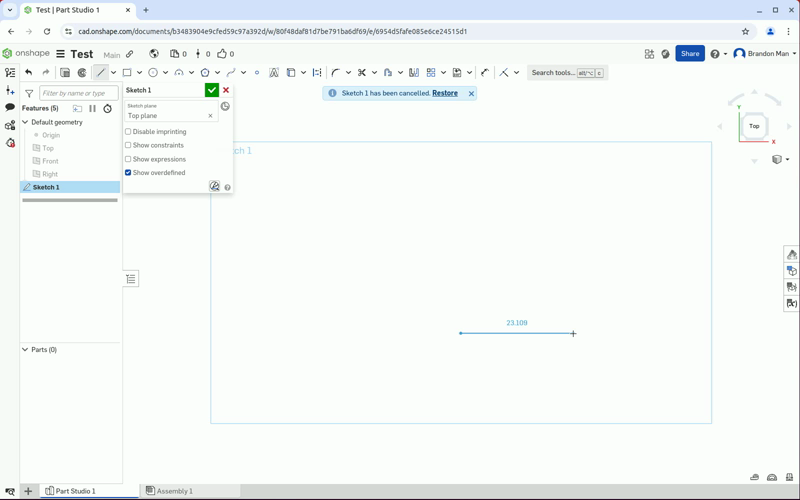
key_up(shift)
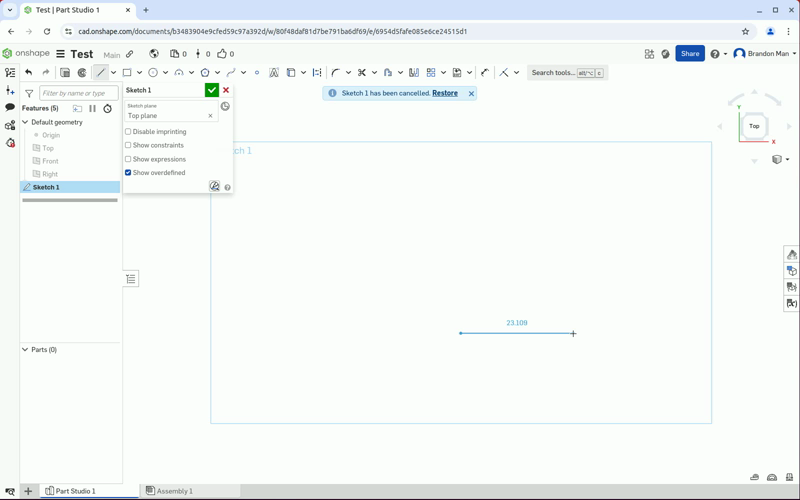
key_down(shift)
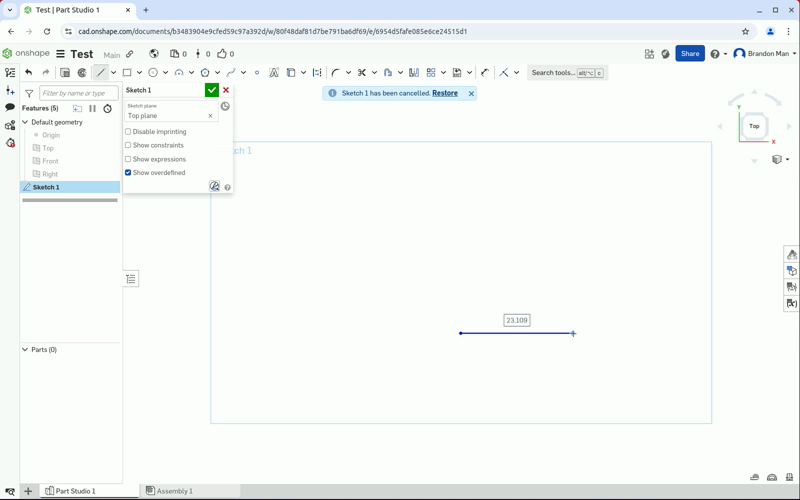
mouse_move(589, 333)
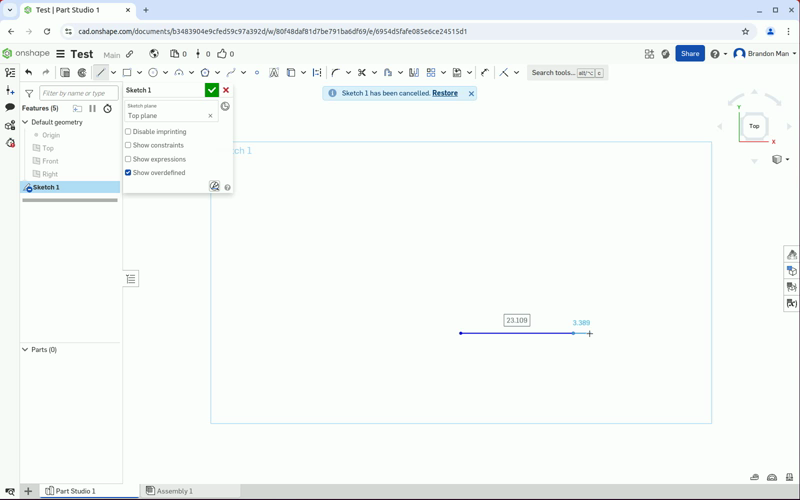
mouse_move(573, 283)
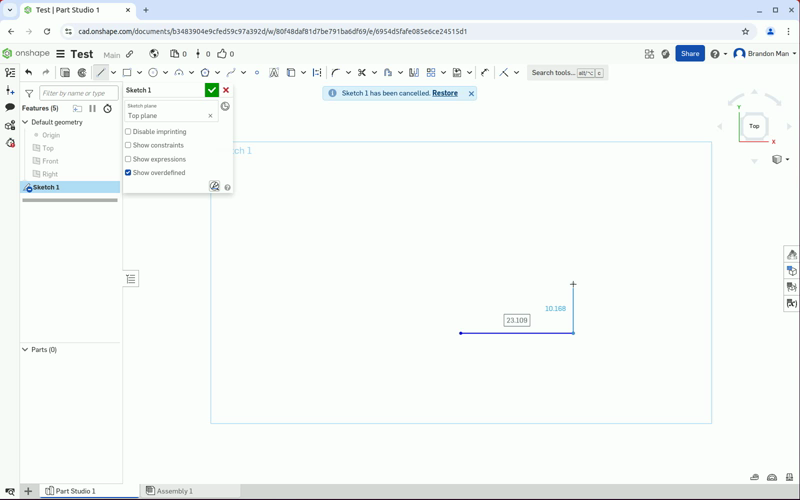
click(573, 283)
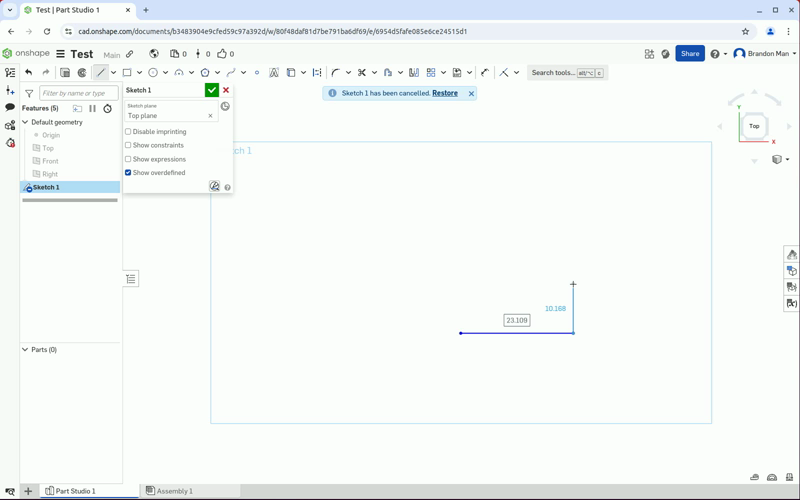
key_up(shift)
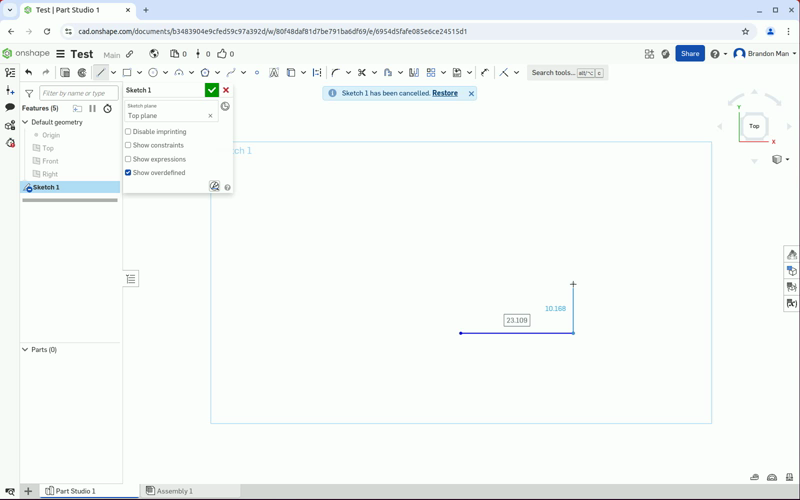
key_down(shift)
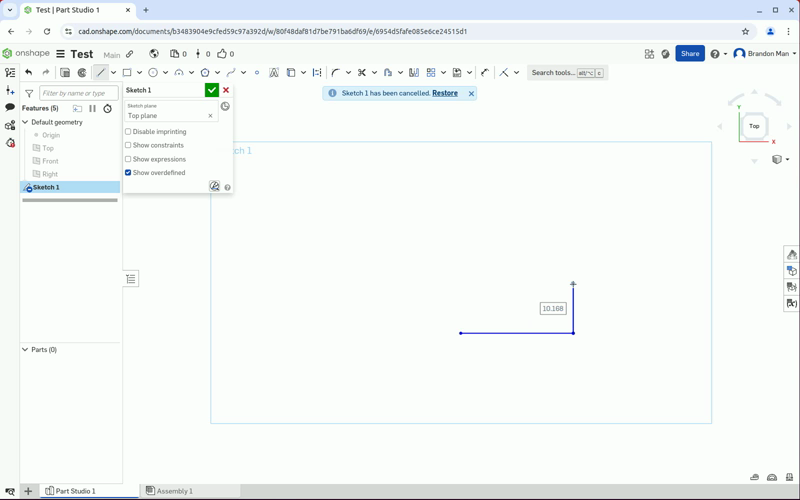
mouse_move(460, 283)
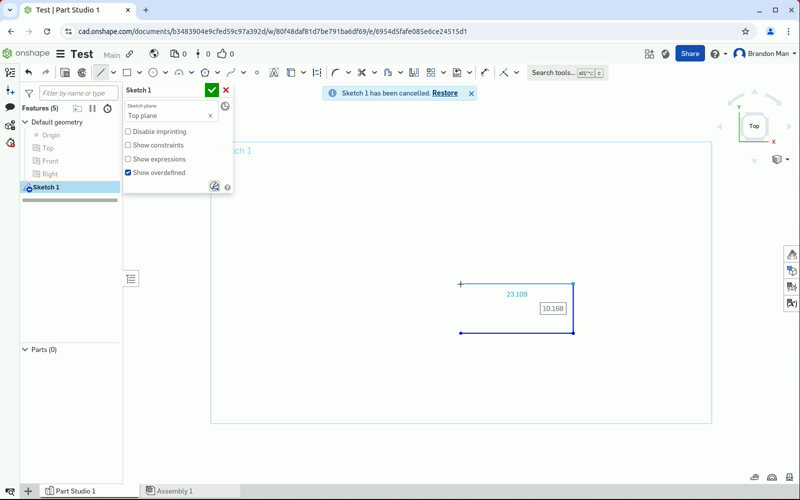
click(460, 283)
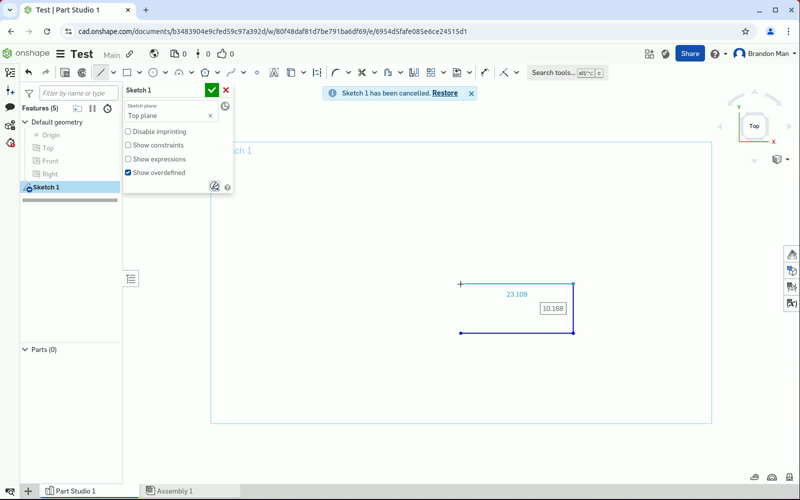
key_up(shift)
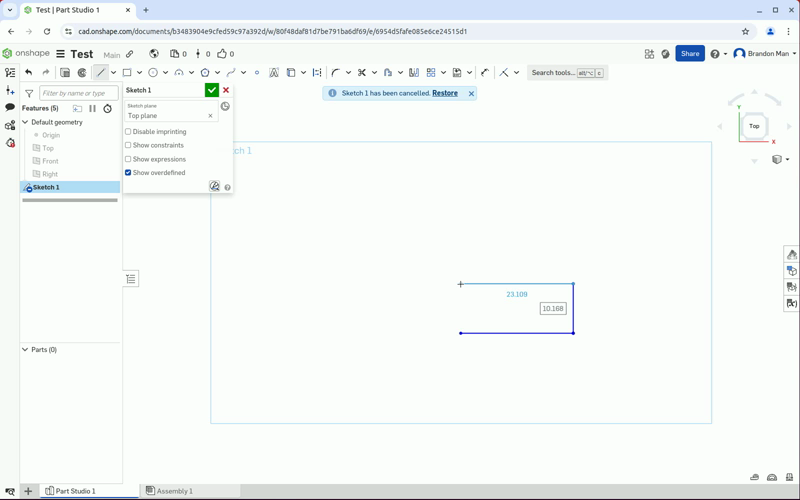
mouse_move(490, 283)
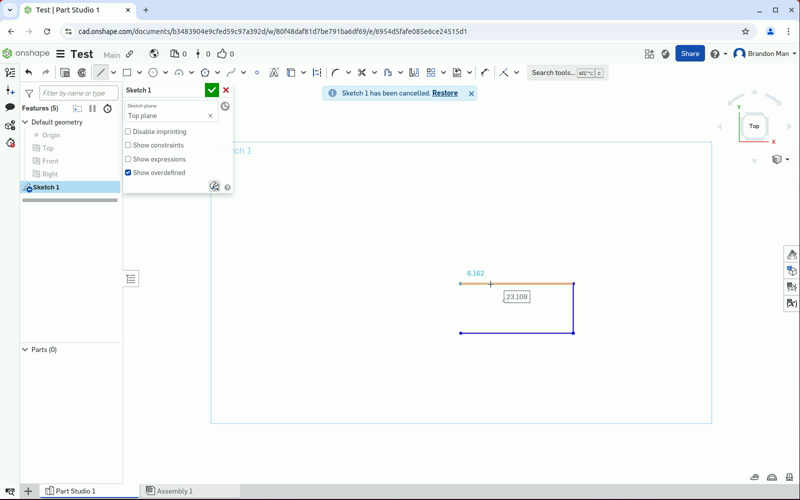
key_down(shift)
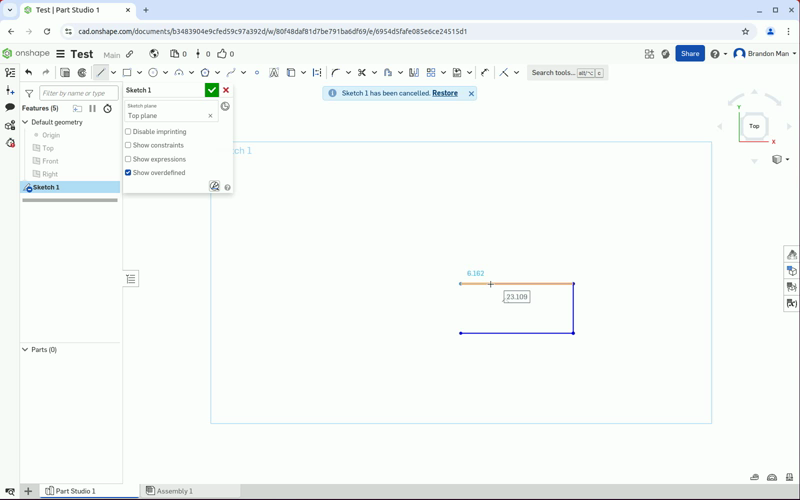
mouse_move(460, 333)
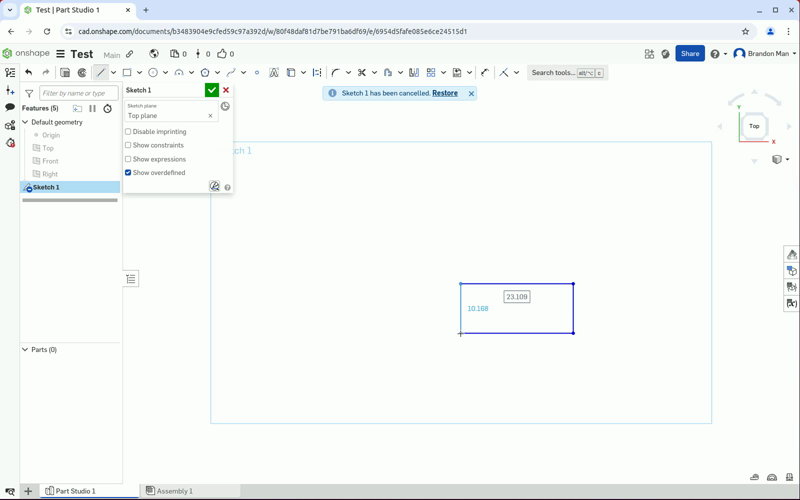
key_up(shift)
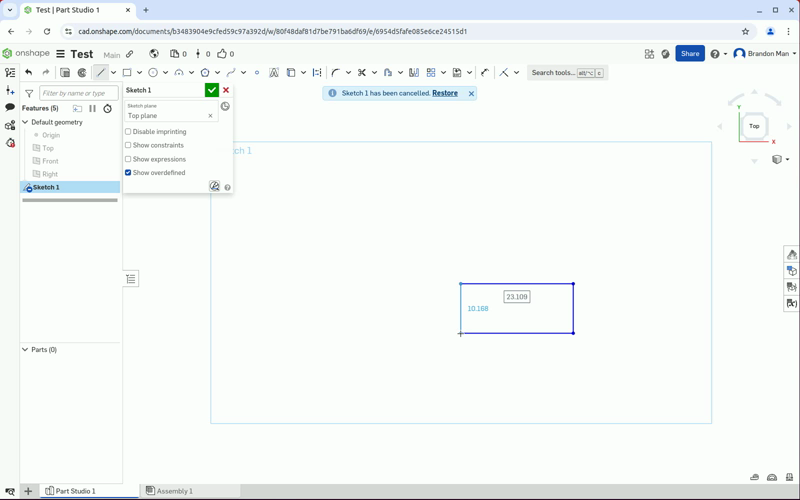
click(460, 333)
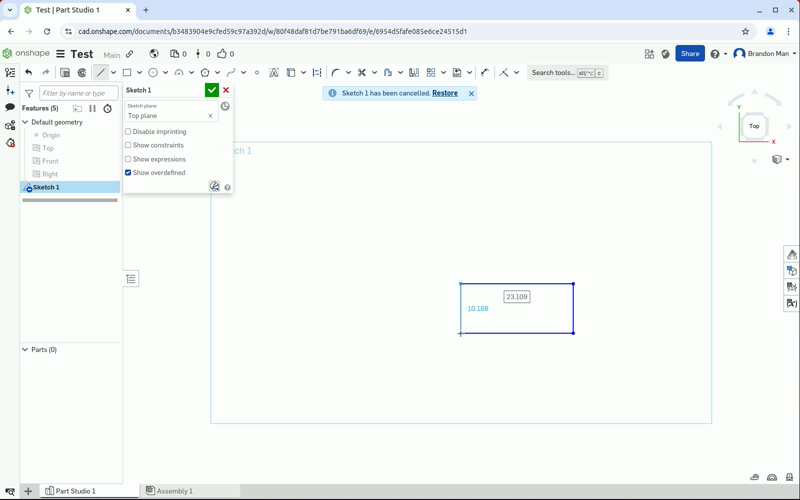
key(esc)
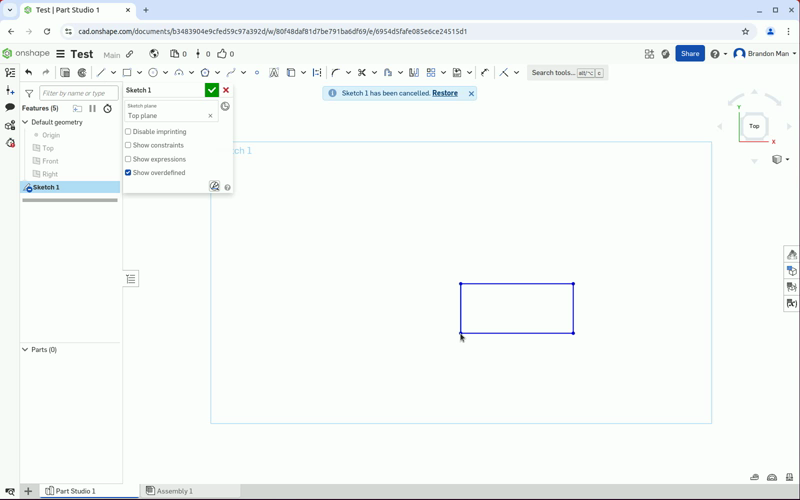
mouse_move(513, 317)
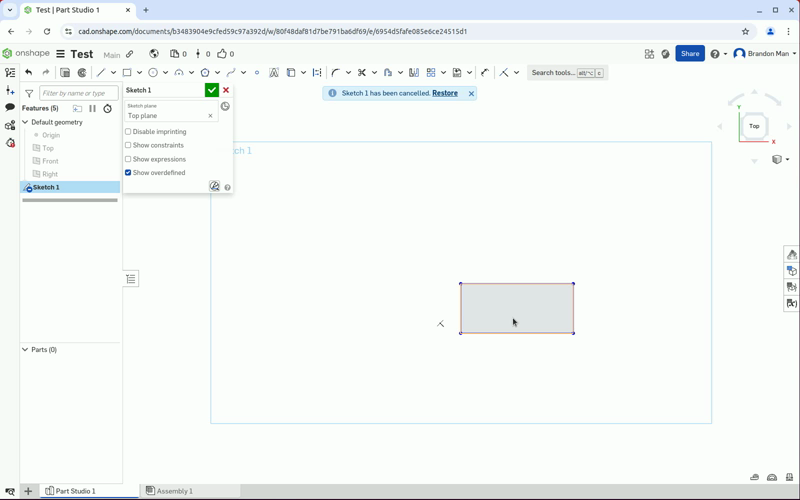
click(513, 317)
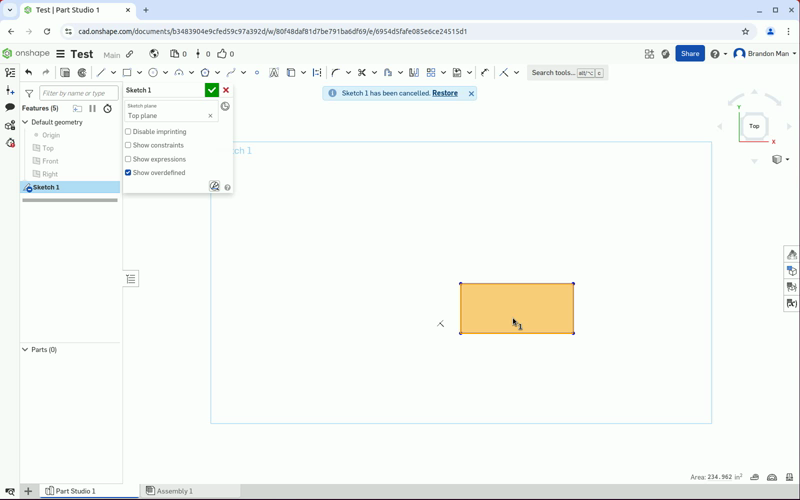
mouse_move(73, 352)
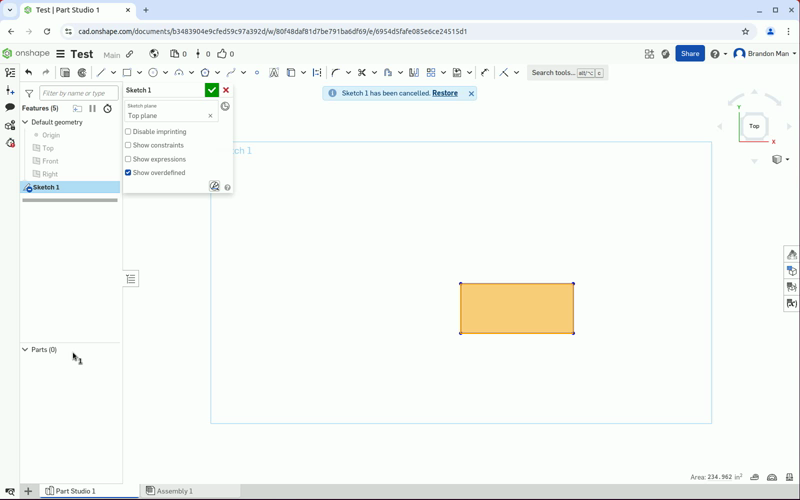
key(shift+y)
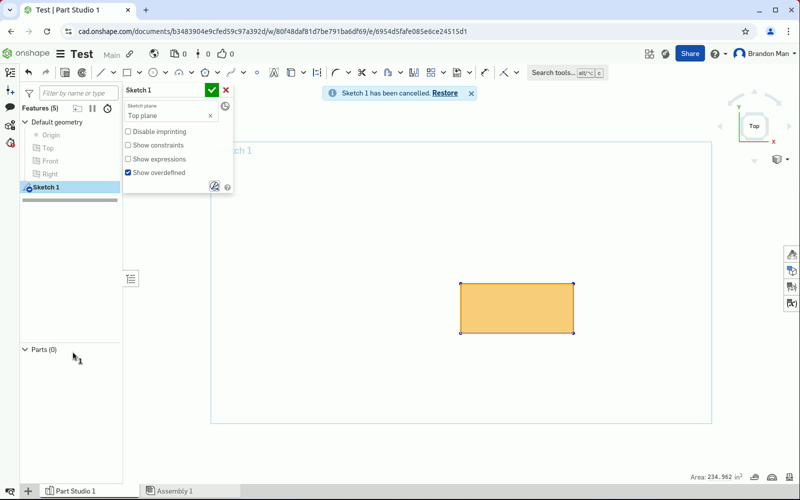
key(shift+e)
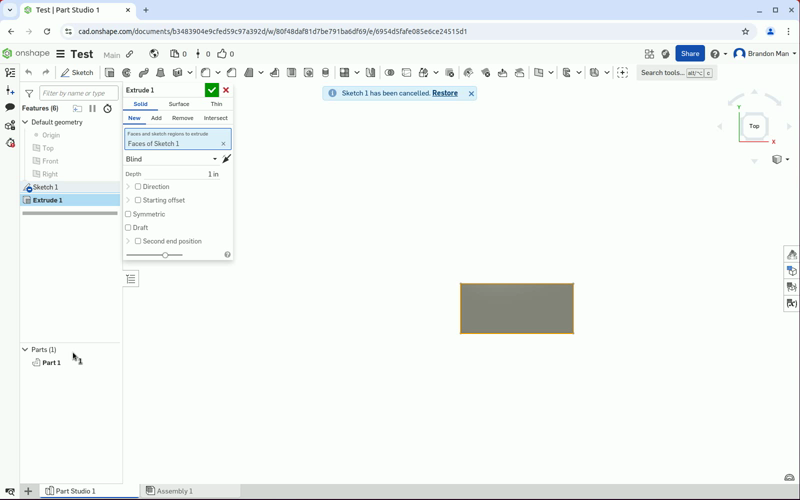
mouse_move(143, 106)
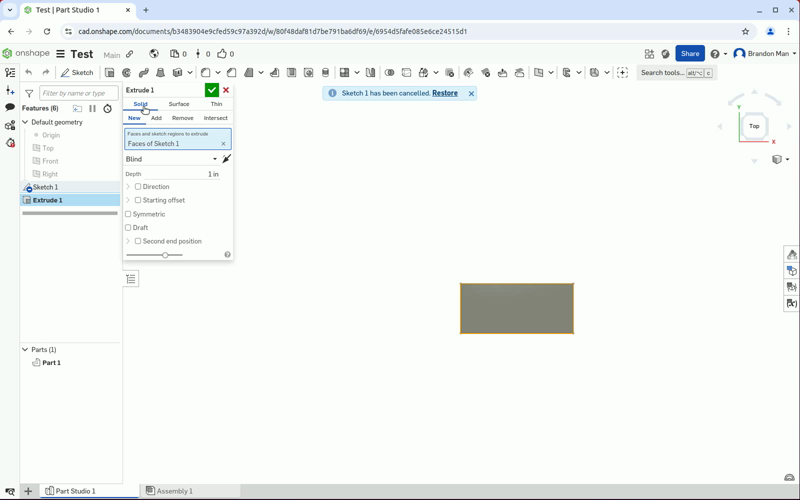
click(143, 106)
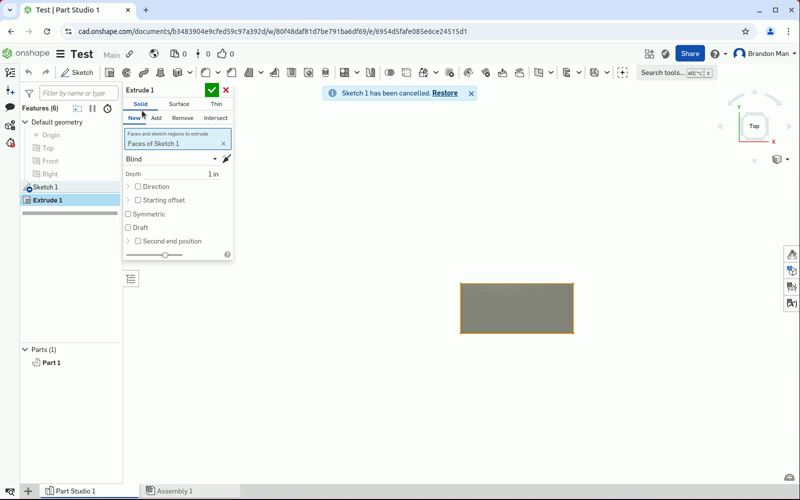
mouse_move(137, 120)
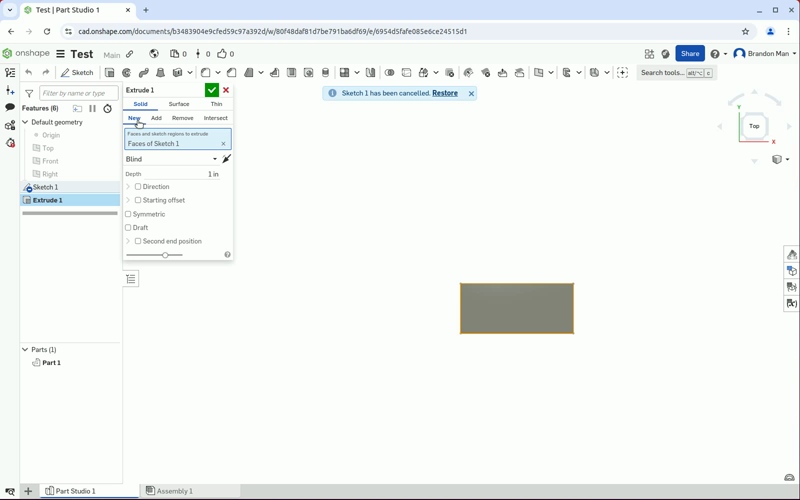
click(137, 120)
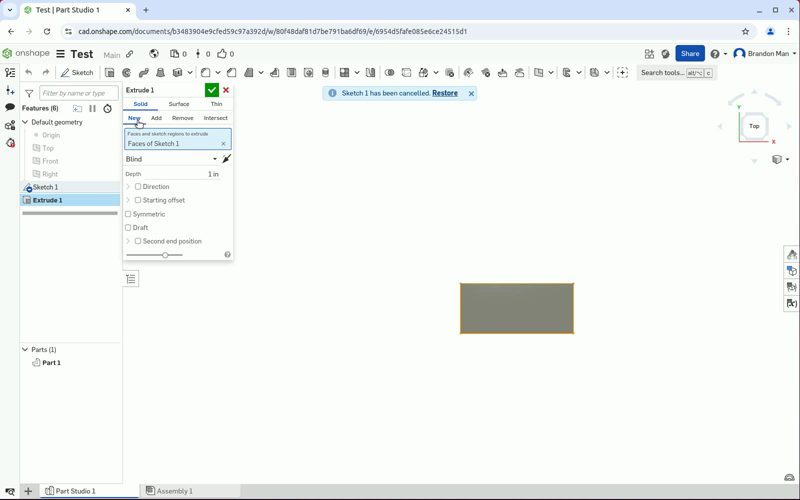
key(tab, 4)
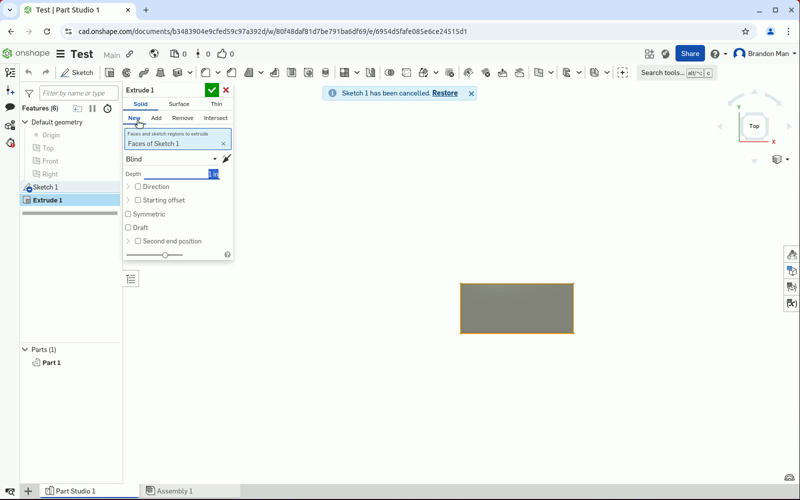
text(4.814)
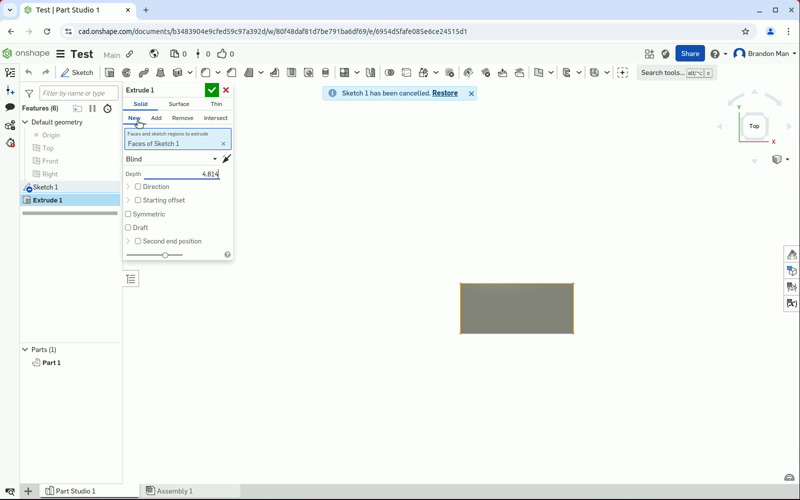
key(enter)
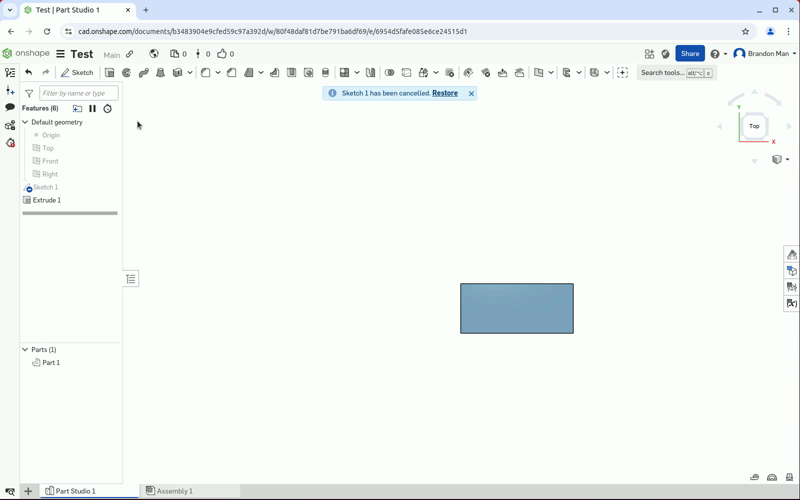
key(shift+h)
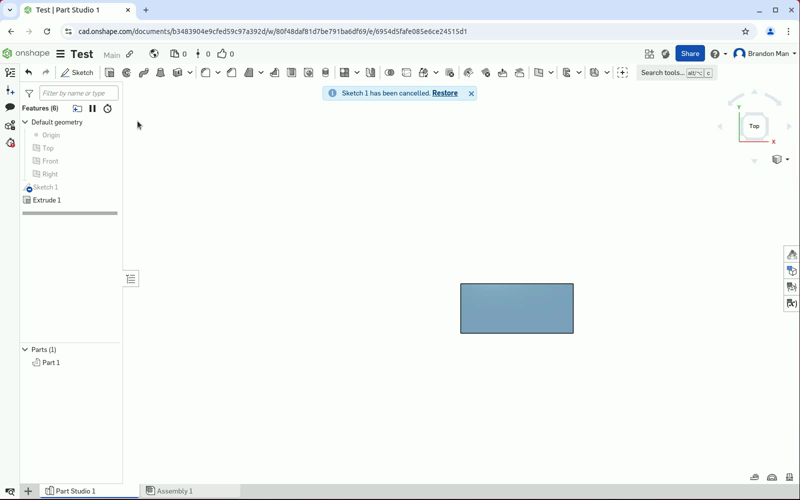
key(shift+h)
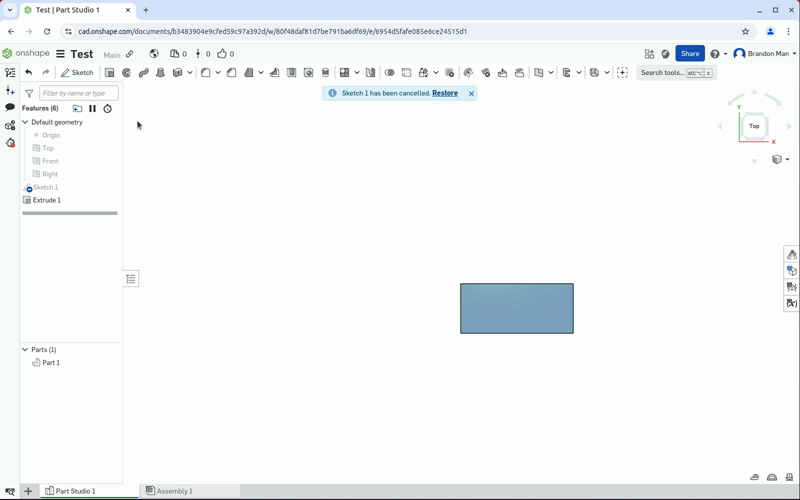
mouse_move(73, 189)
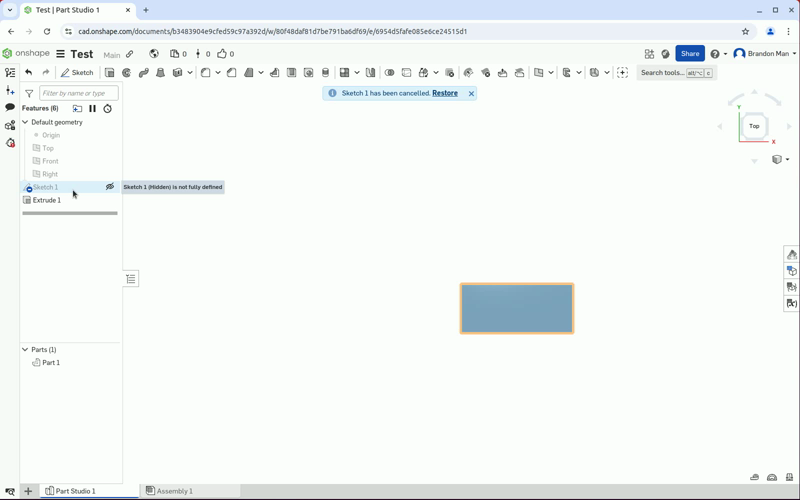
click(73, 189)
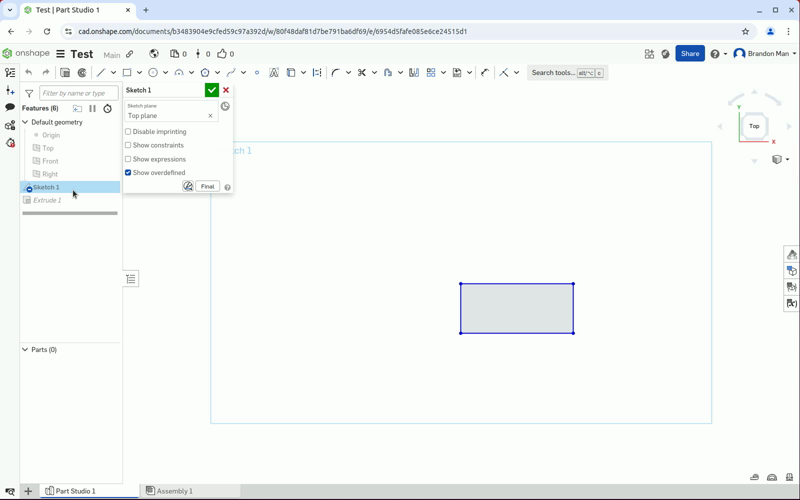
mouse_move(229, 92)
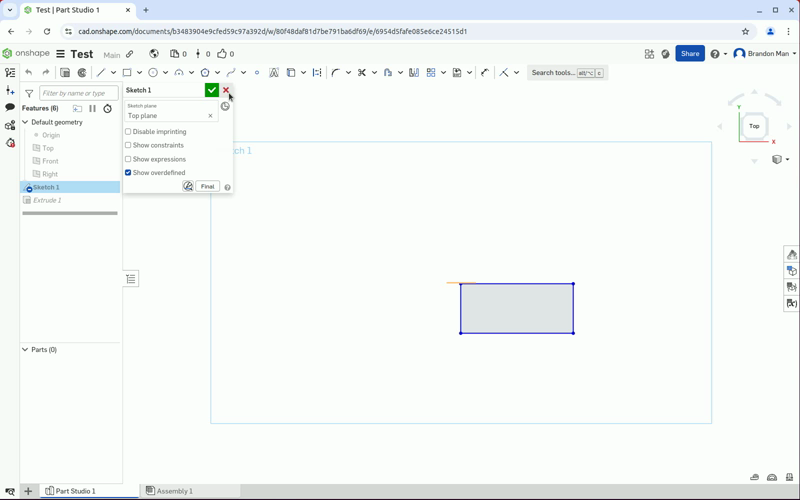
click(229, 92)
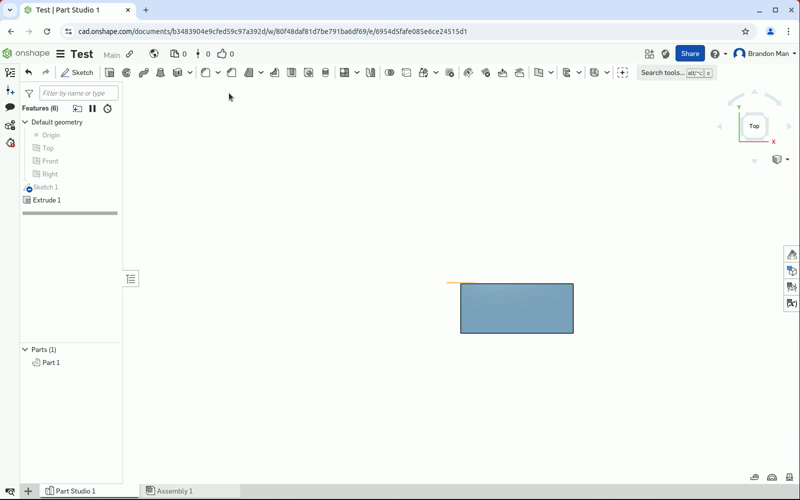
mouse_move(541, 75)
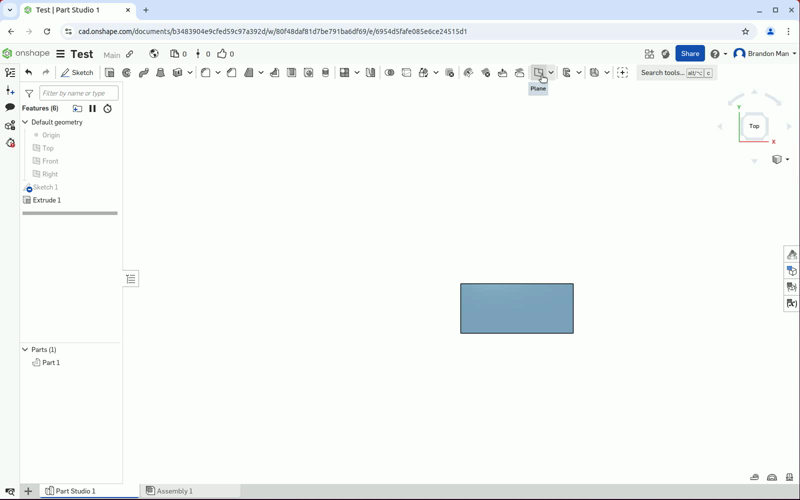
click(541, 75)
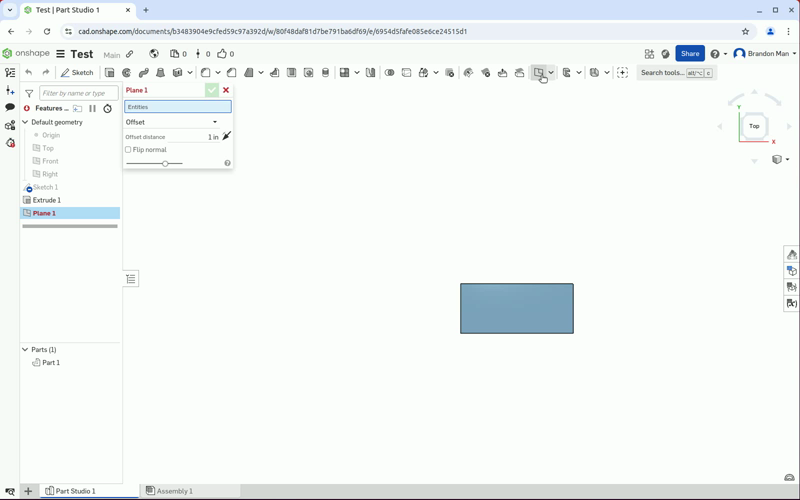
mouse_move(73, 150)
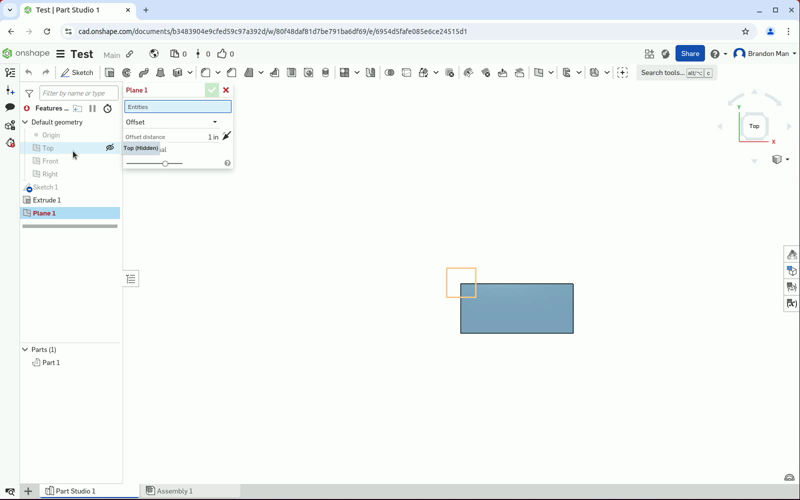
click(73, 150)
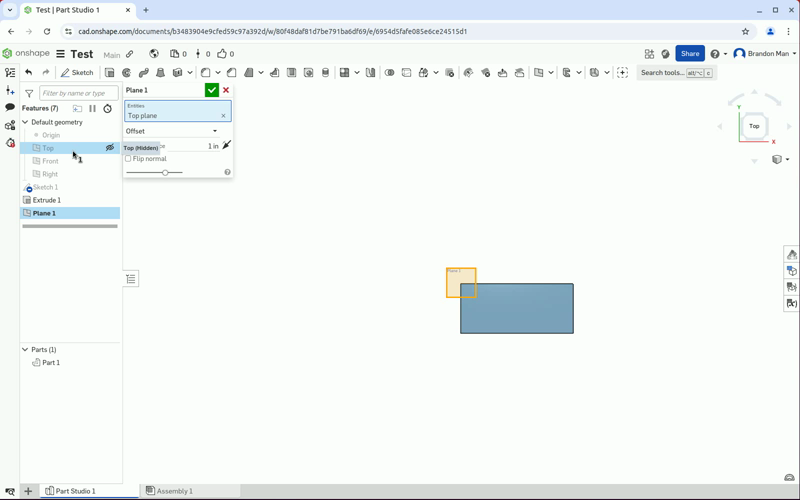
key(tab, 2)
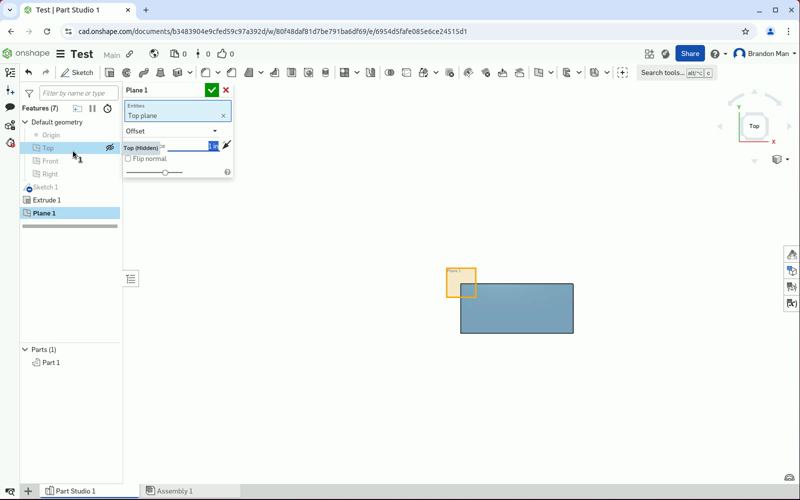
text(4.807)
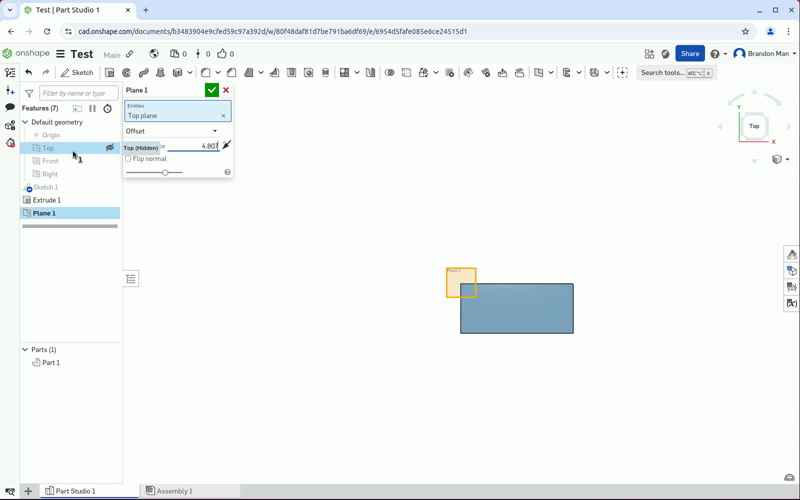
key(enter, 2)
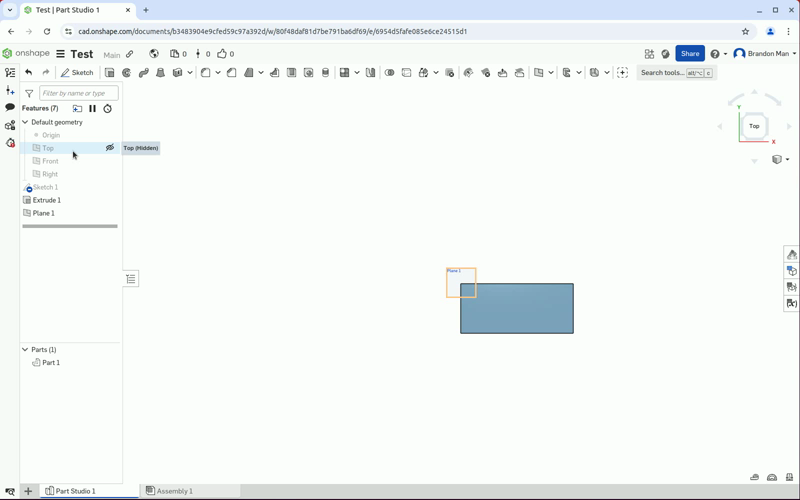
key(shift+s)
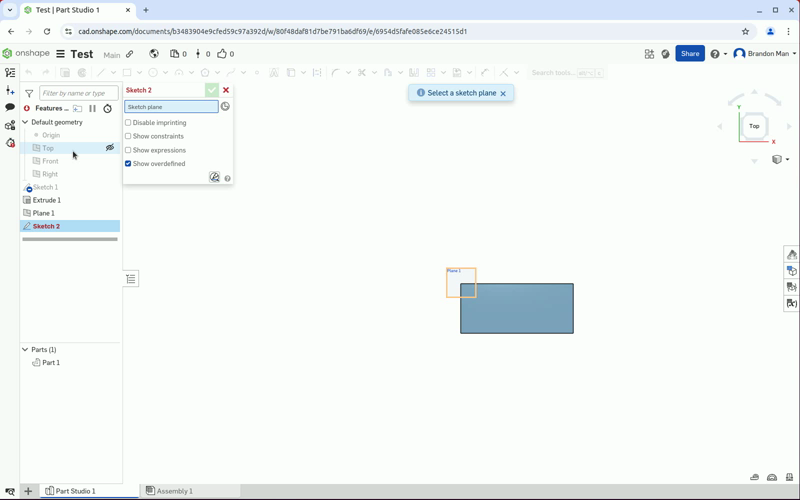
mouse_move(73, 215)
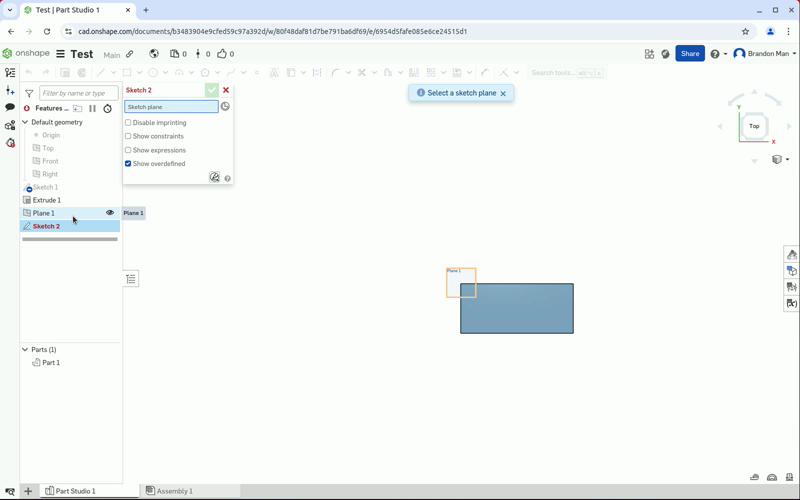
click(73, 215)
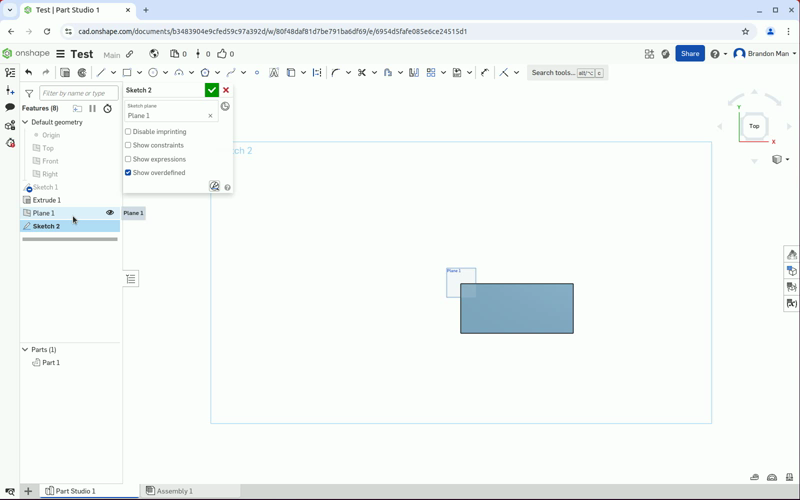
mouse_move(73, 352)
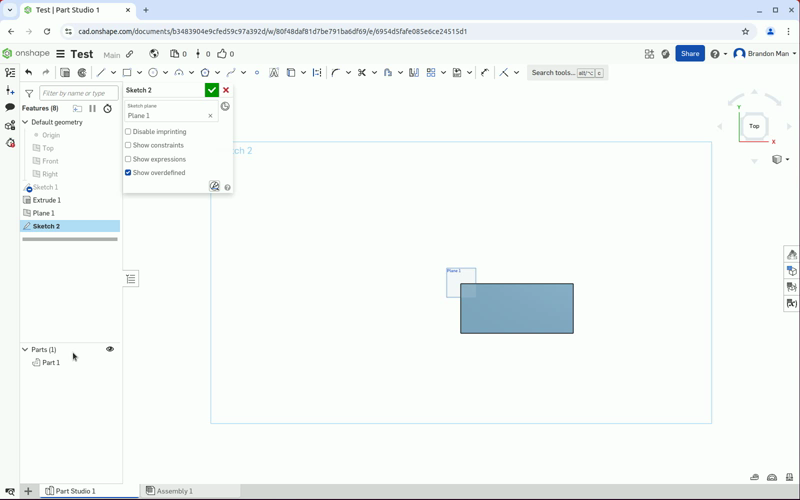
key(y)
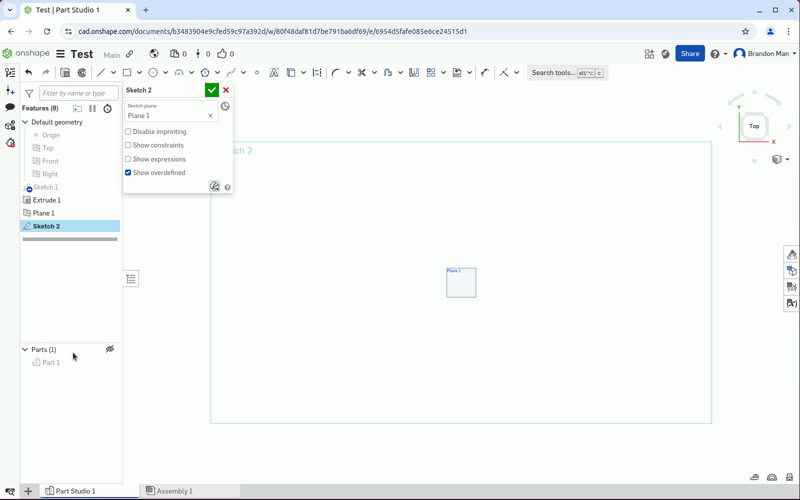
key(l)
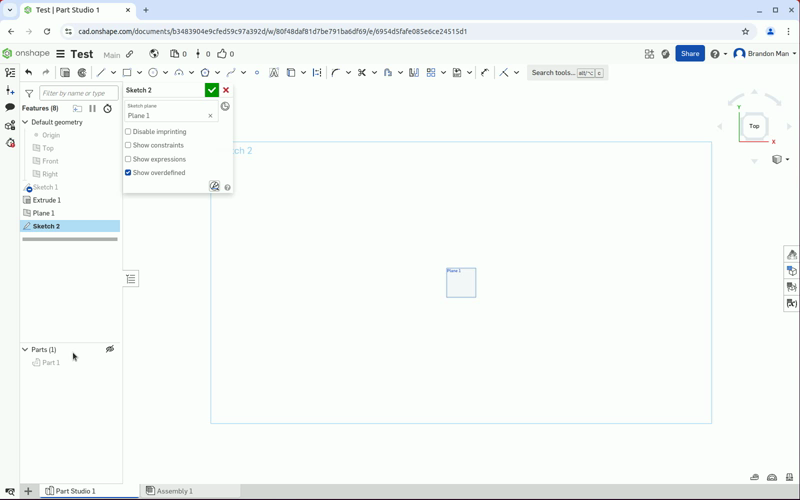
key_down(shift)
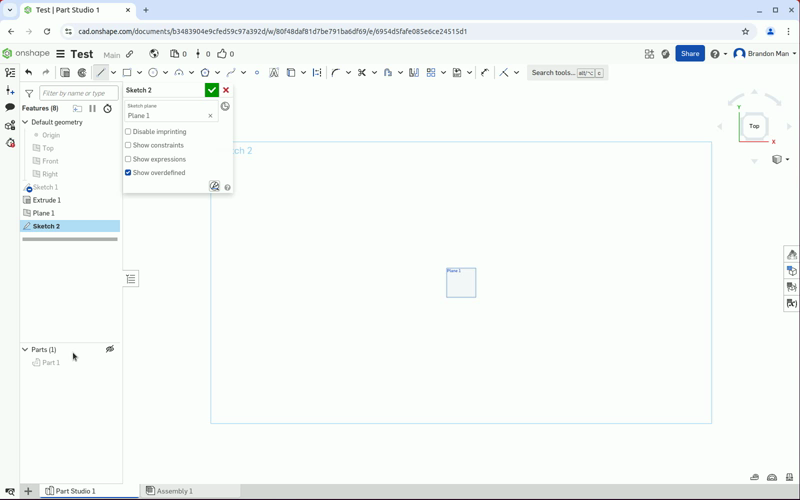
mouse_move(460, 333)
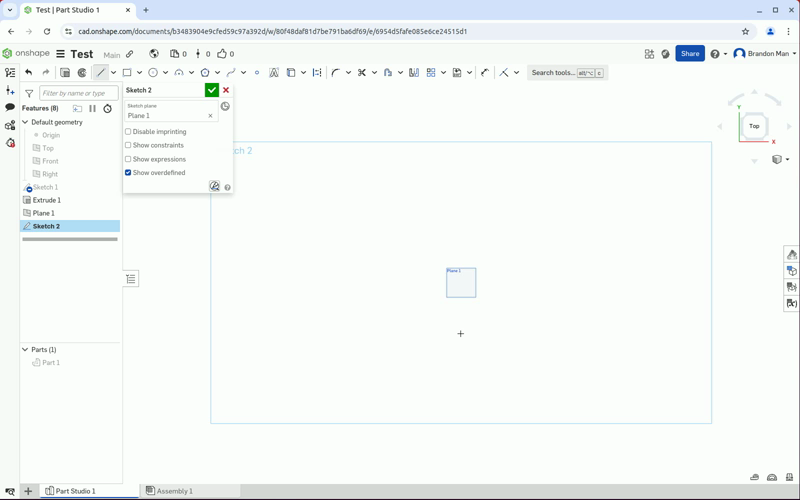
click(460, 333)
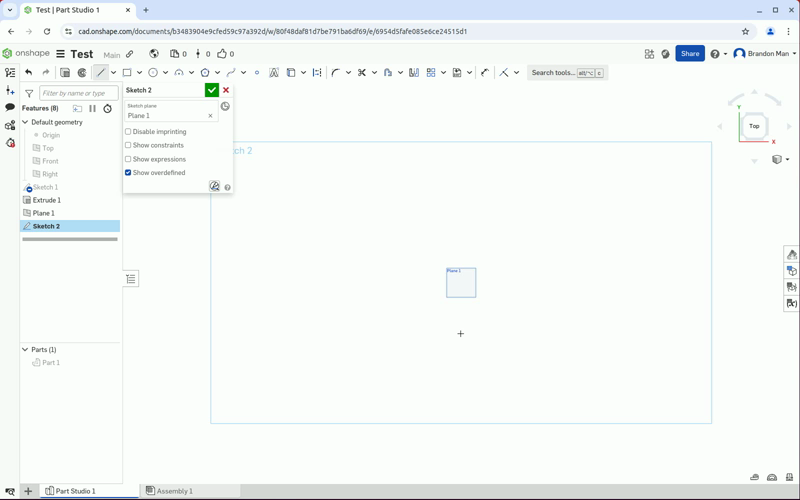
key_up(shift)
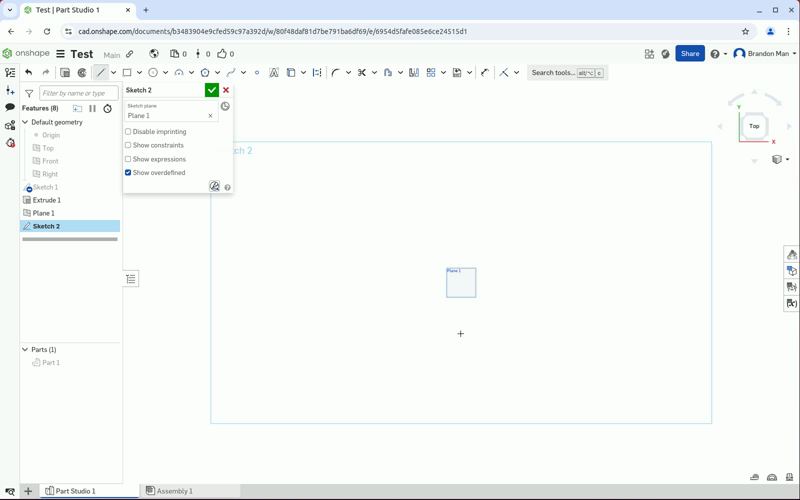
key_down(shift)
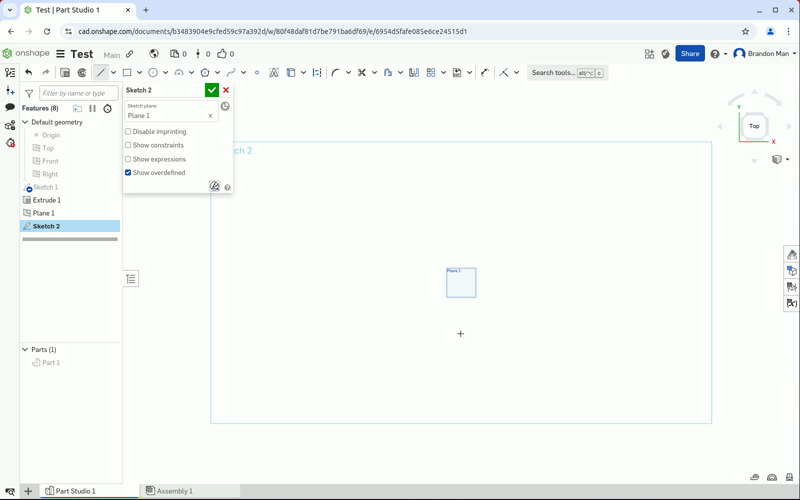
mouse_move(490, 333)
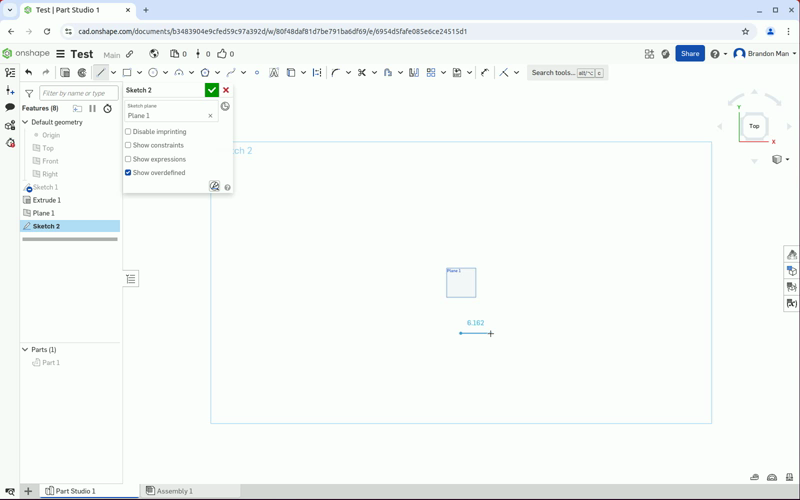
mouse_move(470, 333)
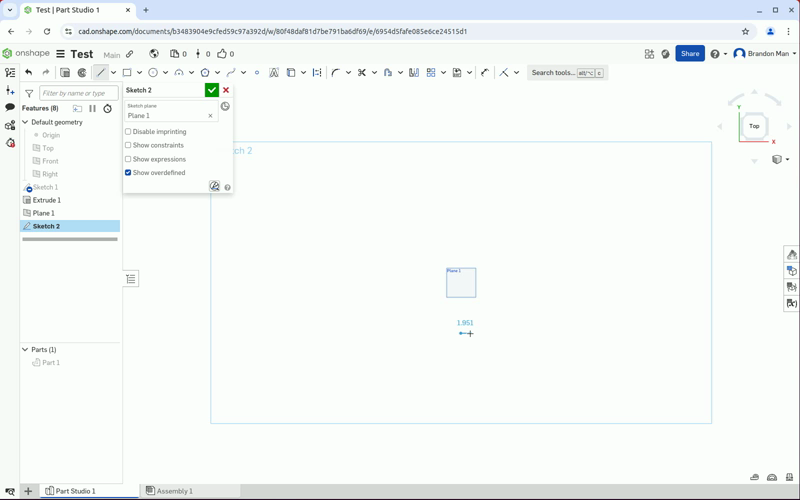
click(470, 333)
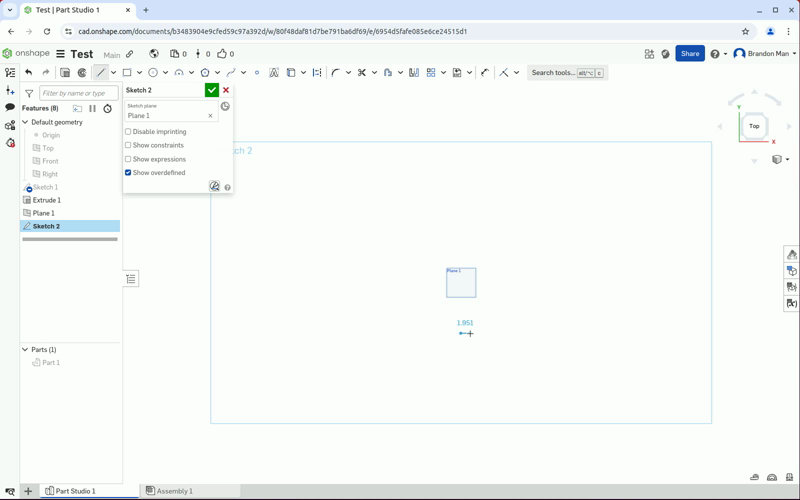
key_up(shift)
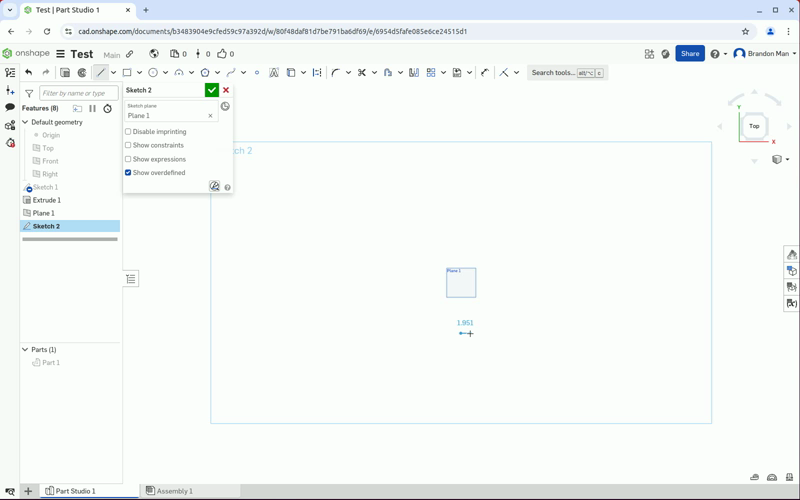
key_down(shift)
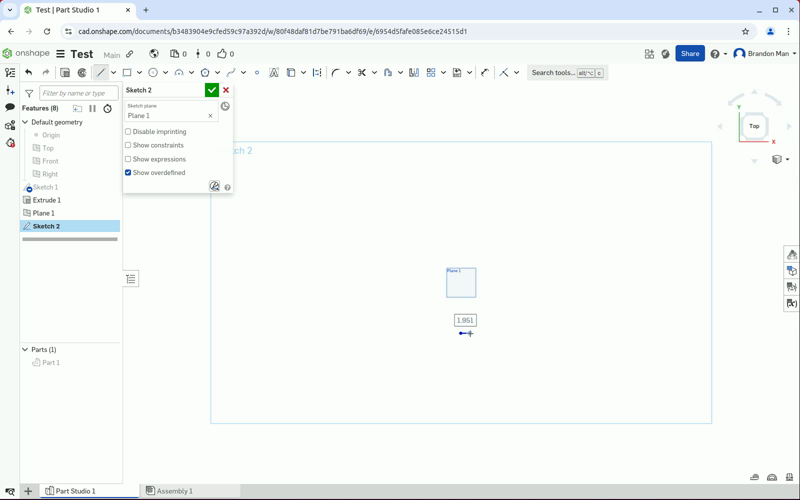
mouse_move(500, 333)
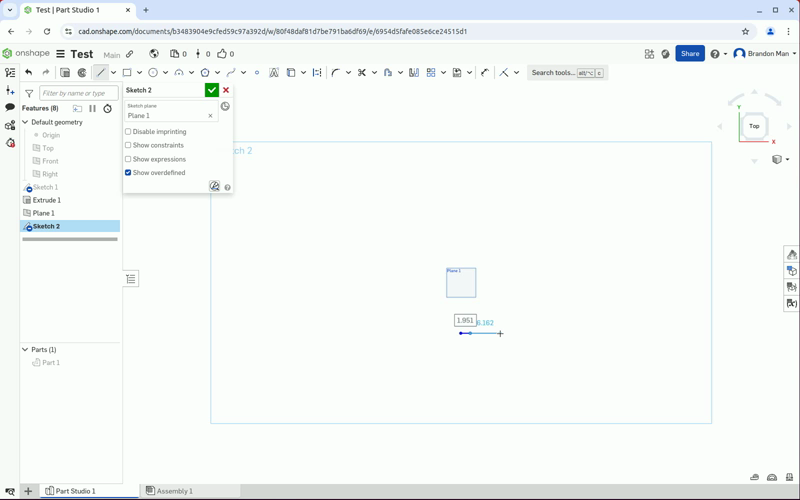
mouse_move(470, 293)
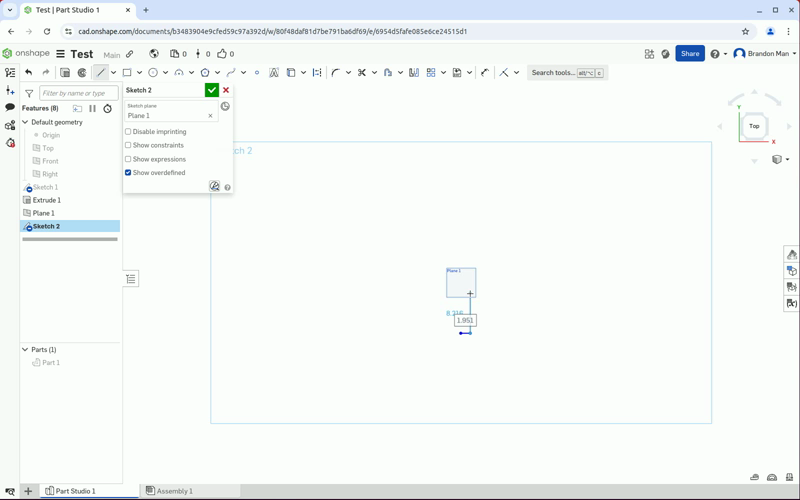
click(470, 293)
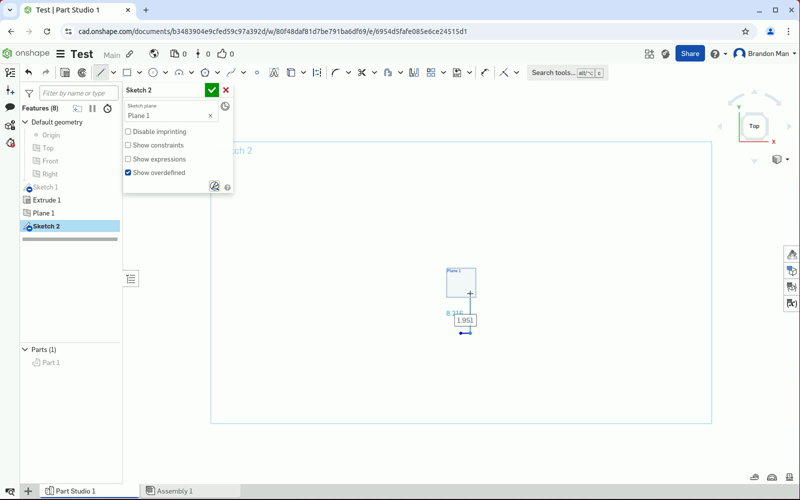
key_up(shift)
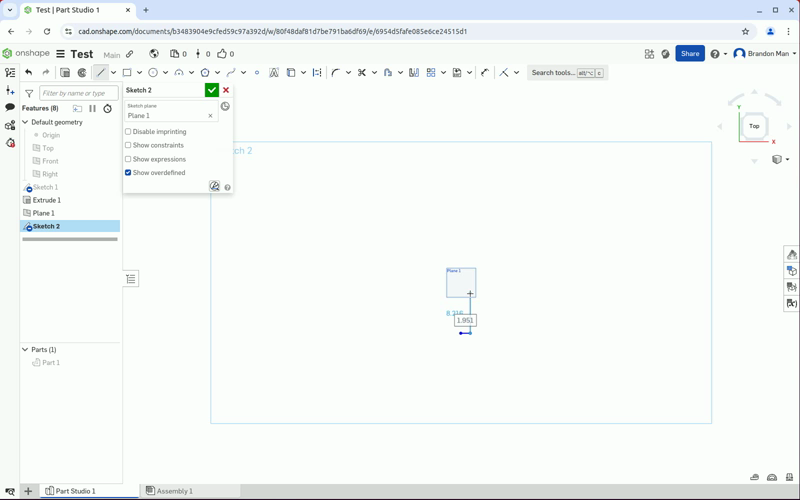
key_down(shift)
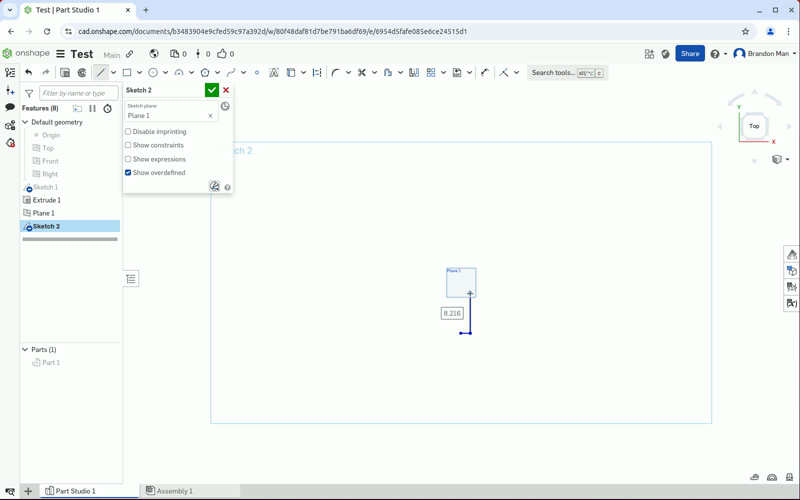
mouse_move(563, 293)
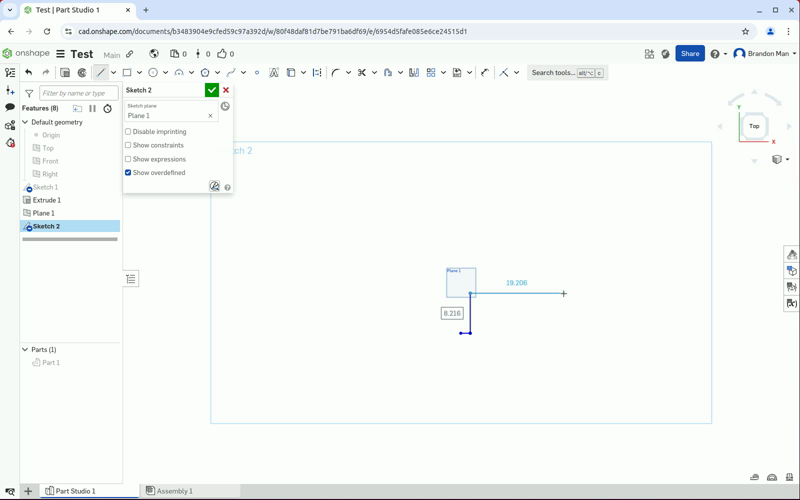
click(563, 293)
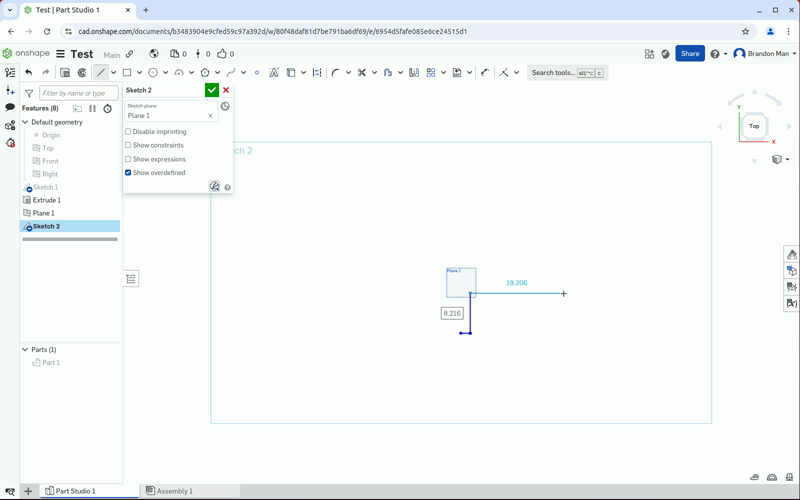
key_up(shift)
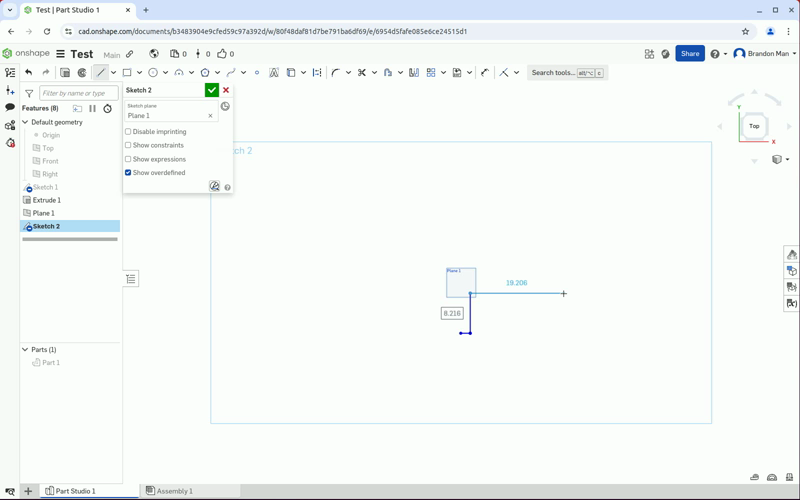
key_down(shift)
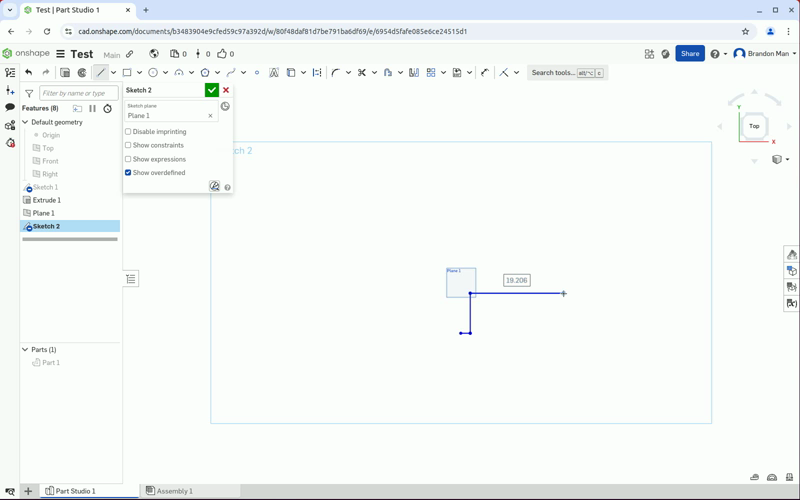
mouse_move(589, 293)
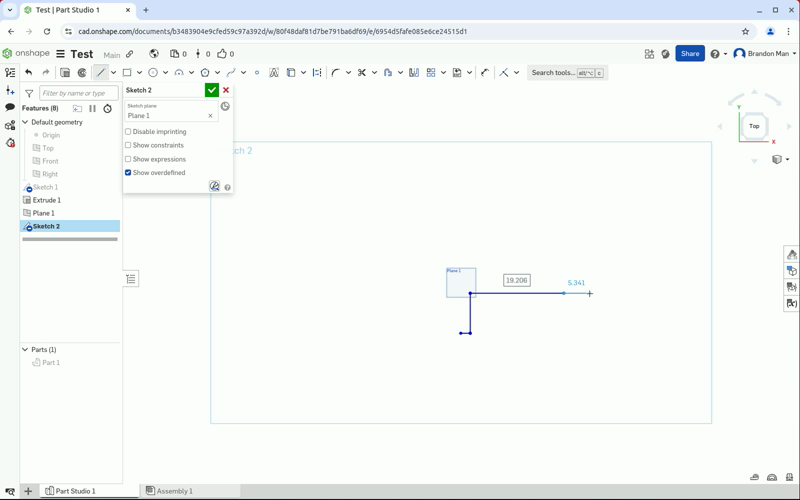
mouse_move(563, 333)
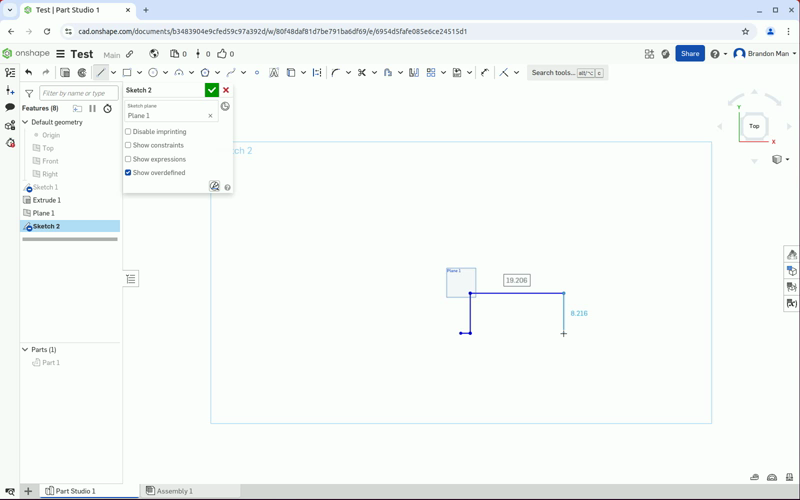
click(563, 333)
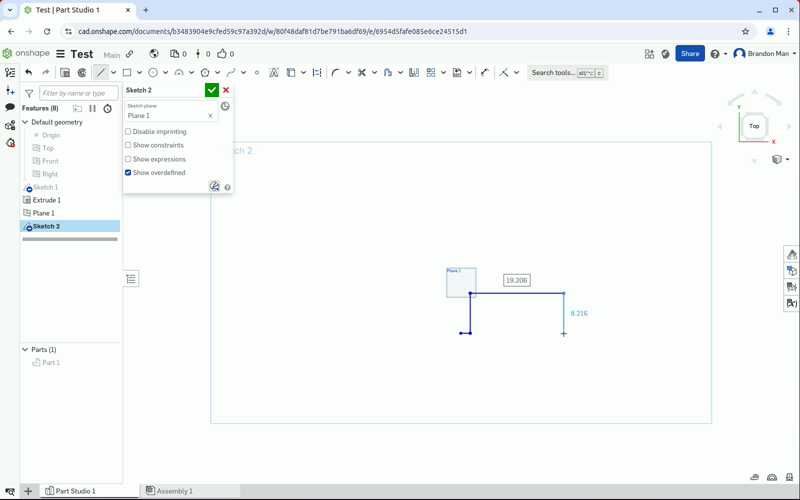
key_up(shift)
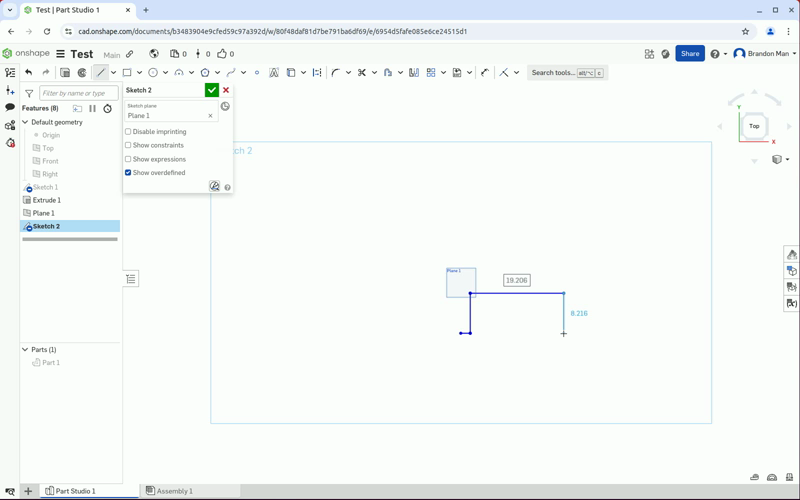
key_down(shift)
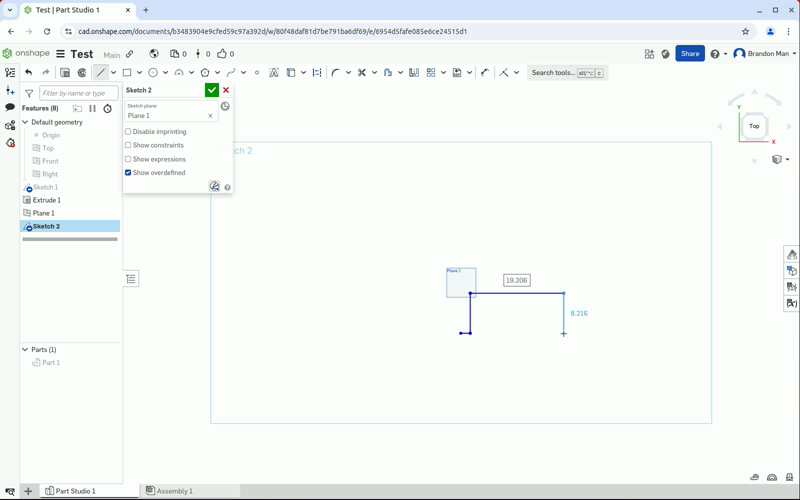
mouse_move(589, 333)
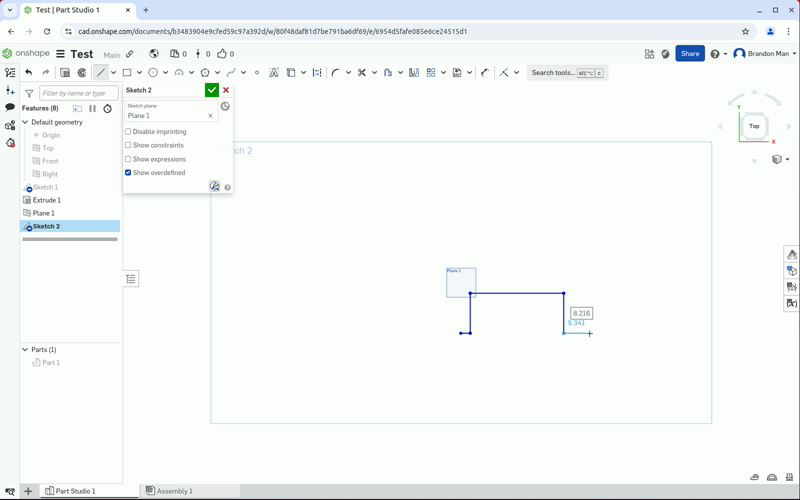
mouse_move(573, 333)
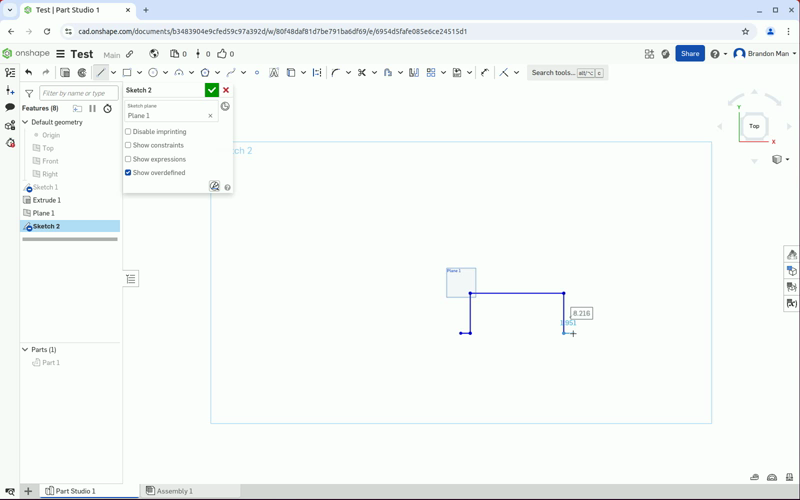
click(573, 333)
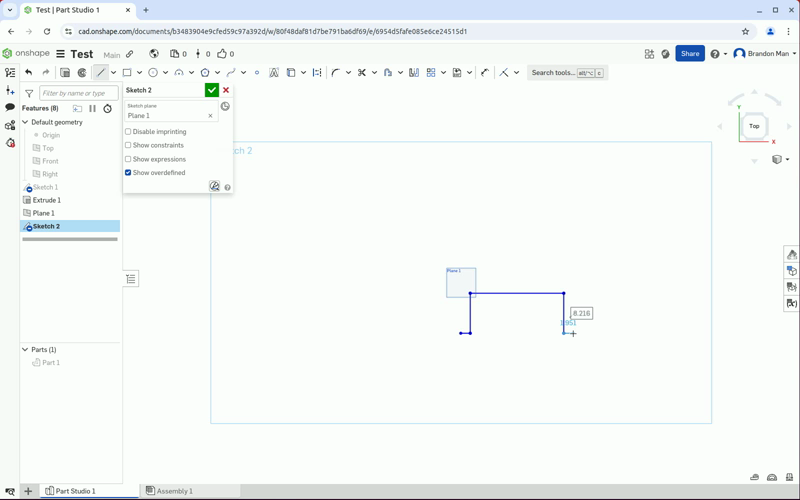
key_up(shift)
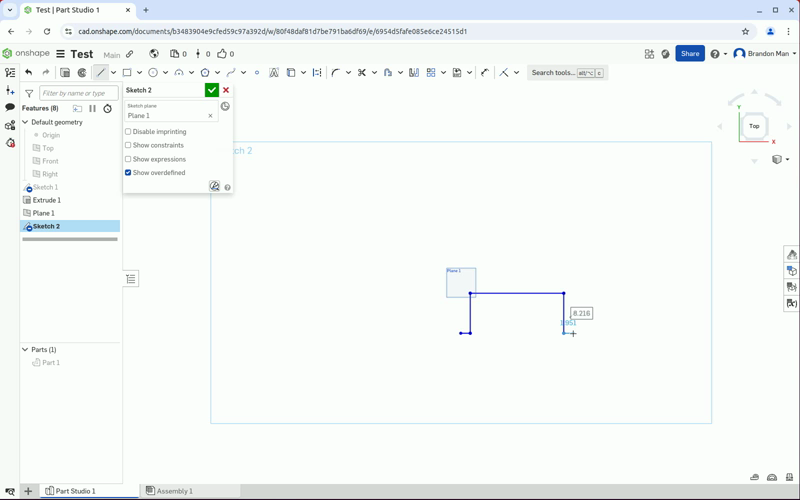
key_down(shift)
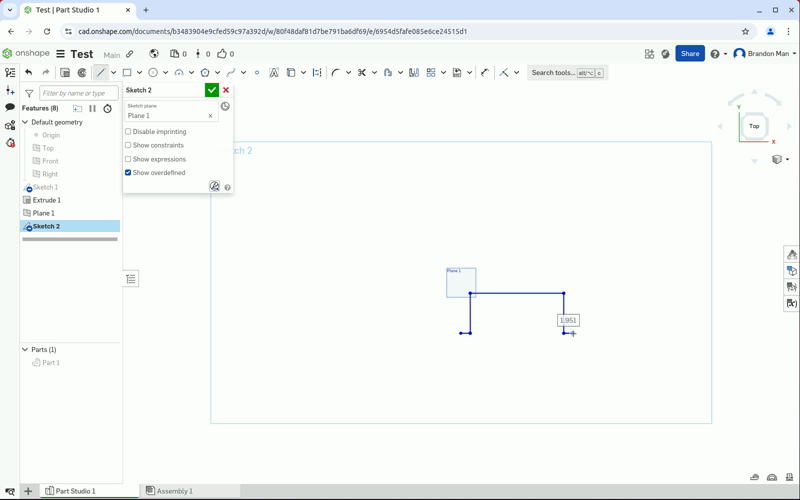
mouse_move(589, 333)
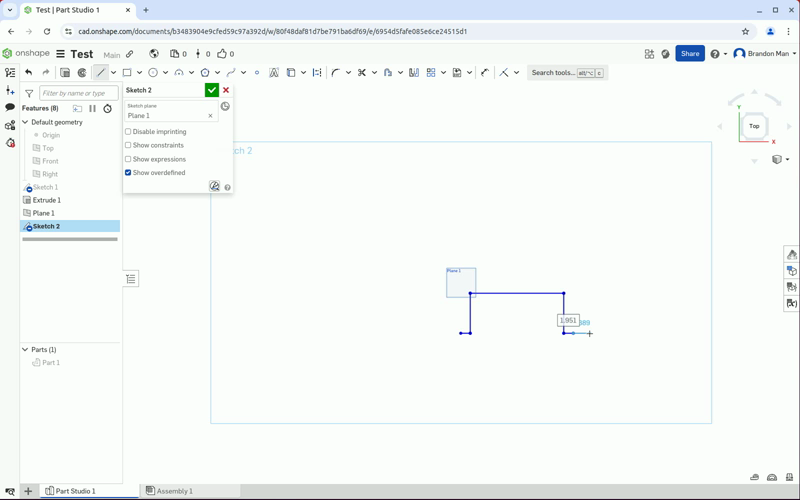
mouse_move(573, 283)
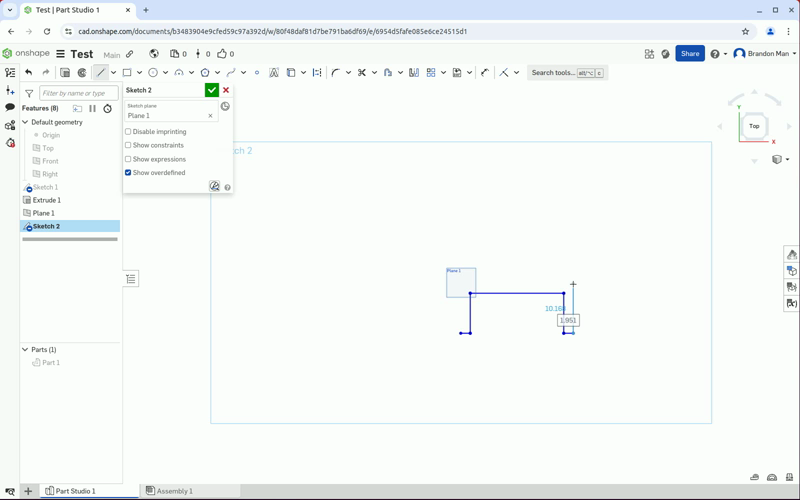
click(573, 283)
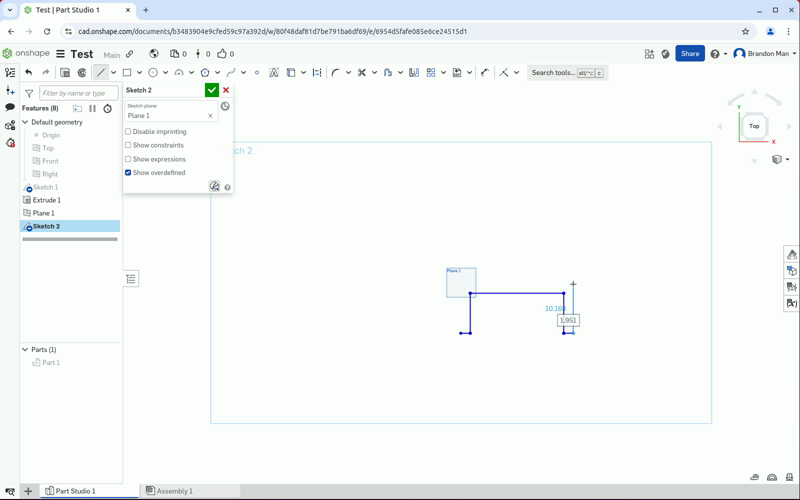
key_up(shift)
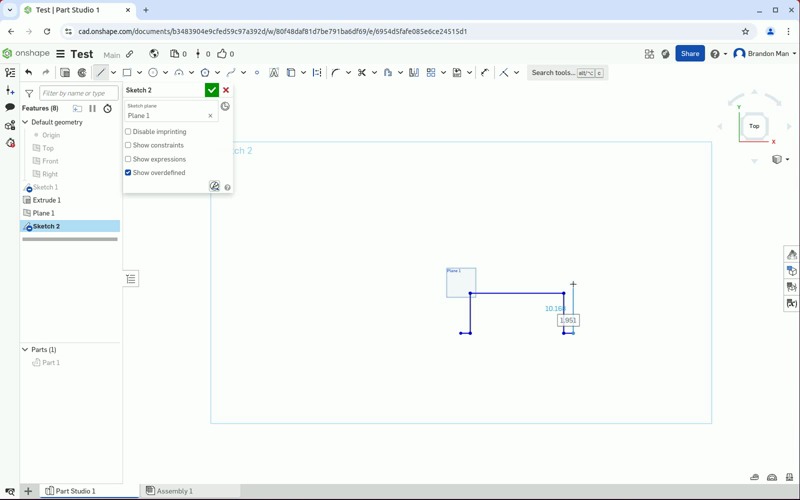
key_down(shift)
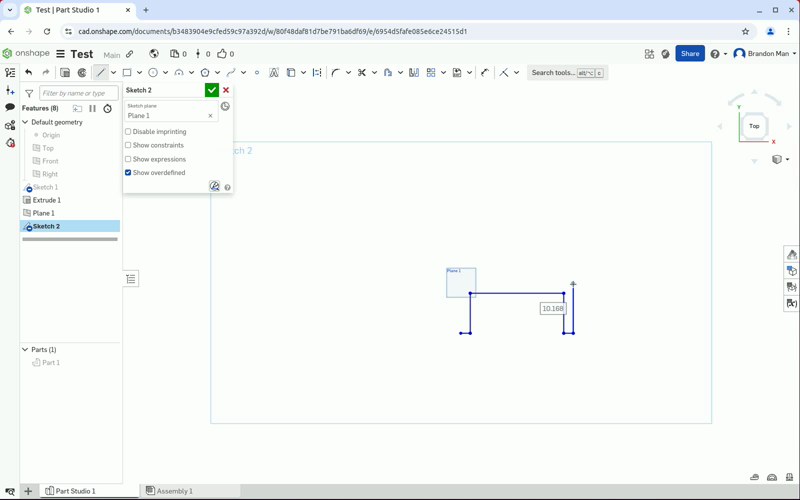
mouse_move(460, 283)
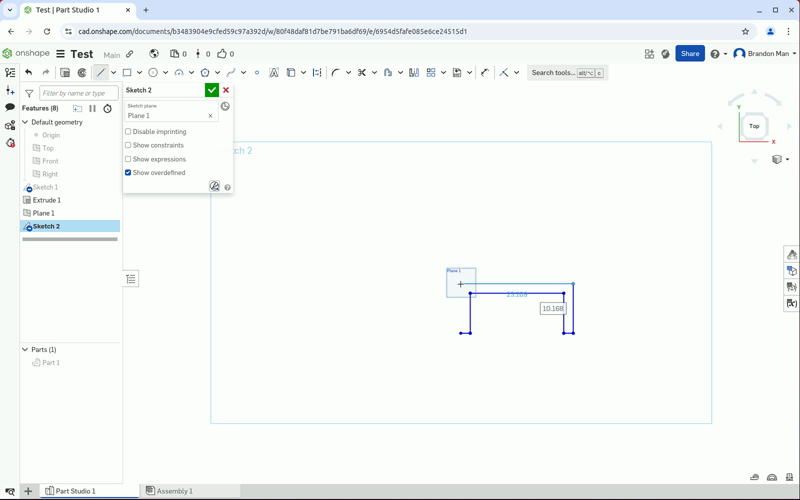
click(460, 283)
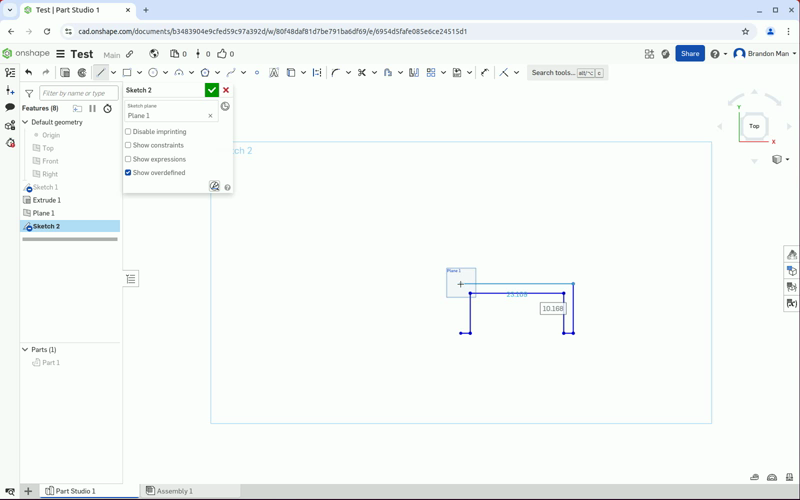
key_up(shift)
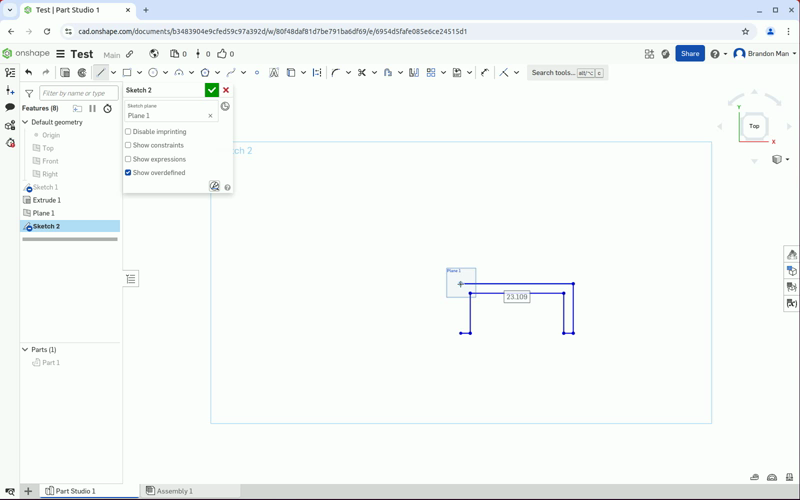
mouse_move(490, 283)
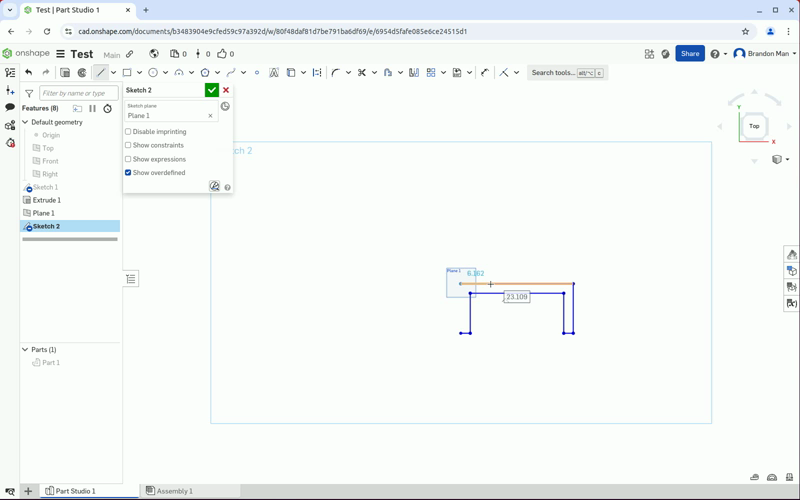
key_down(shift)
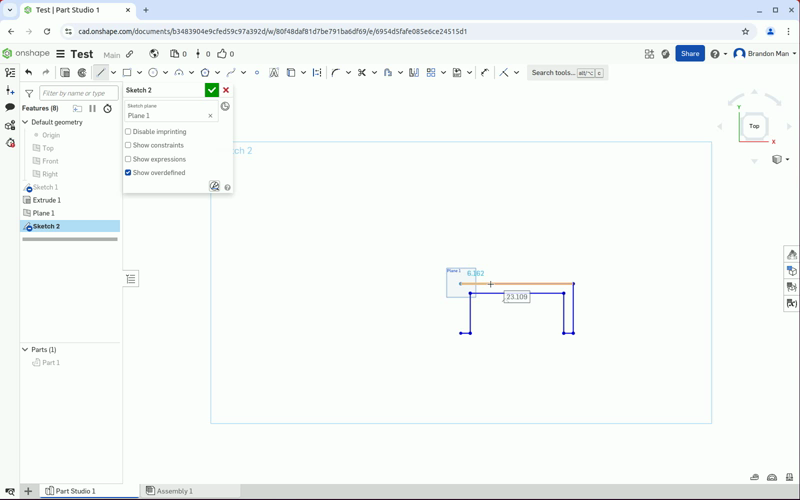
mouse_move(460, 333)
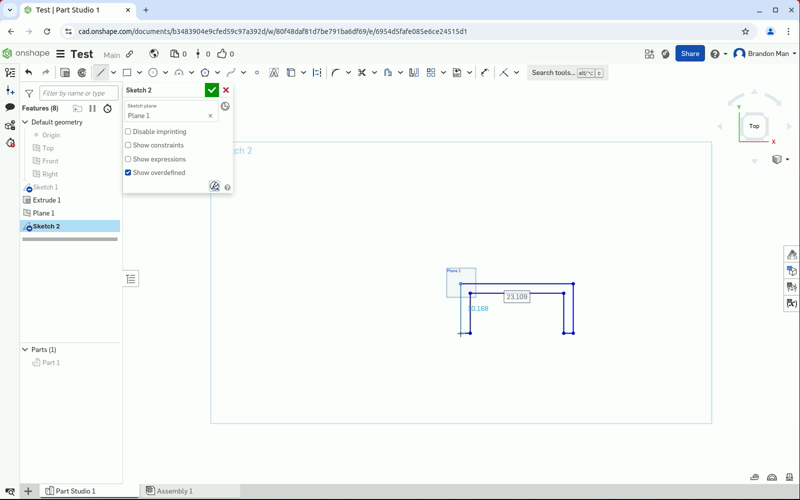
key_up(shift)
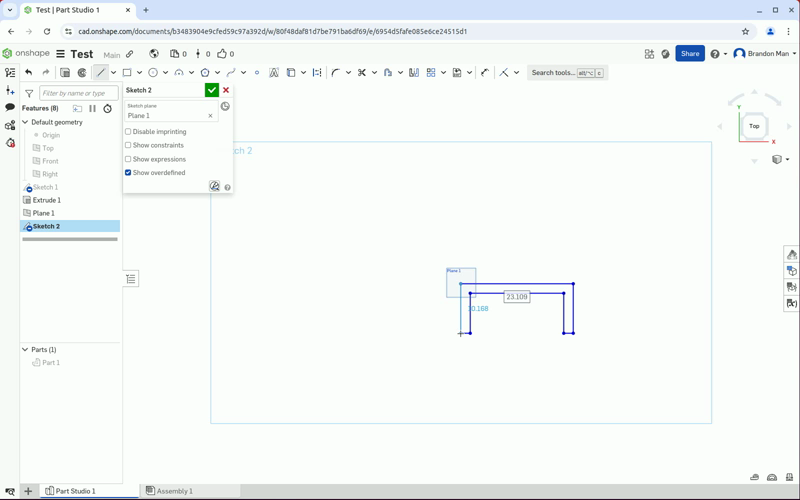
click(460, 333)
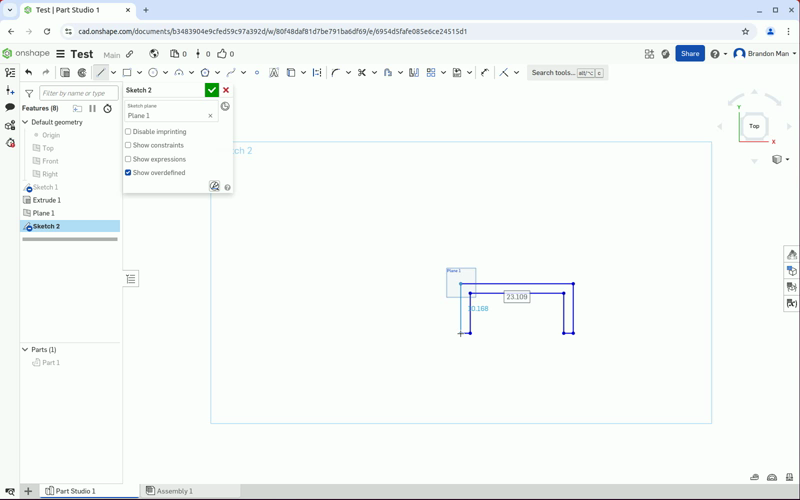
key(esc)
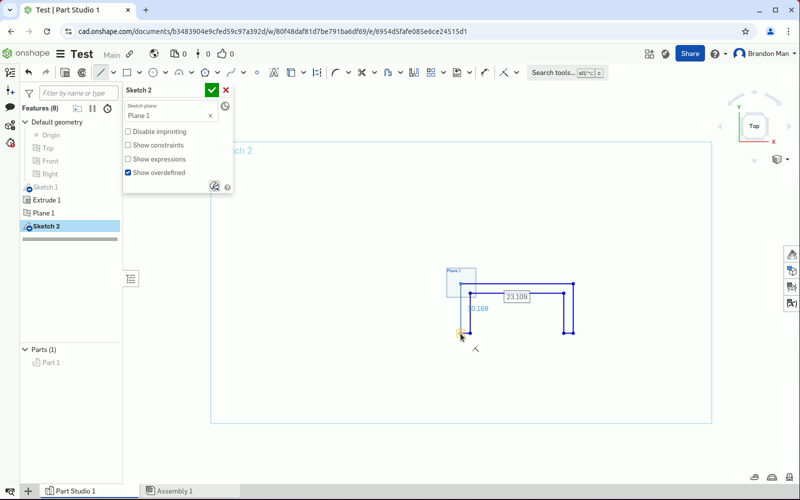
mouse_move(520, 287)
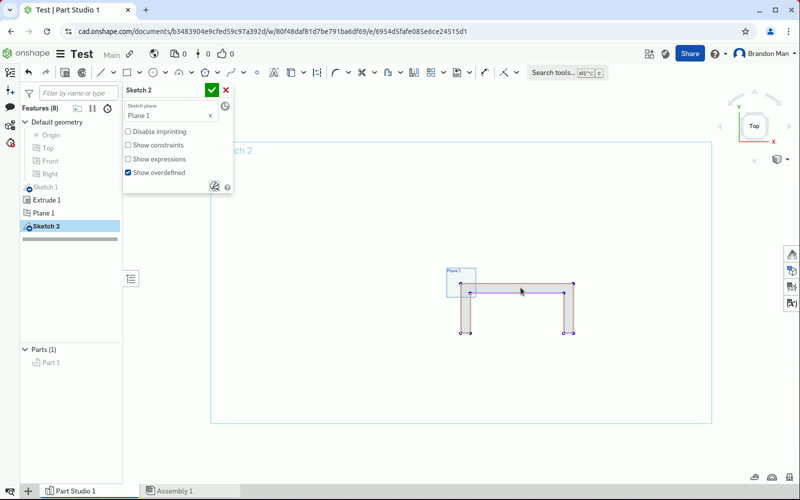
click(520, 287)
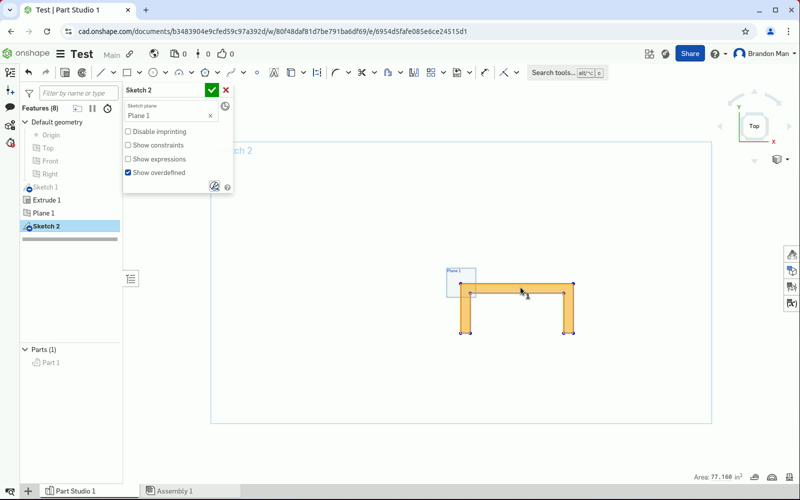
mouse_move(73, 352)
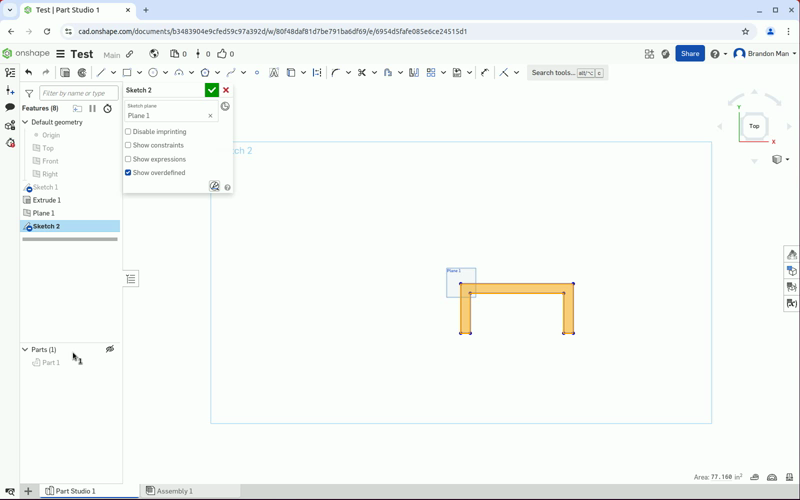
key(shift+y)
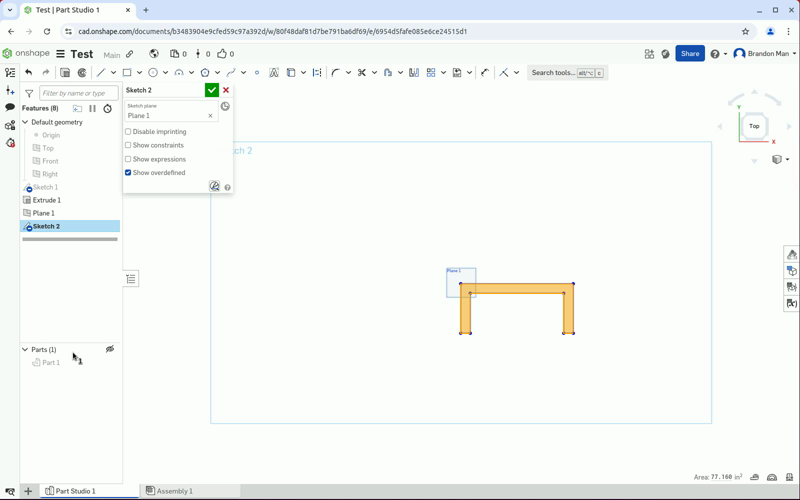
key(shift+e)
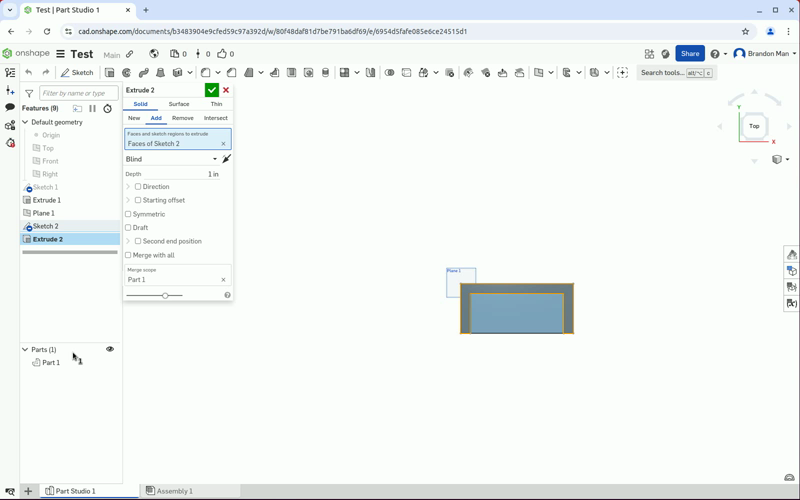
mouse_move(143, 106)
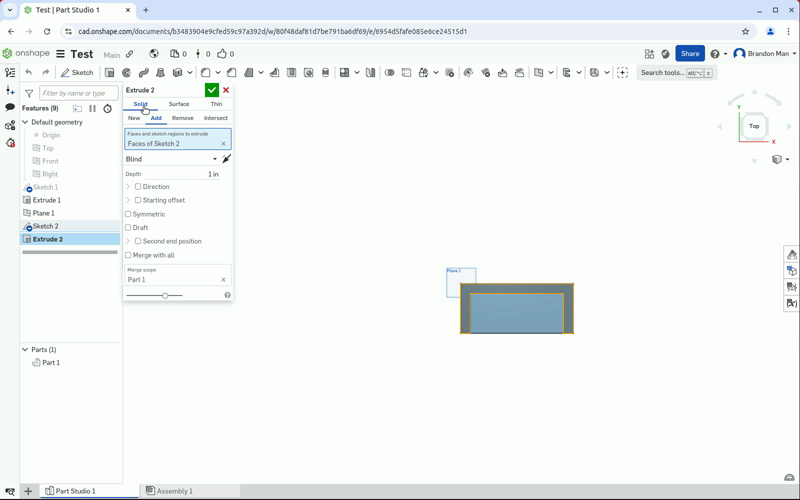
click(143, 106)
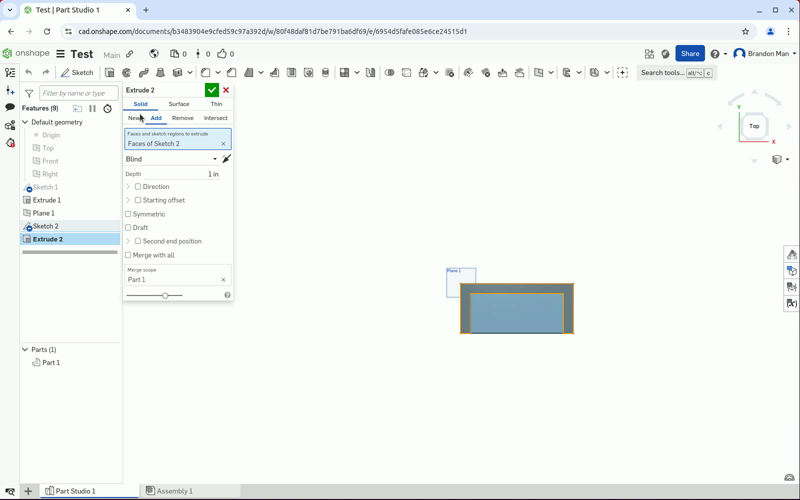
mouse_move(137, 120)
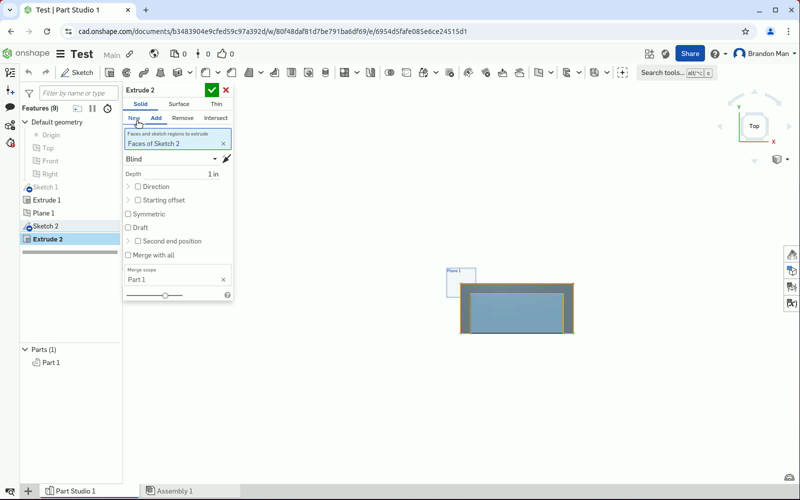
click(137, 120)
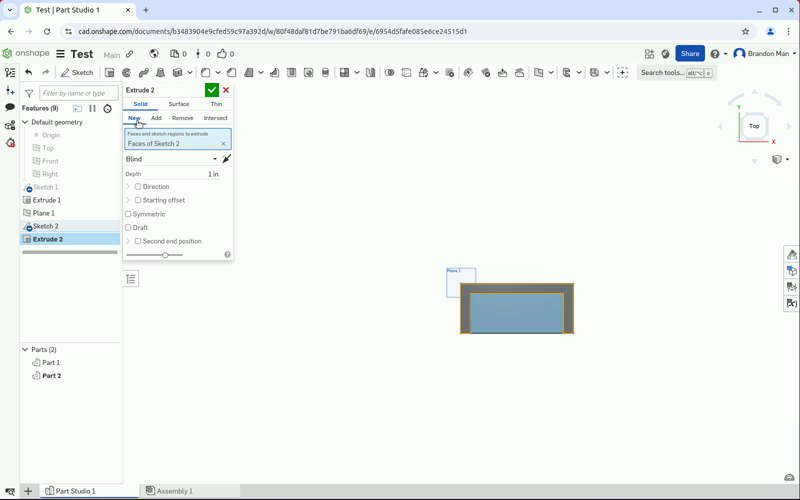
key(tab, 4)
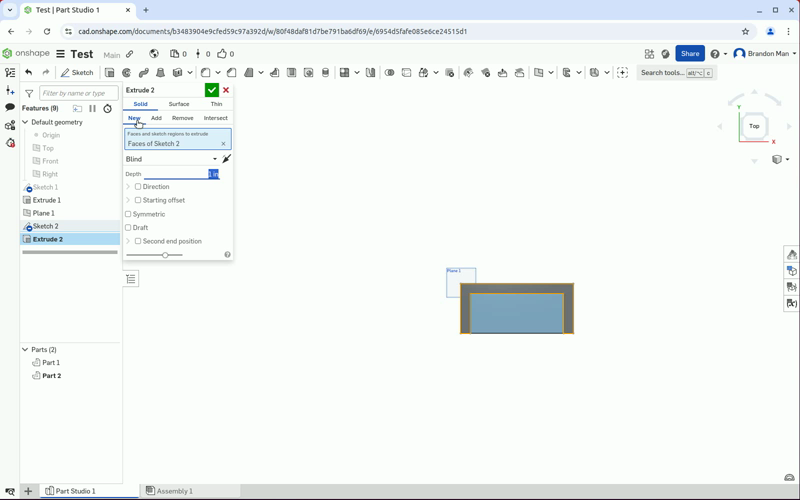
text(3.129)
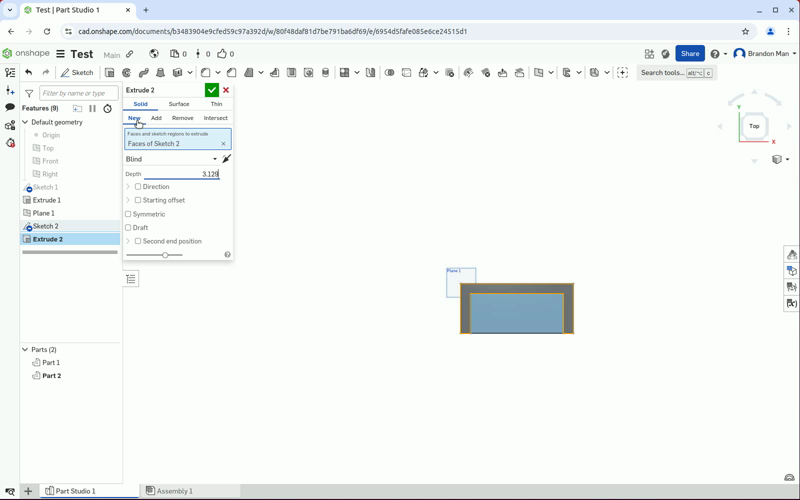
key(enter)
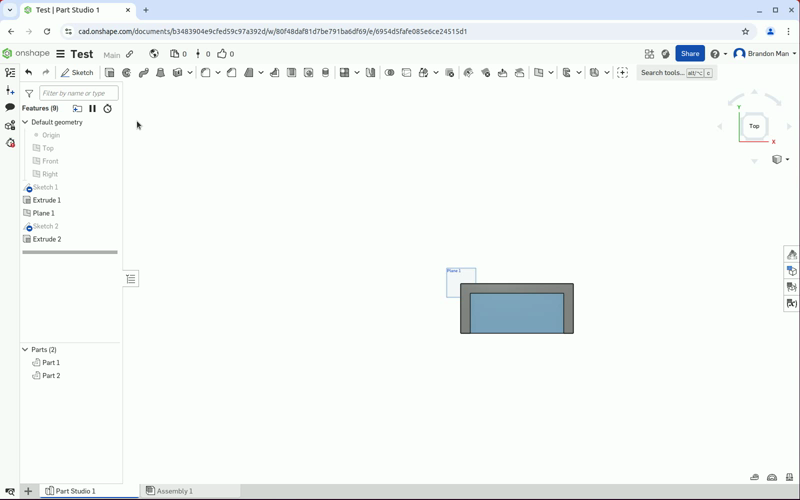
key(shift+h)
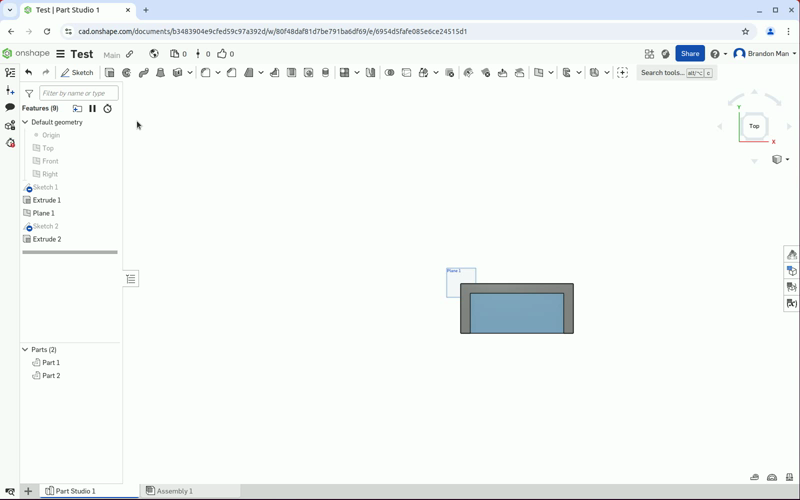
key(shift+h)
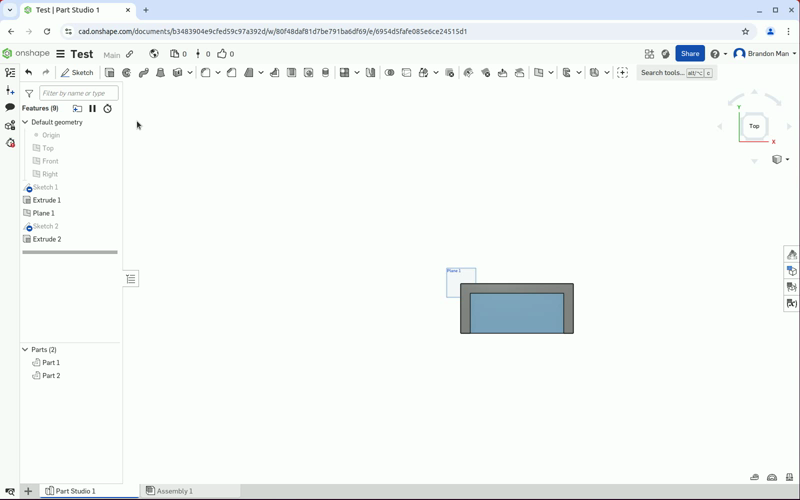
mouse_move(73, 189)
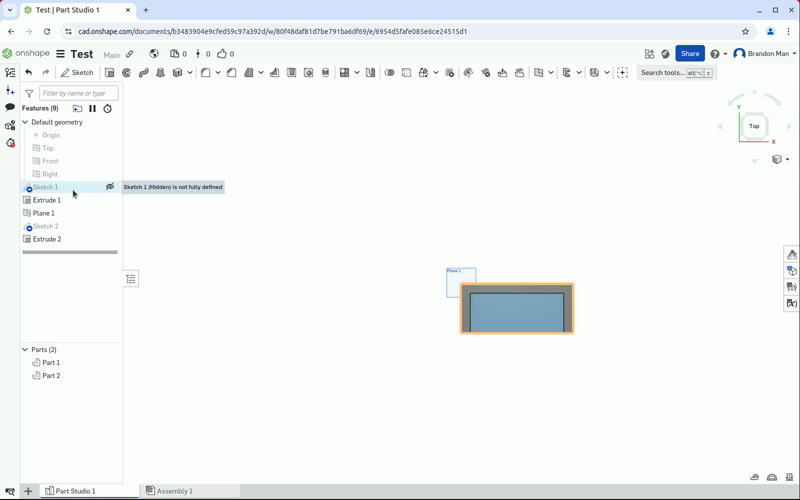
click(73, 189)
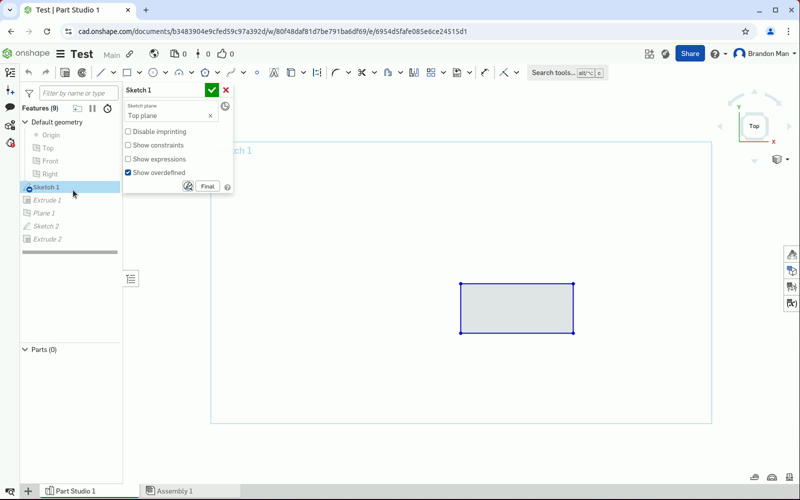
mouse_move(229, 92)
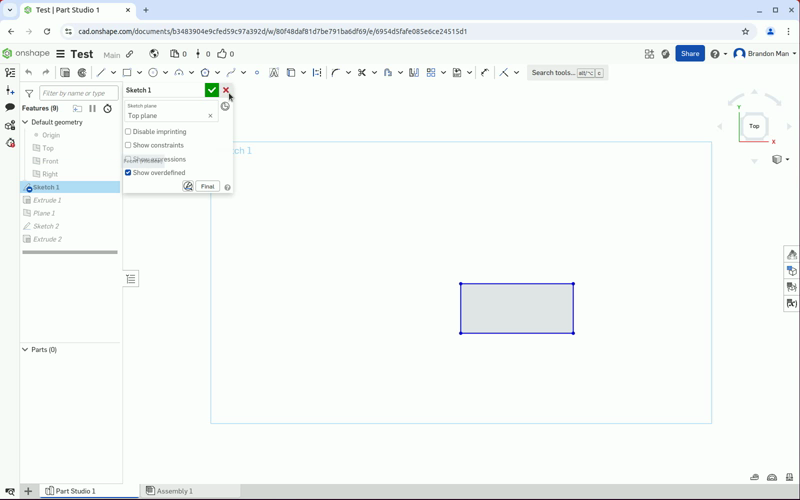
click(229, 92)
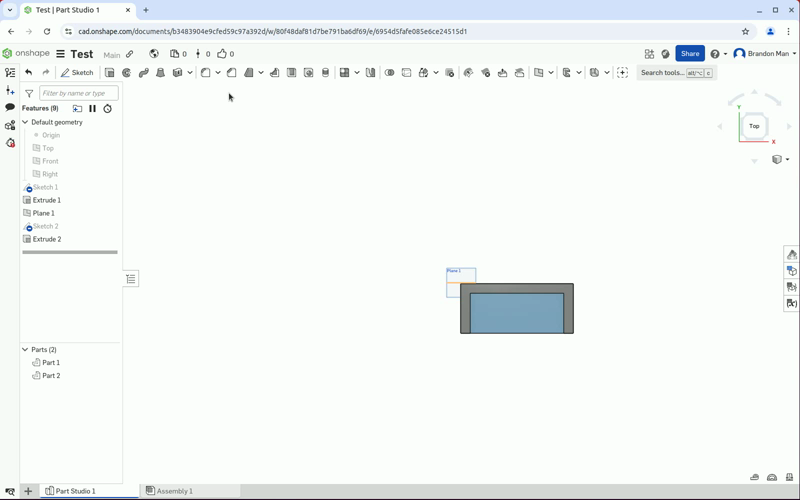
mouse_move(541, 75)
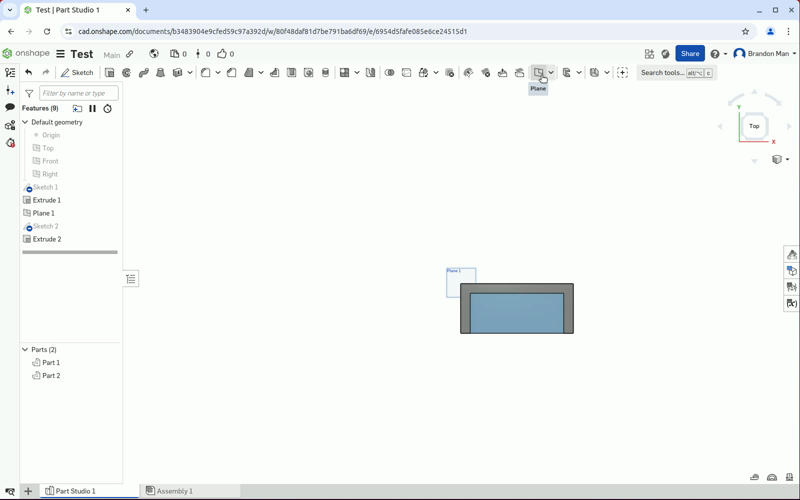
click(541, 75)
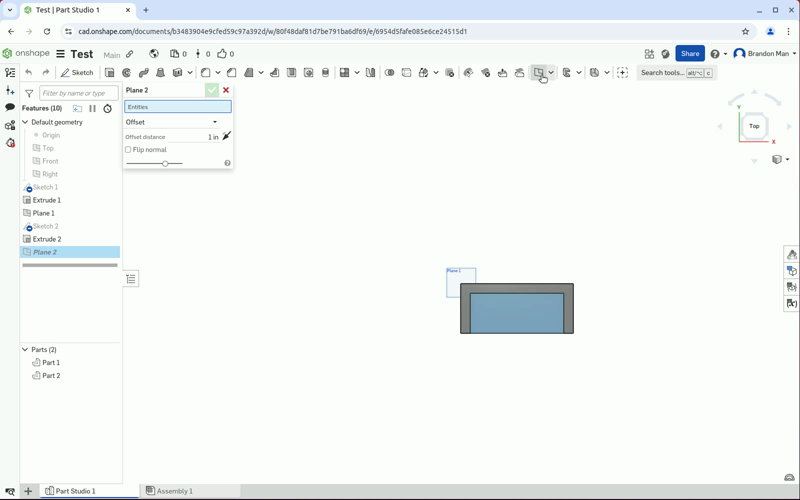
mouse_move(73, 150)
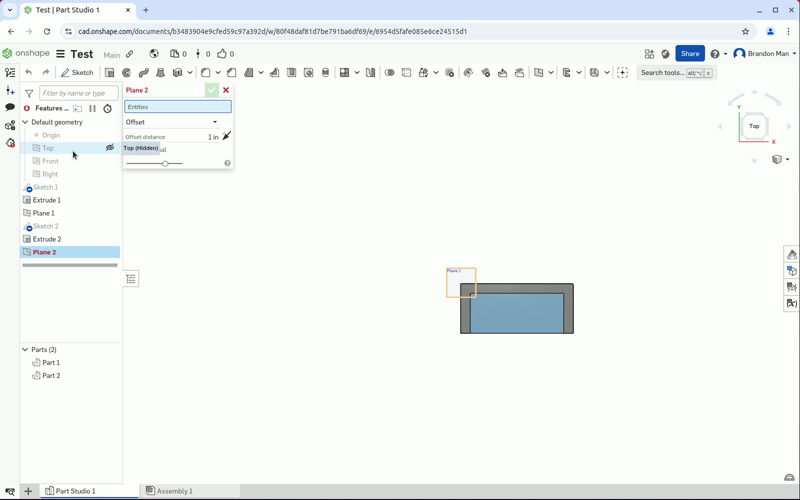
click(73, 150)
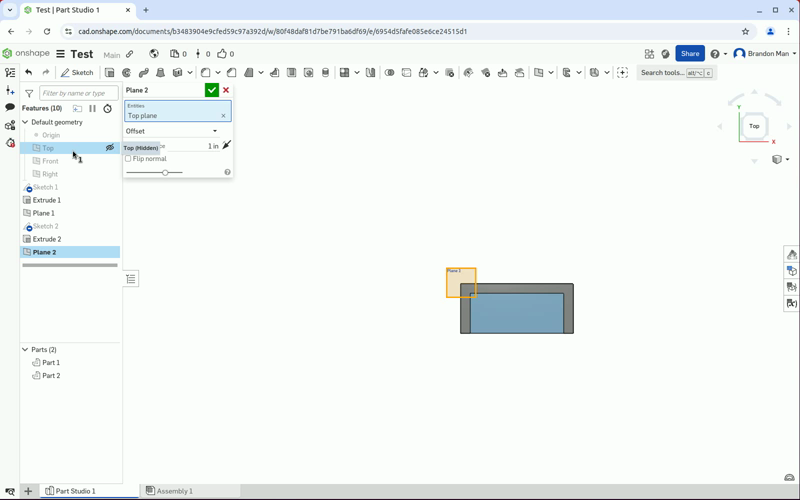
key(tab, 2)
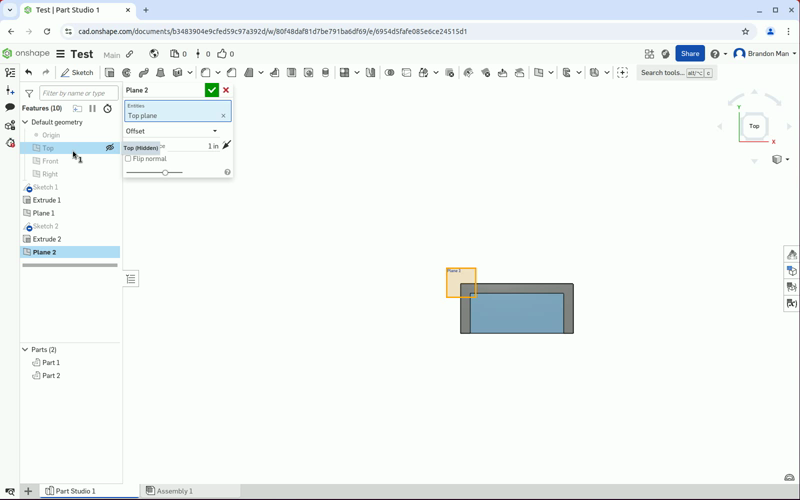
text(7.949)
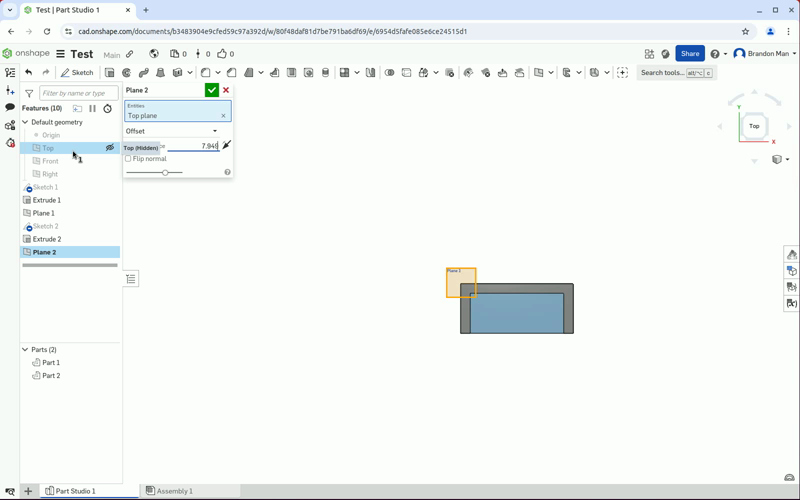
key(enter, 2)
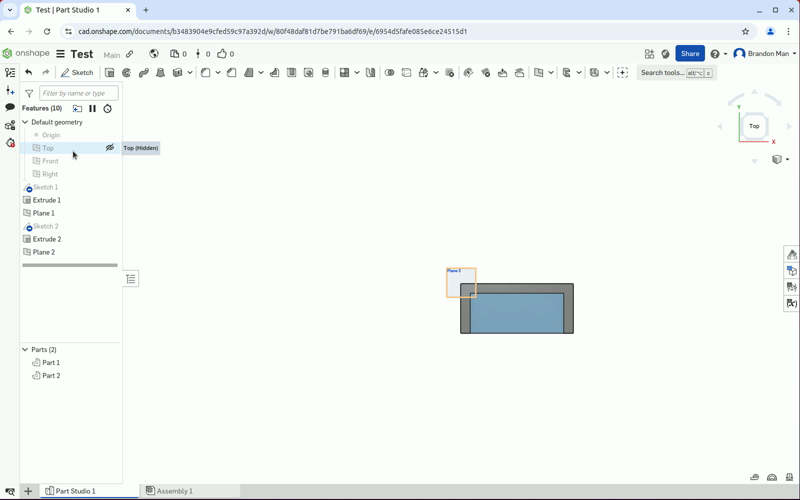
key(shift+s)
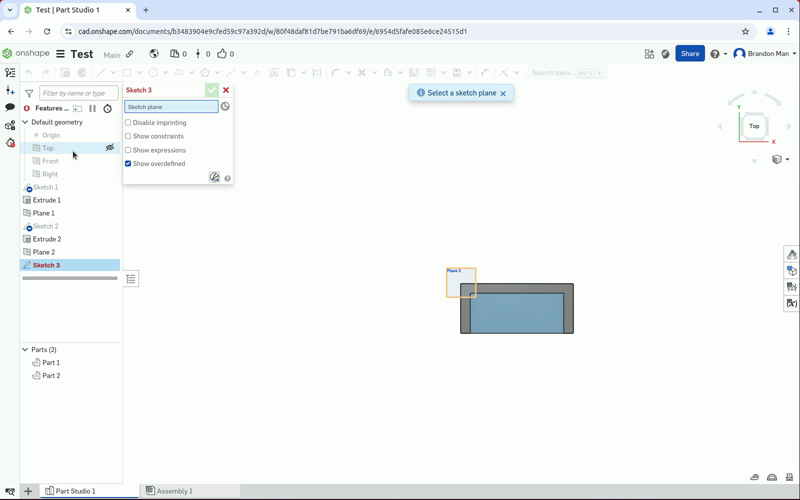
mouse_move(73, 254)
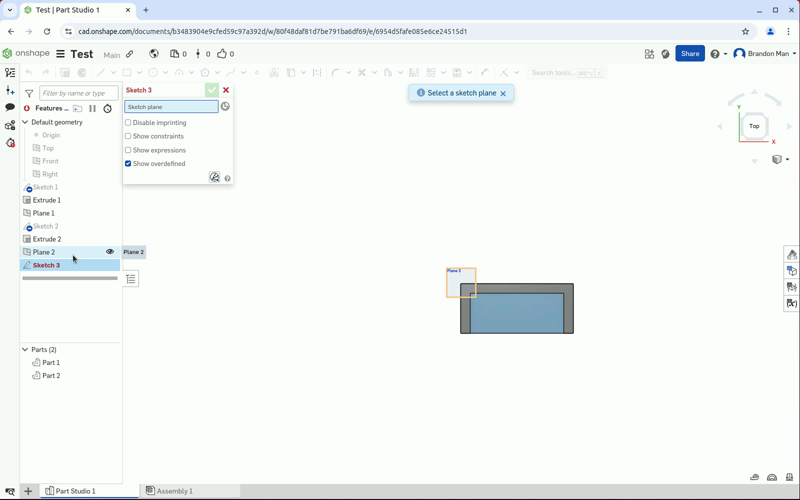
click(73, 254)
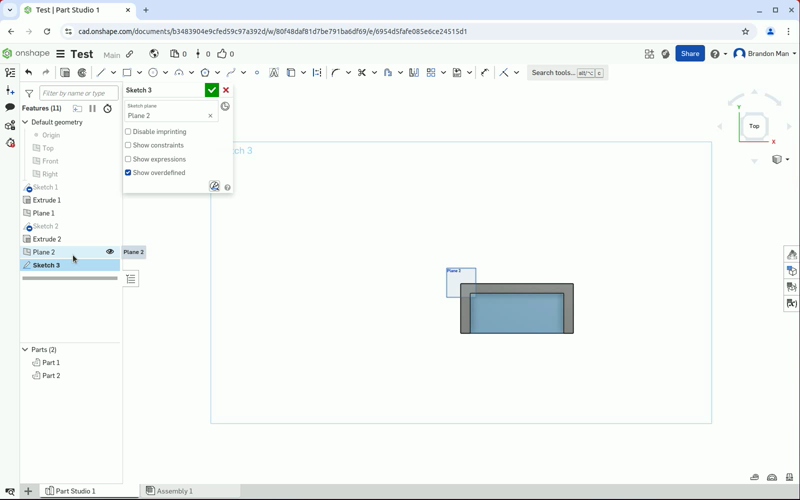
mouse_move(73, 352)
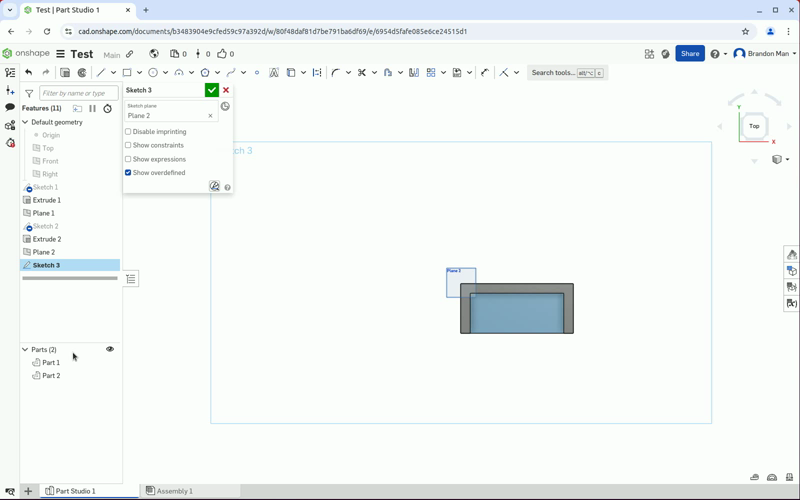
key(y)
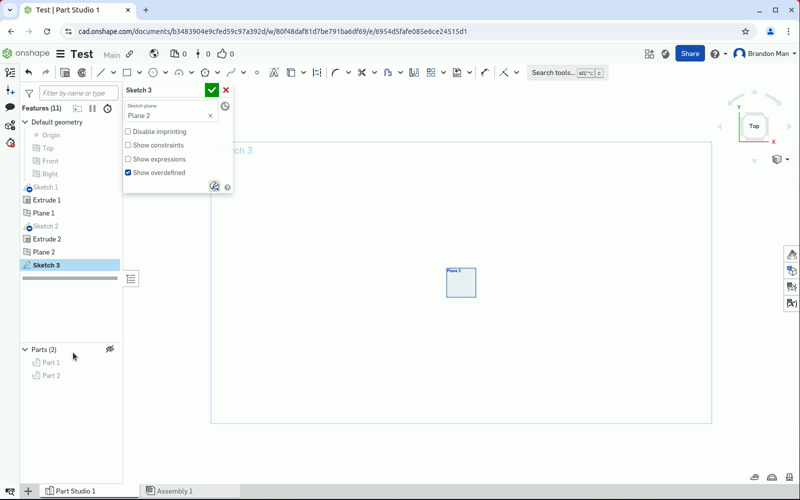
key(l)
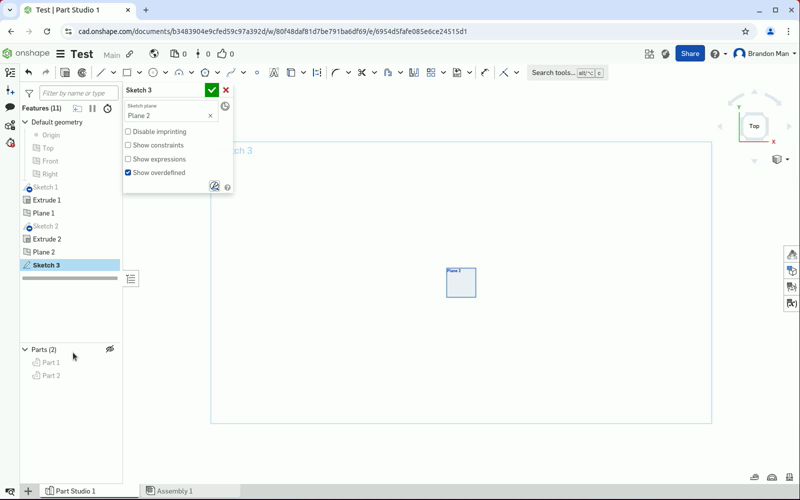
key_down(shift)
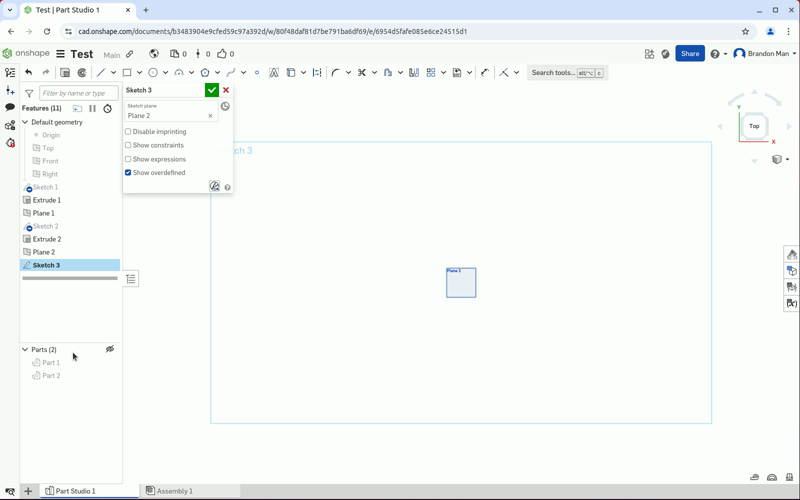
mouse_move(460, 292)
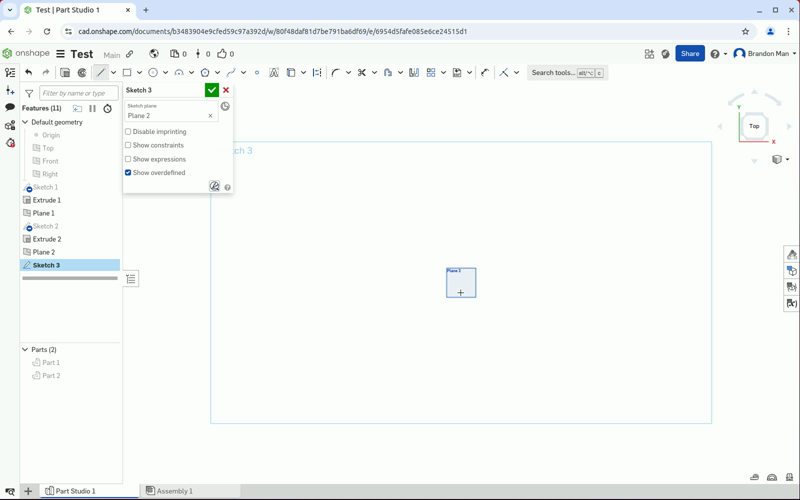
click(460, 292)
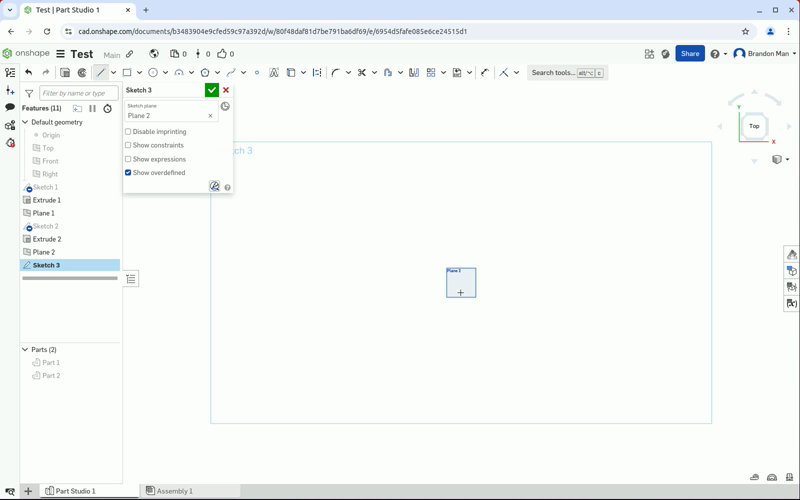
key_up(shift)
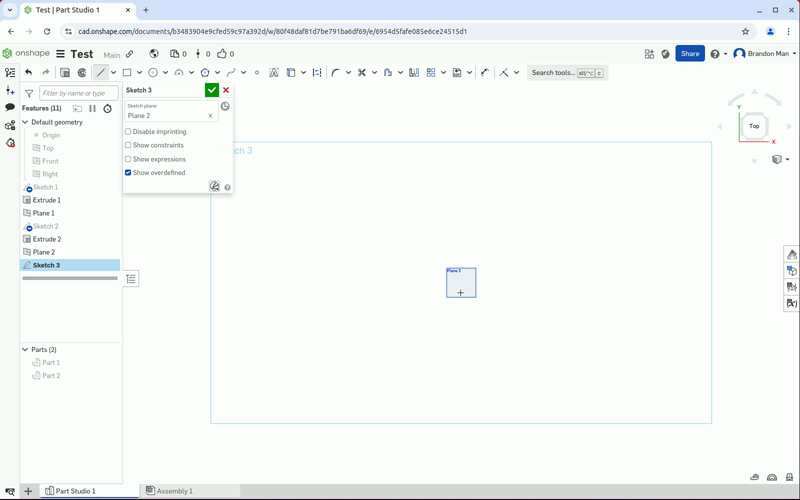
key_down(shift)
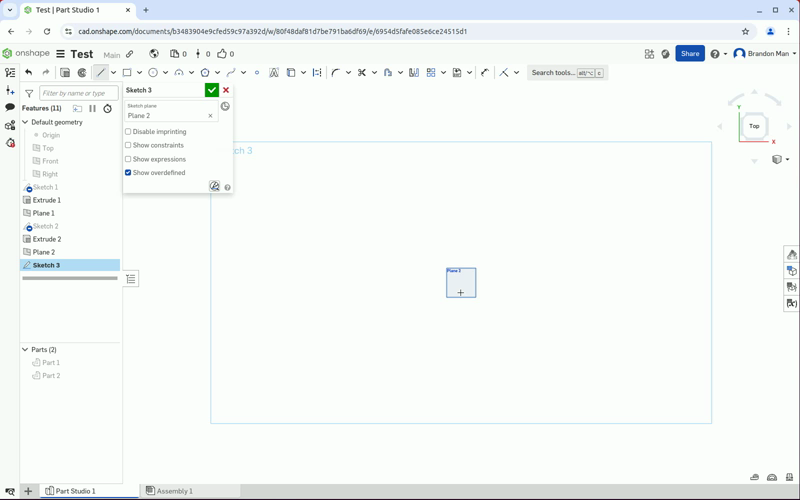
mouse_move(490, 292)
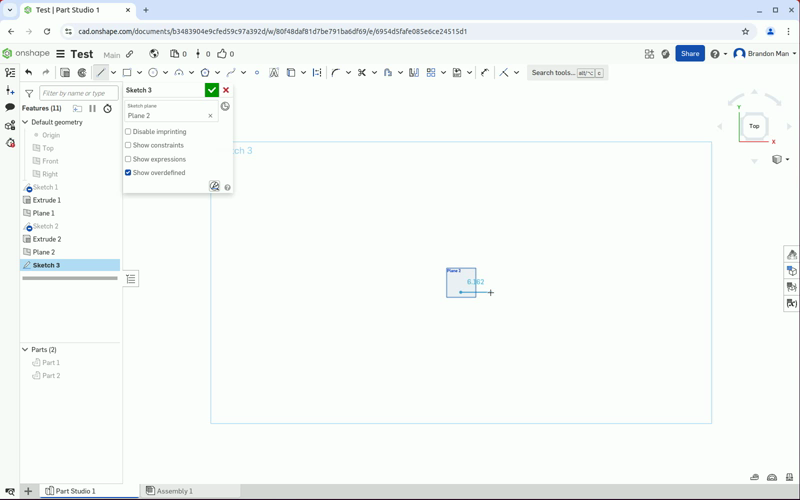
mouse_move(470, 292)
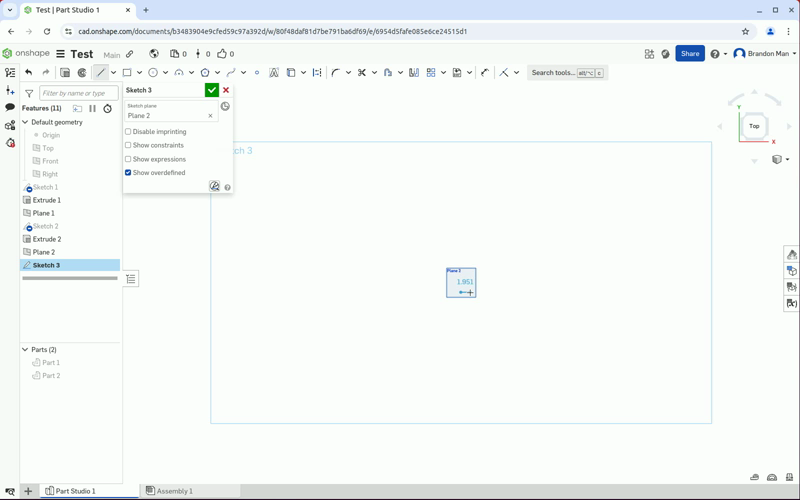
click(470, 292)
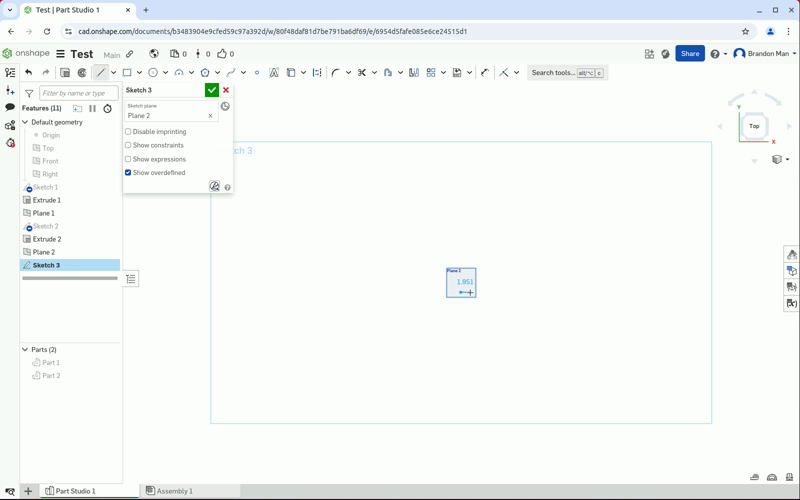
key_up(shift)
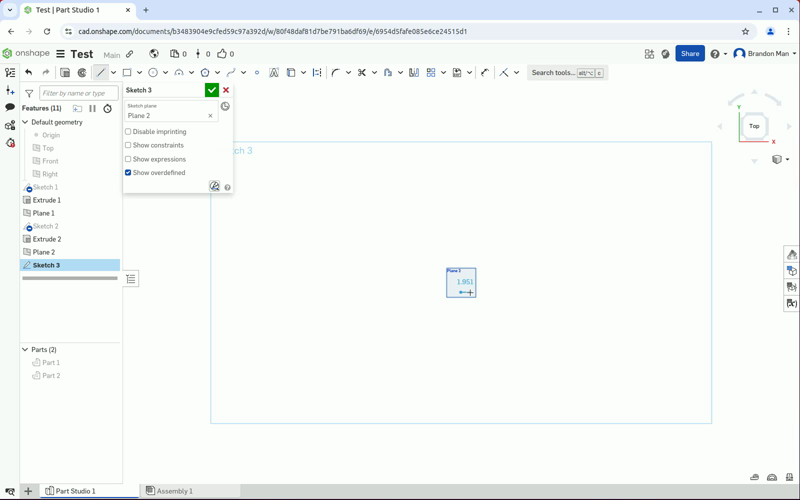
key_down(shift)
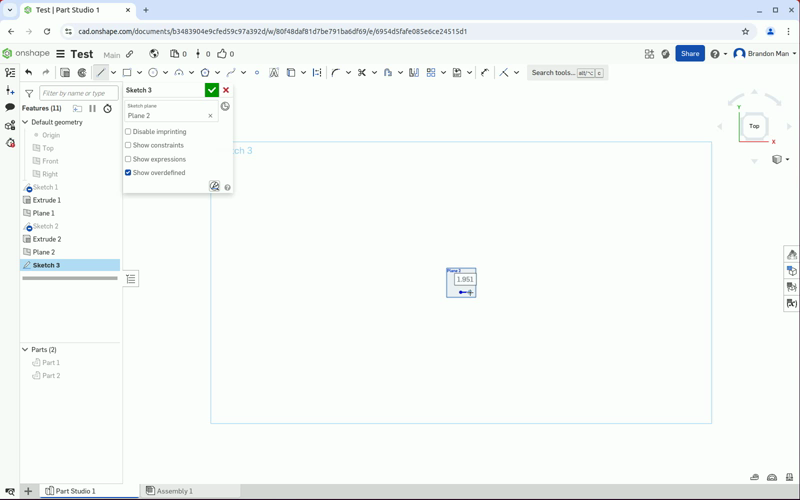
mouse_move(563, 292)
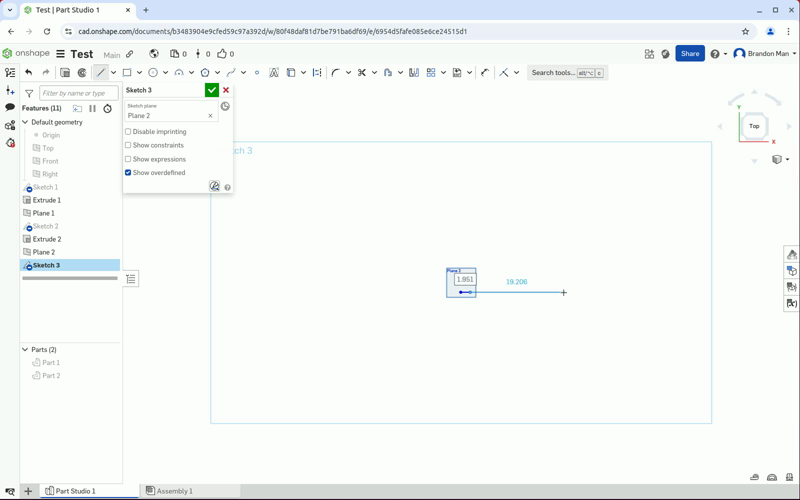
click(563, 292)
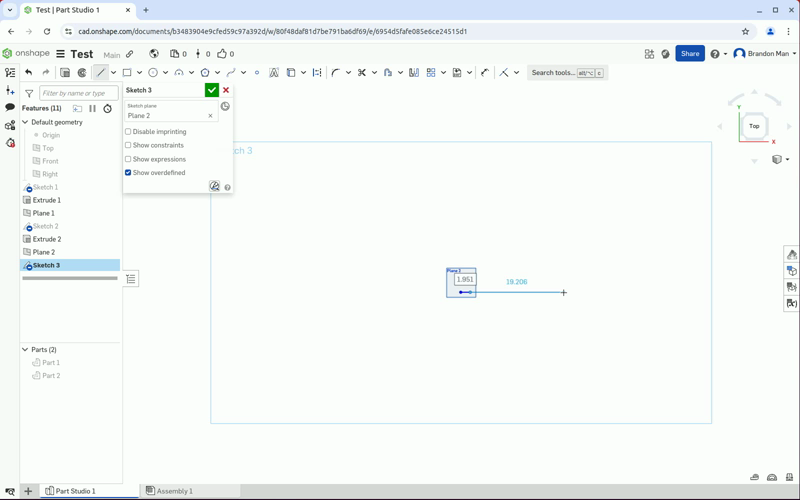
key_up(shift)
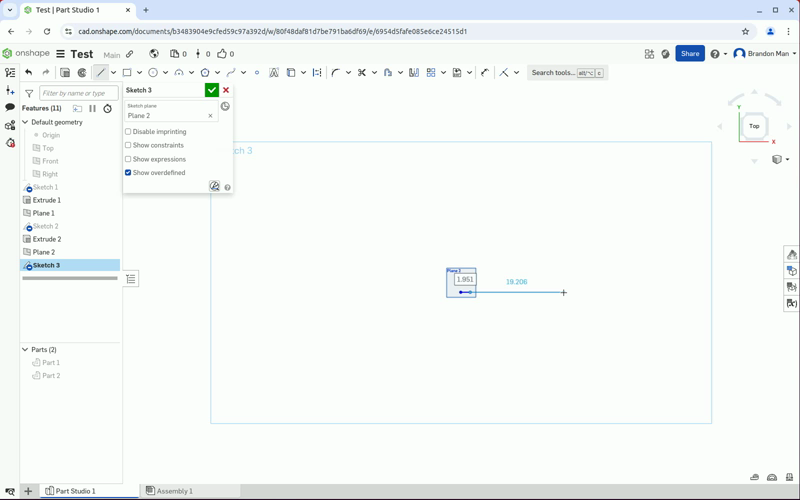
key_down(shift)
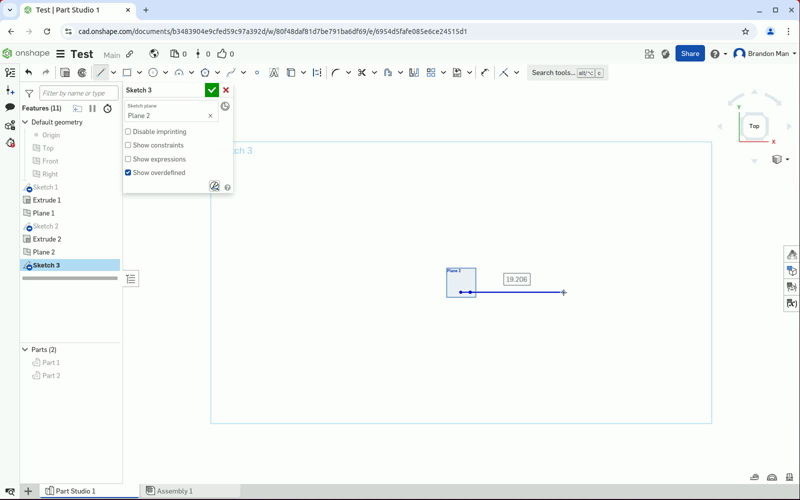
mouse_move(589, 292)
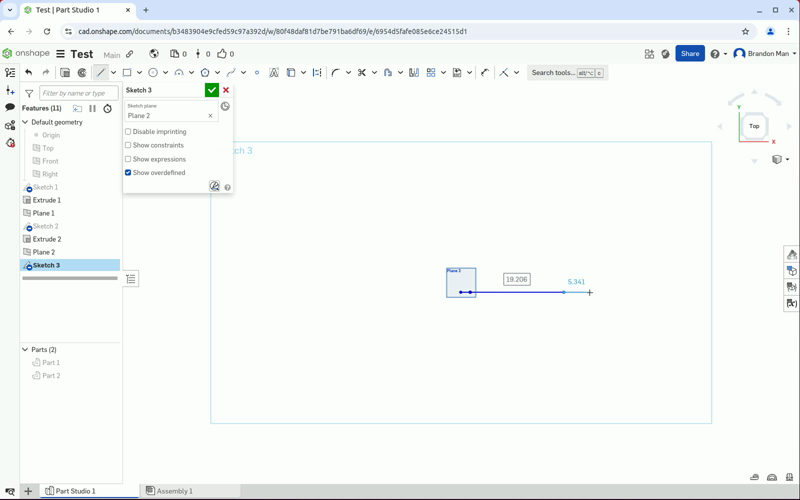
mouse_move(573, 292)
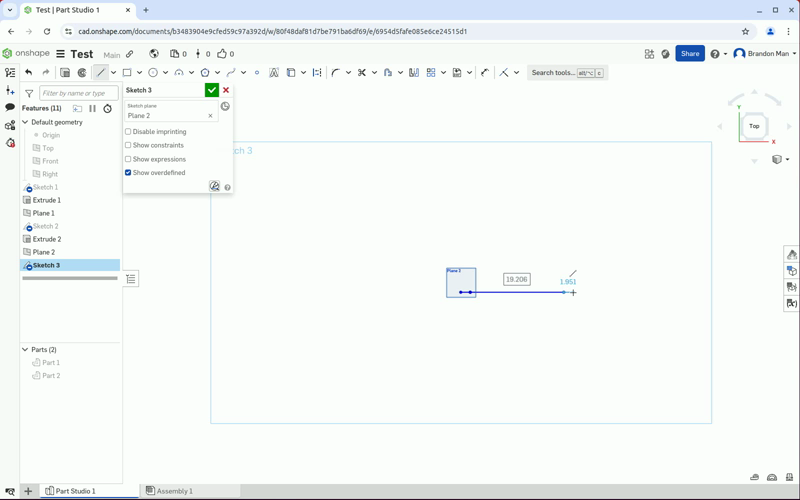
click(573, 292)
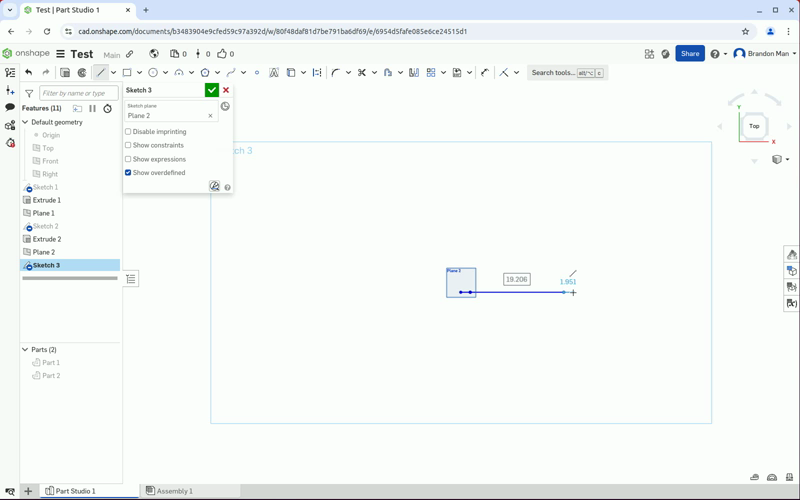
key_up(shift)
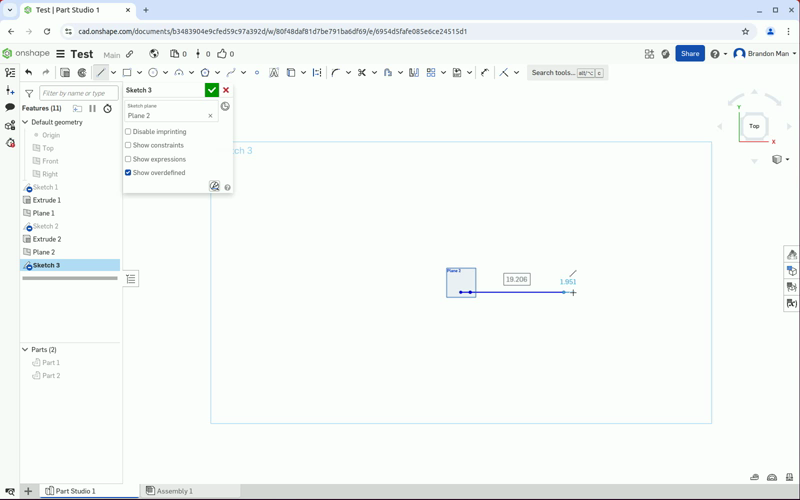
key_down(shift)
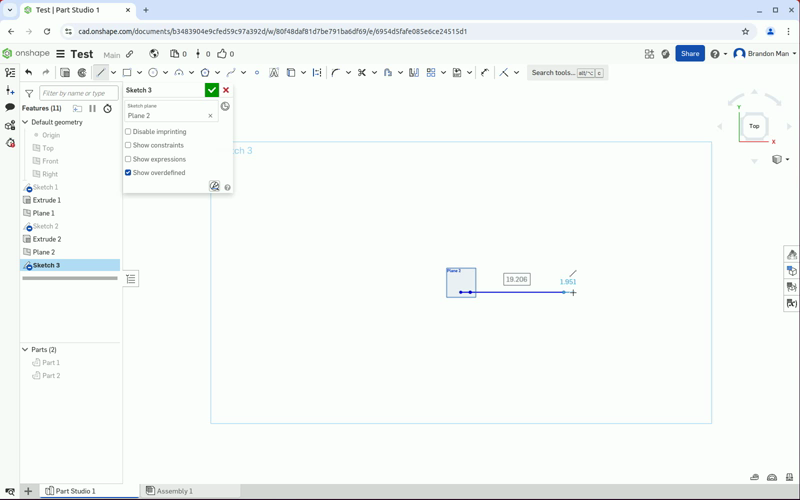
mouse_move(589, 292)
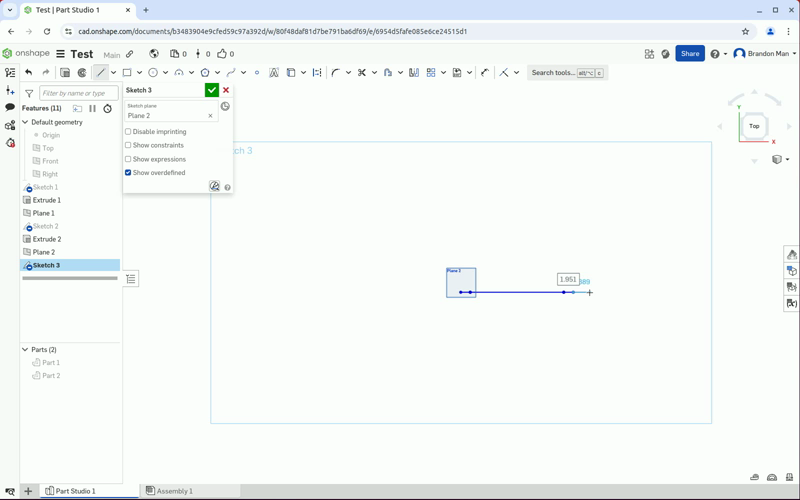
mouse_move(573, 282)
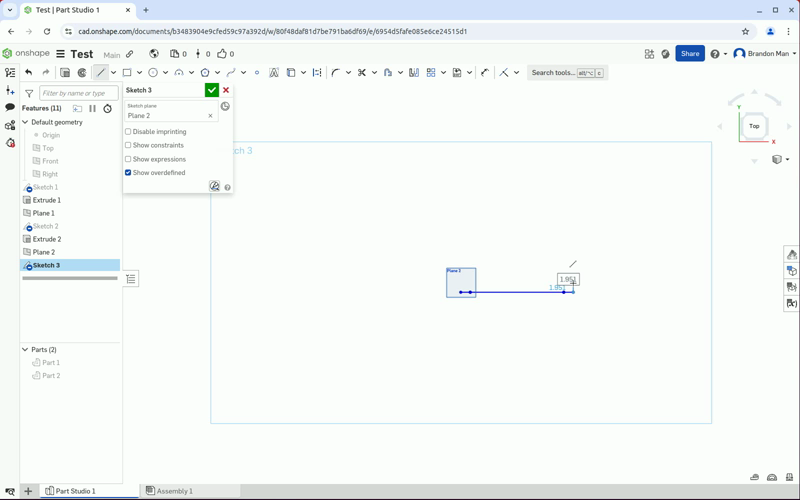
click(573, 282)
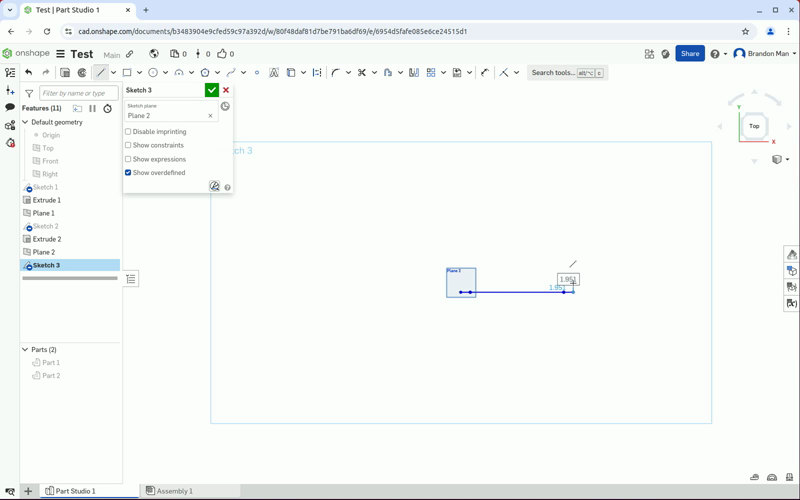
key_up(shift)
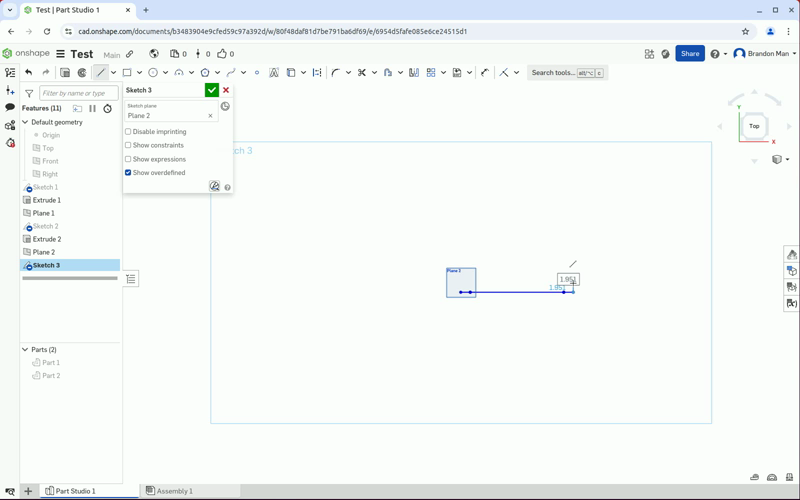
key_down(shift)
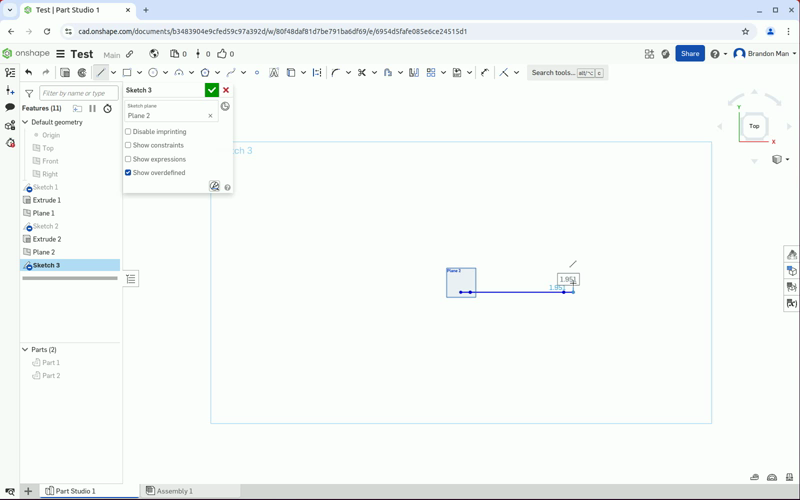
mouse_move(460, 282)
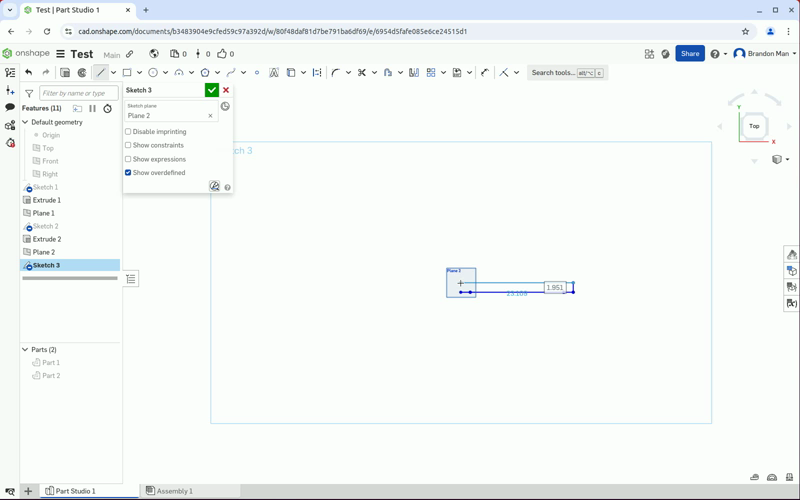
click(460, 282)
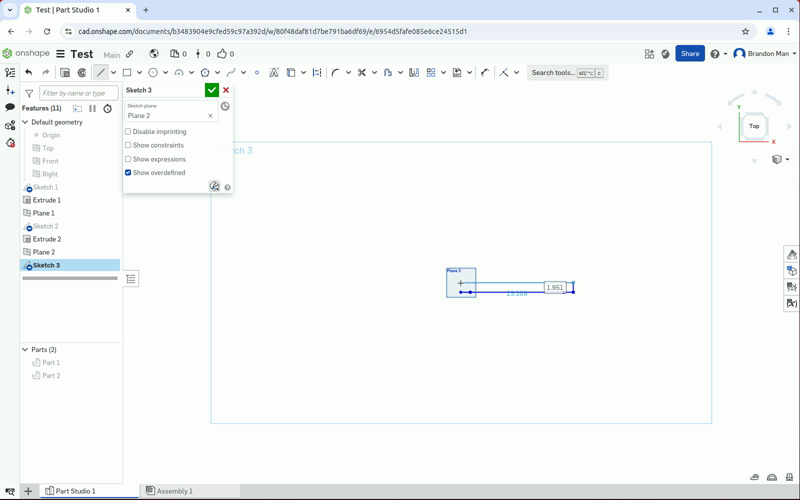
key_up(shift)
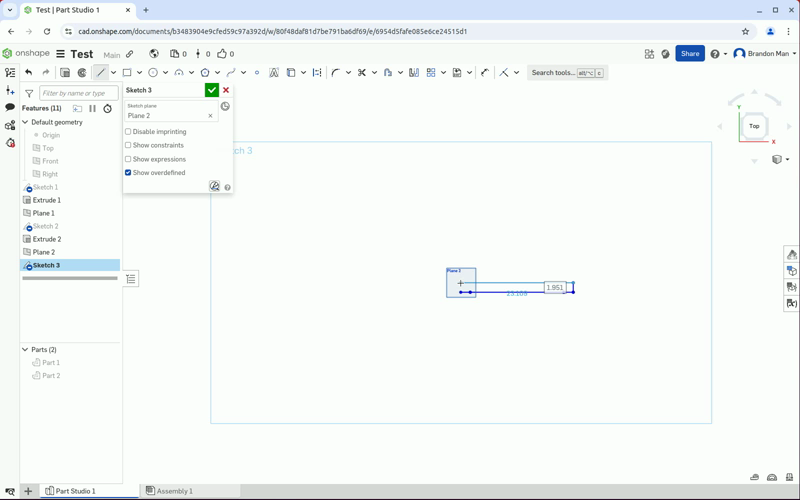
mouse_move(490, 282)
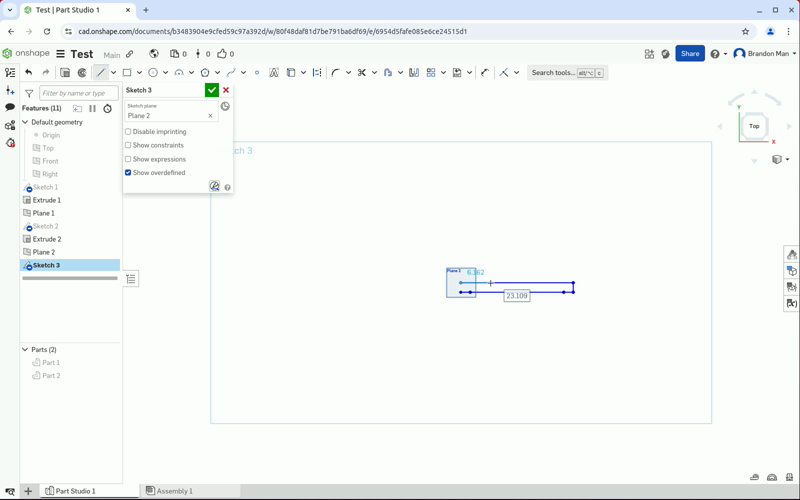
key_down(shift)
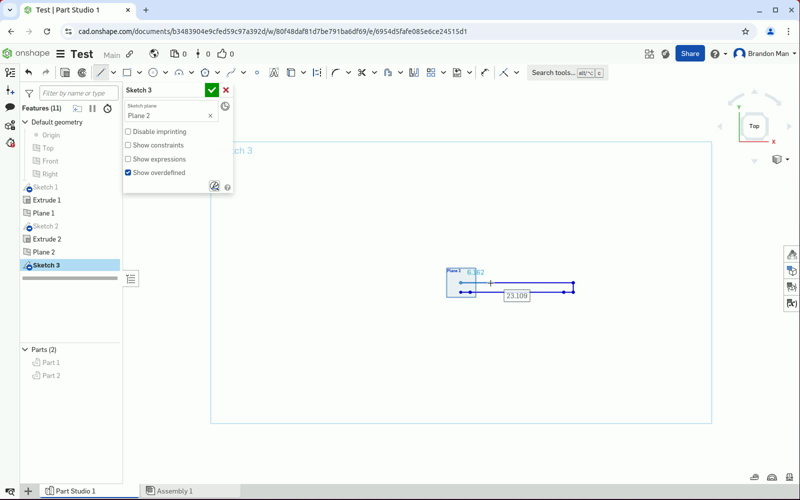
mouse_move(460, 292)
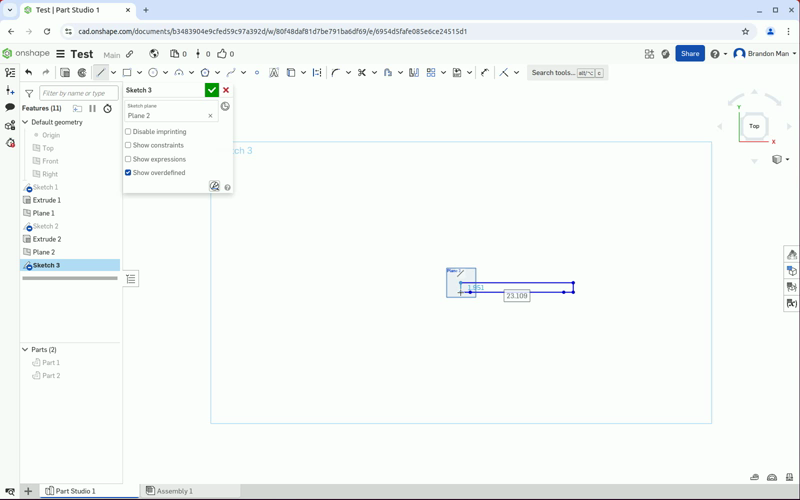
key_up(shift)
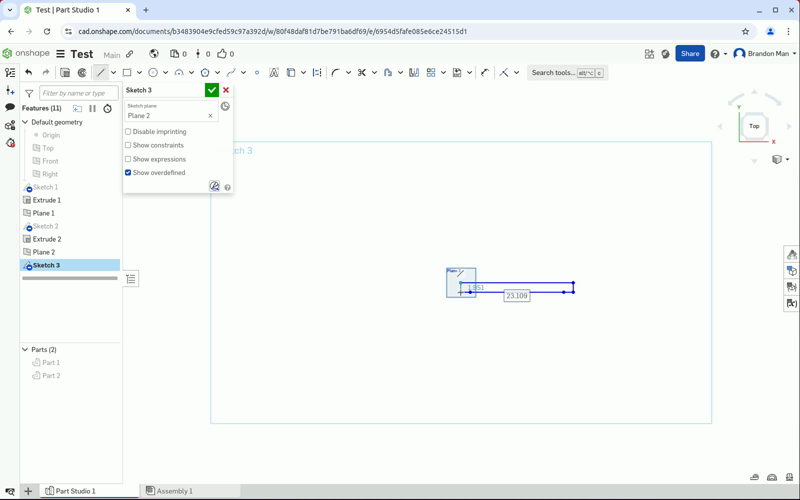
click(460, 292)
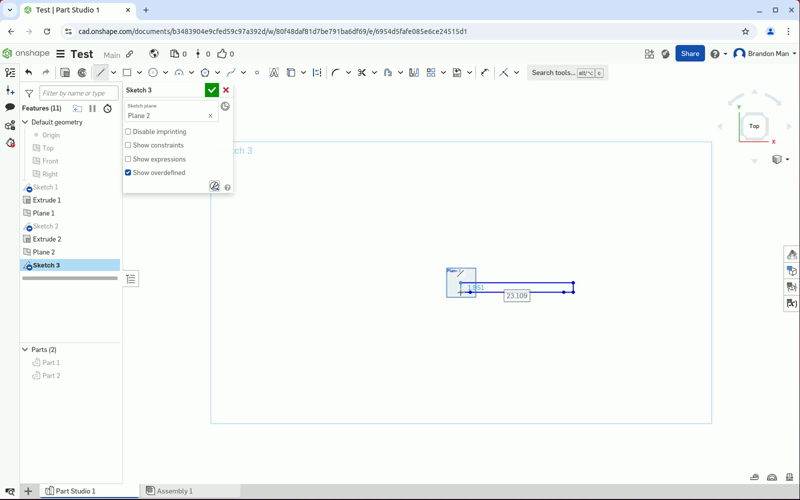
key(esc)
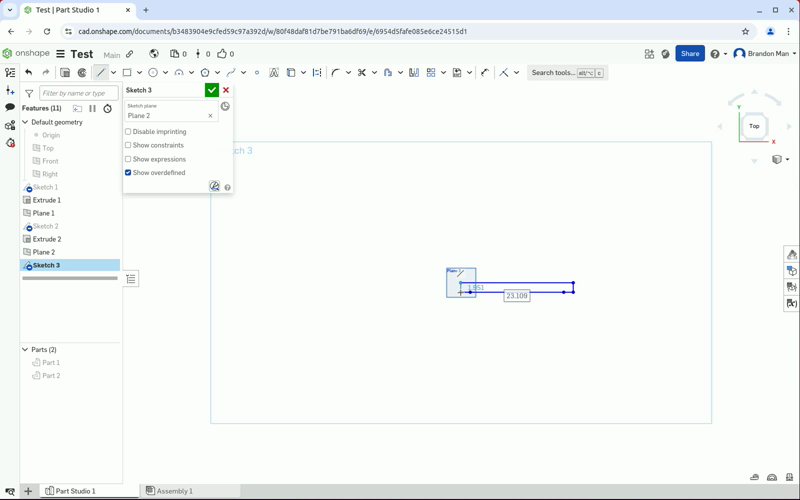
mouse_move(530, 284)
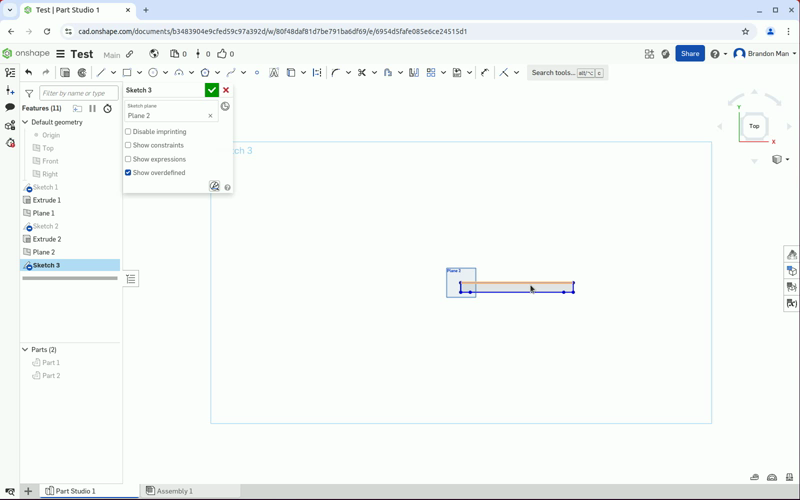
scroll(6)
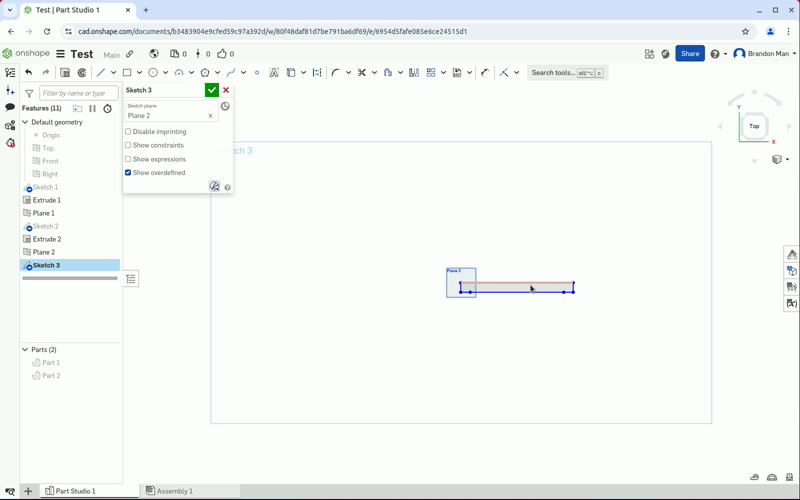
scroll(6)
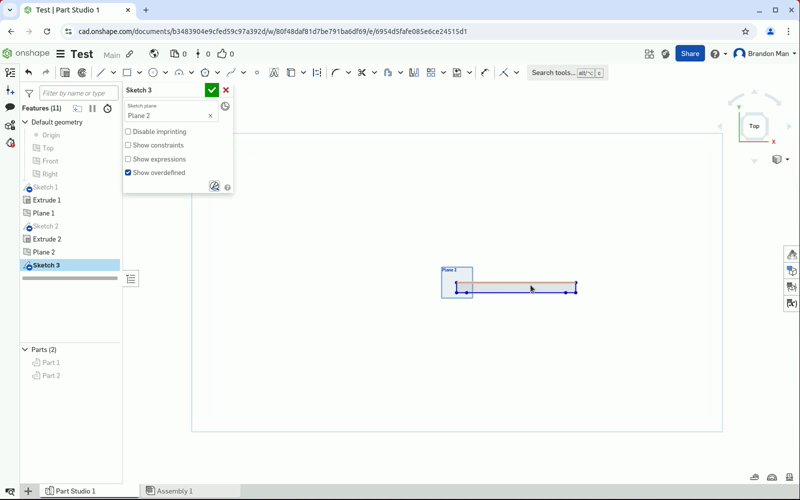
scroll(6)
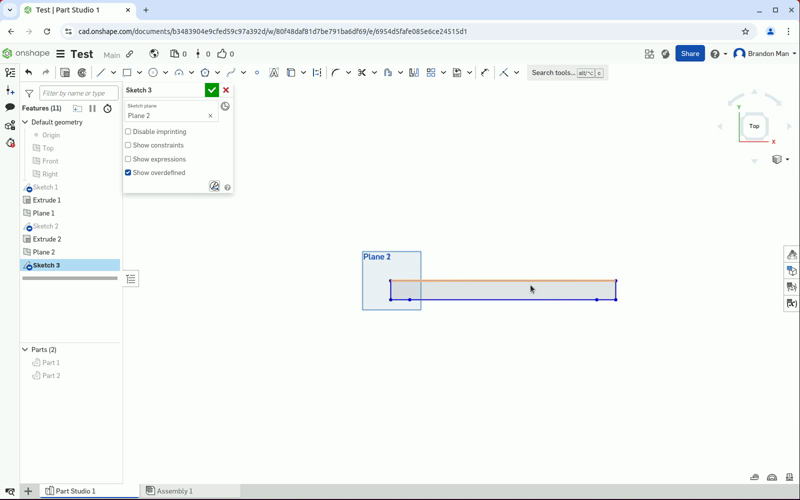
scroll(6)
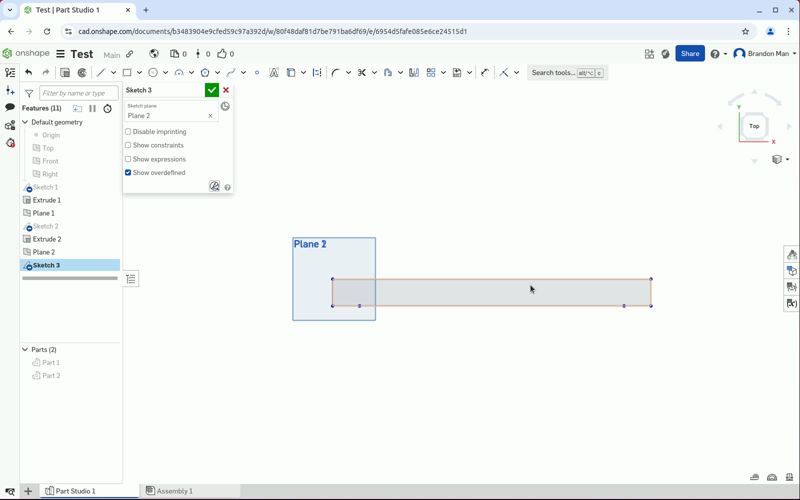
scroll(6)
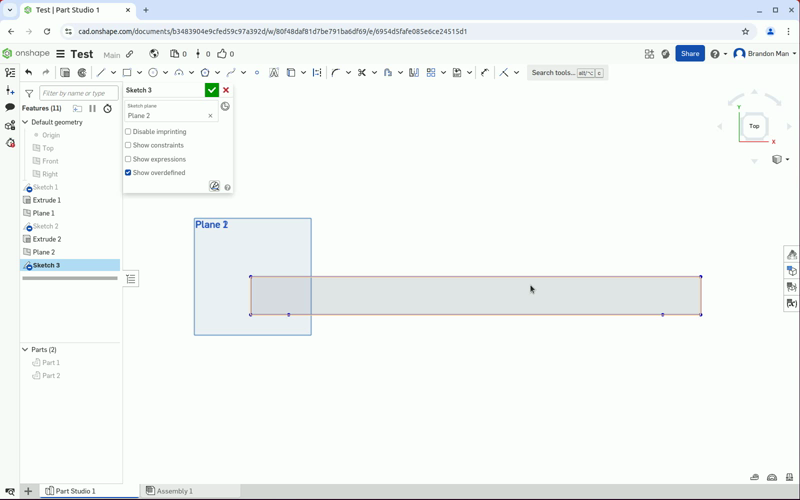
scroll(6)
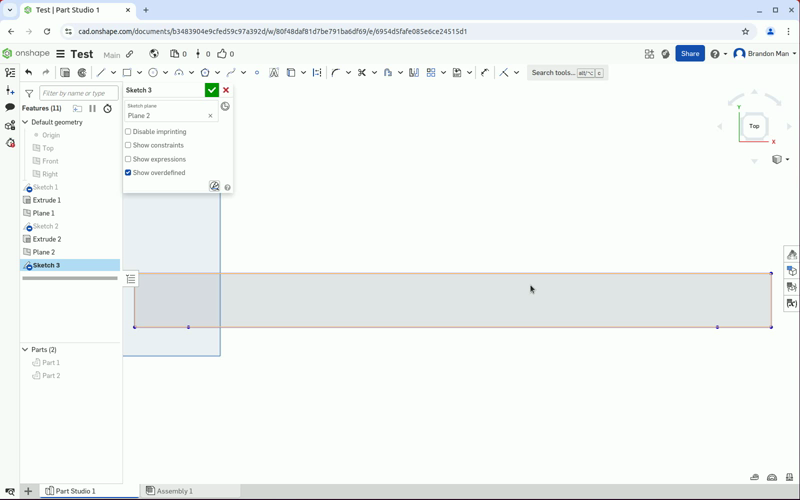
scroll(6)
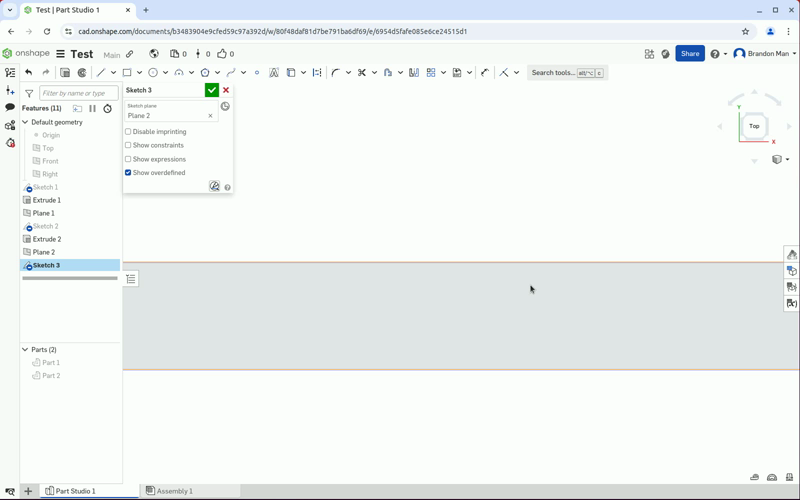
click(530, 284)
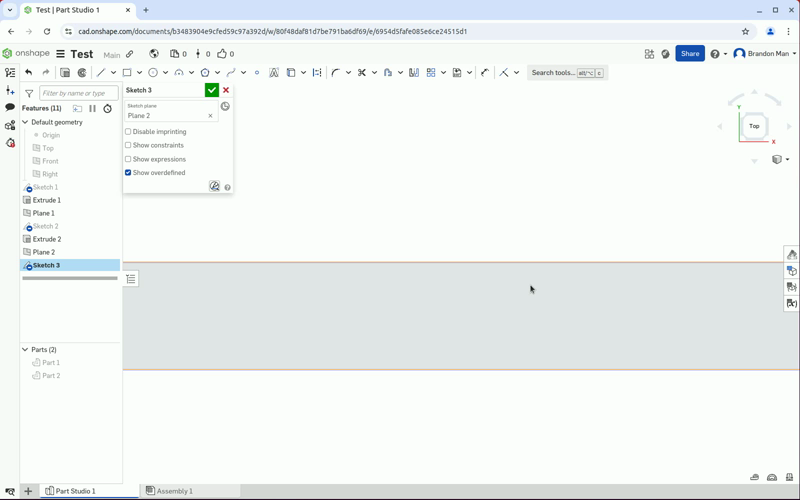
scroll(-6)
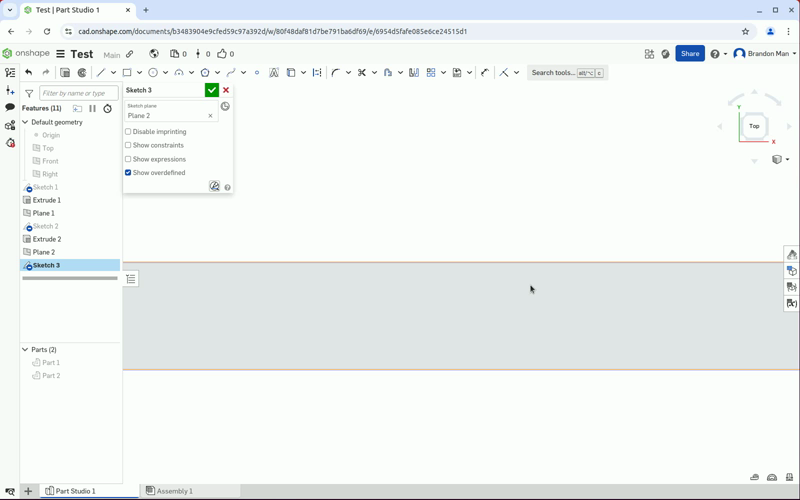
scroll(-6)
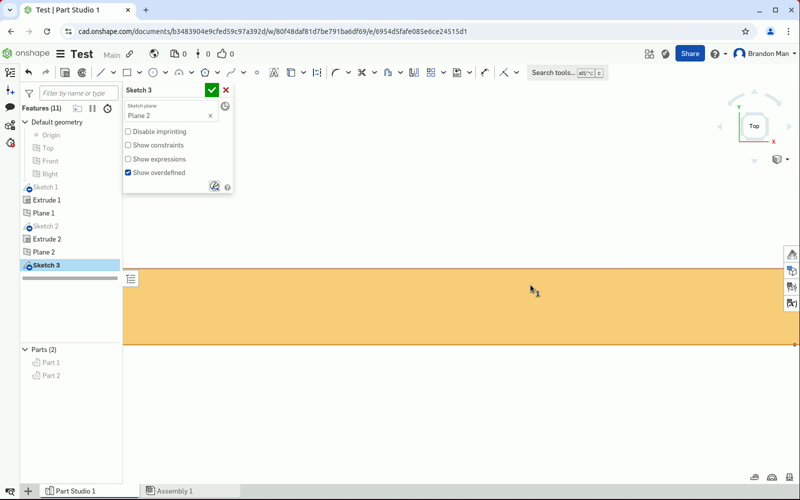
scroll(-6)
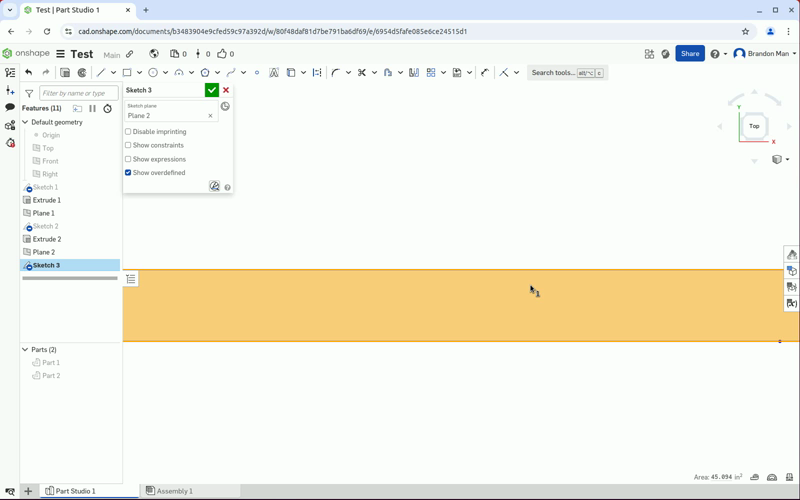
scroll(-6)
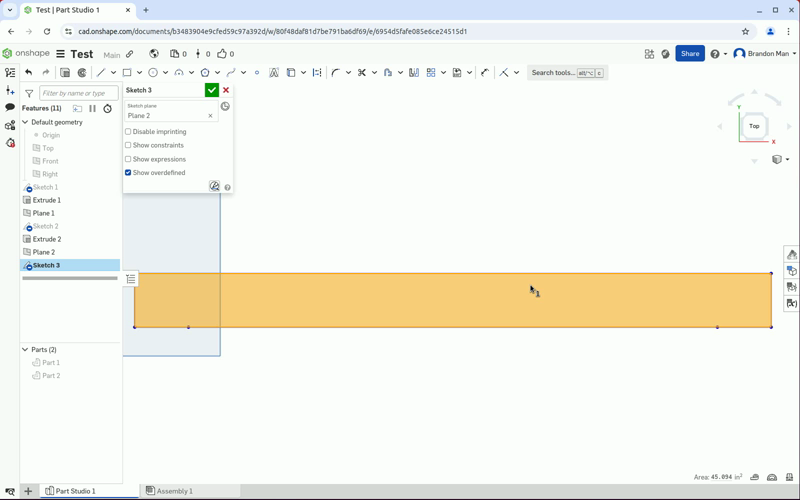
scroll(-6)
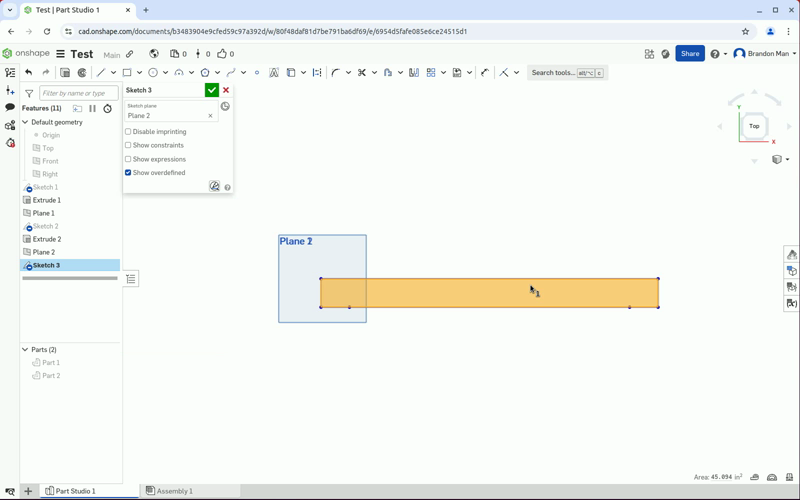
scroll(-6)
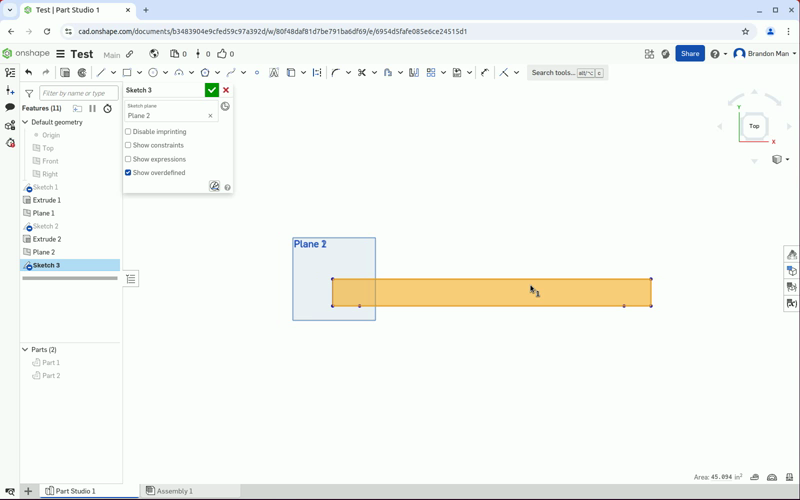
scroll(-6)
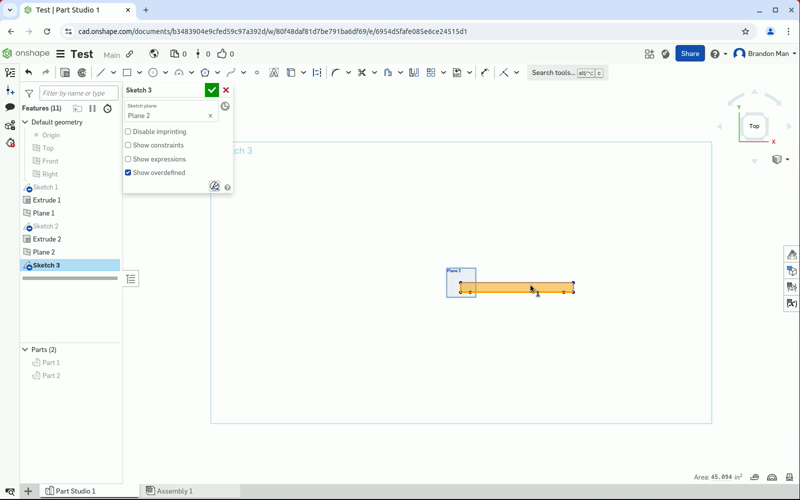
mouse_move(73, 352)
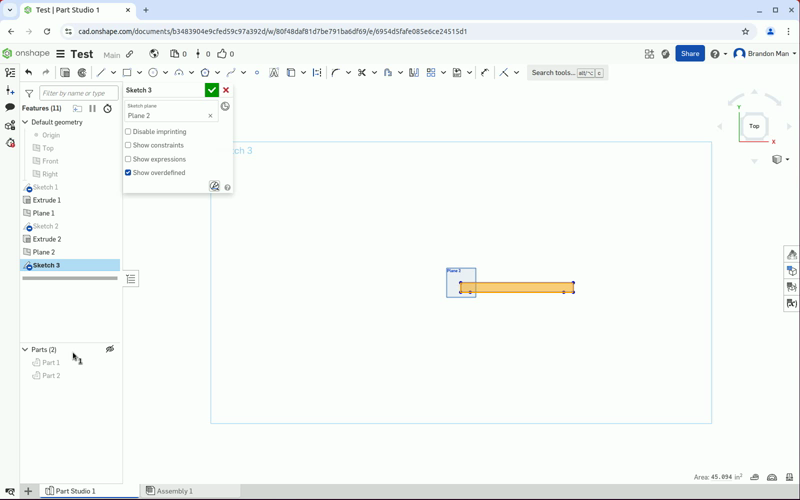
key(shift+y)
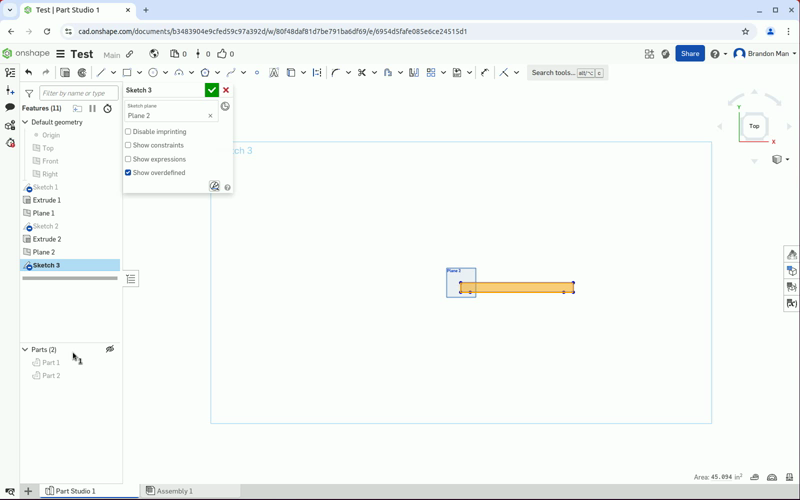
key(shift+e)
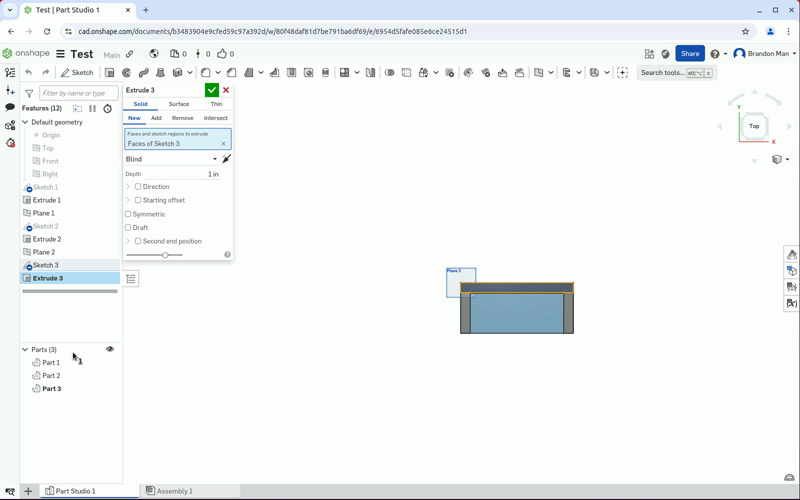
mouse_move(143, 106)
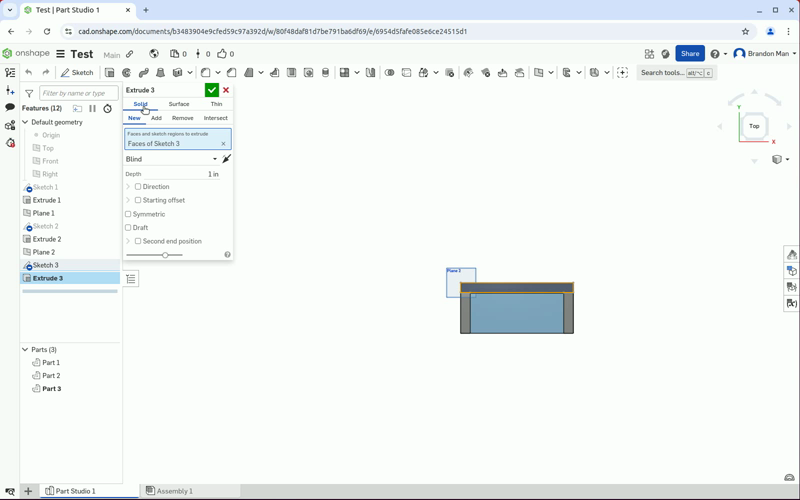
click(143, 106)
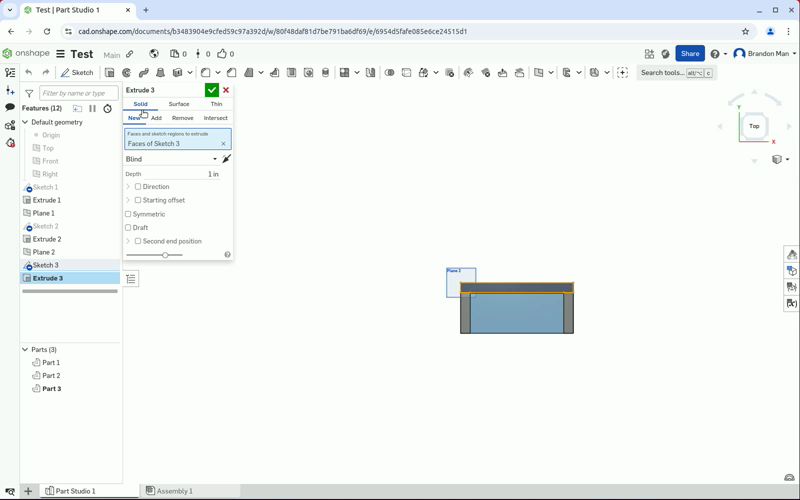
mouse_move(137, 120)
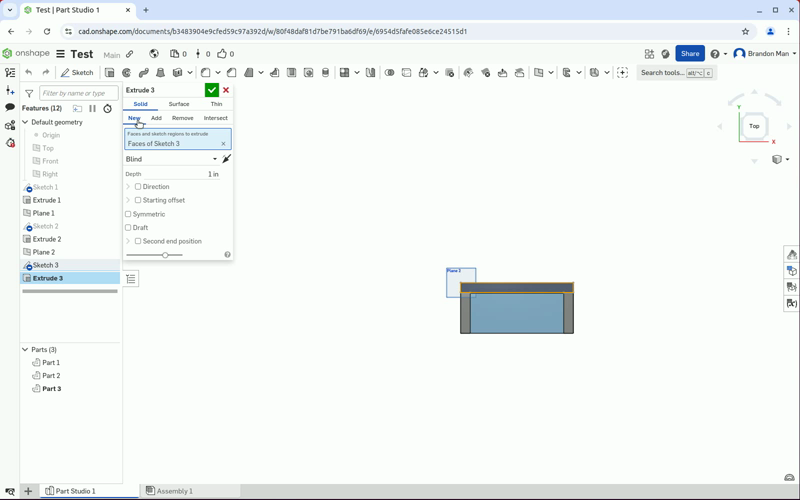
click(137, 120)
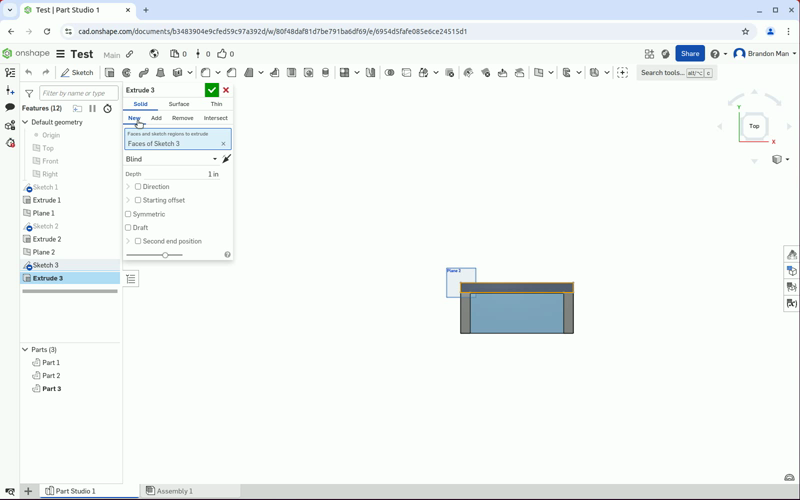
key(tab, 4)
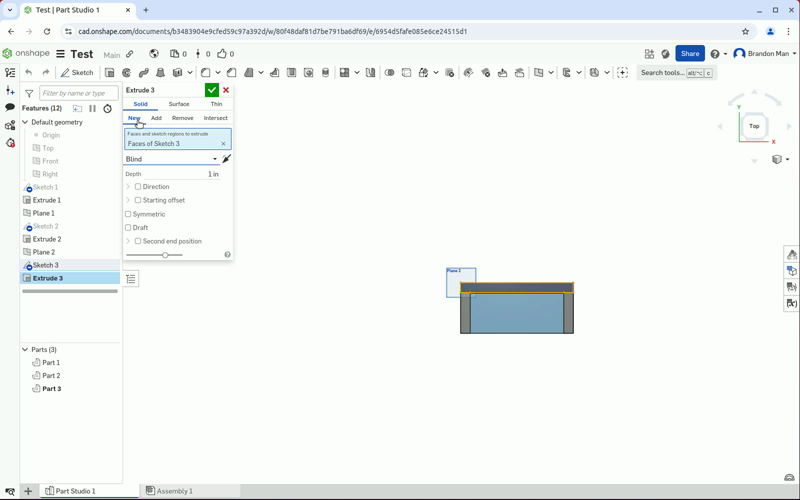
text(2.166)
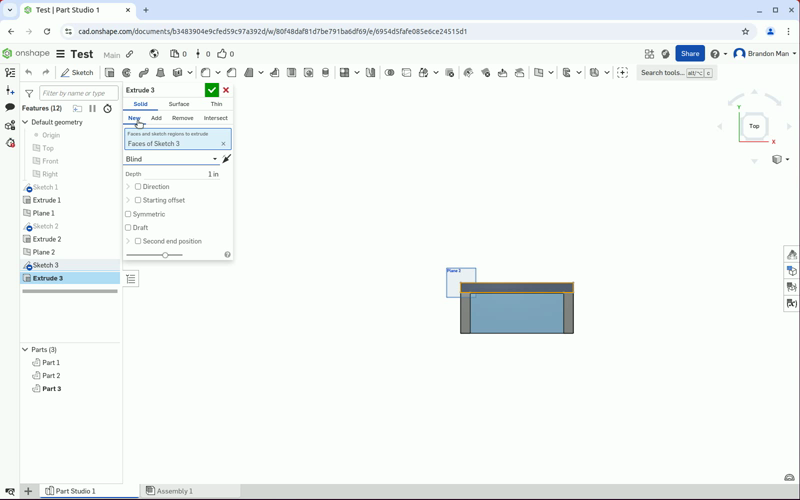
key(enter)
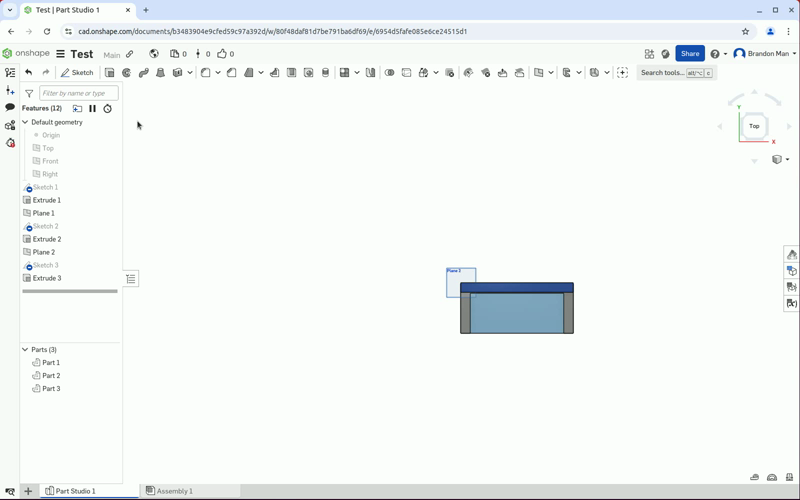
key(shift+h)
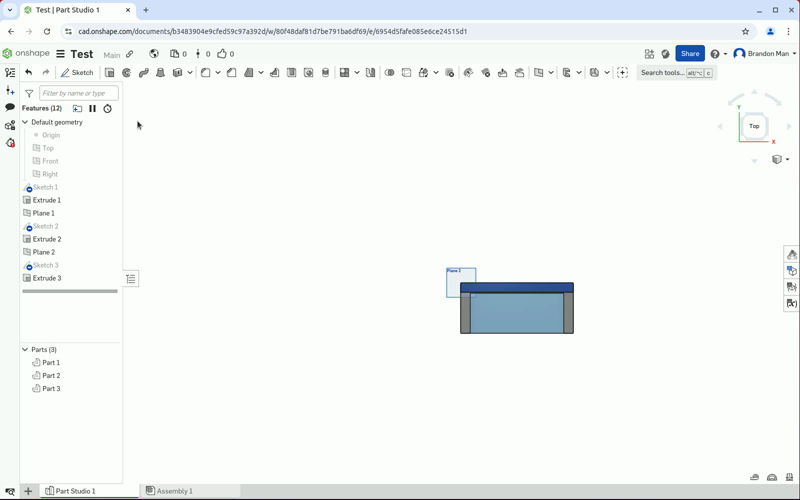
key(shift+h)
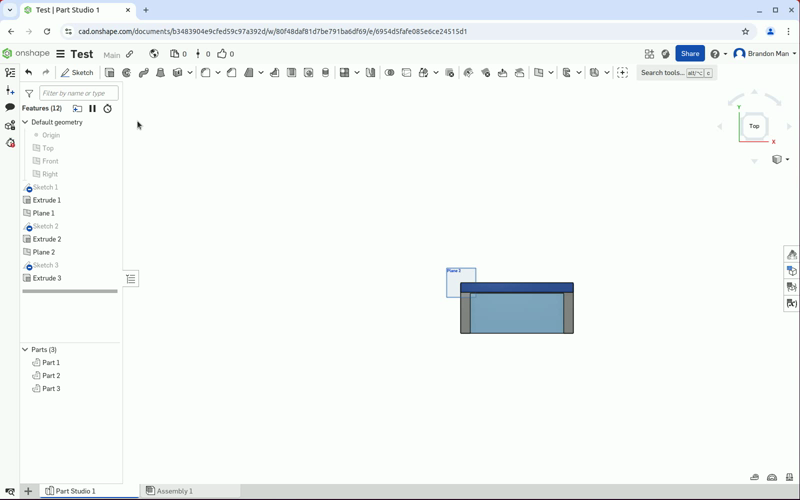
key(shift+7)
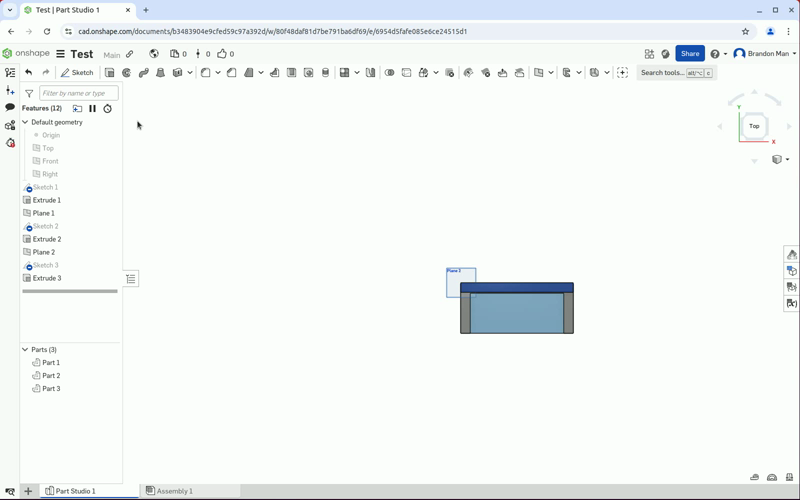
key(up, 3)
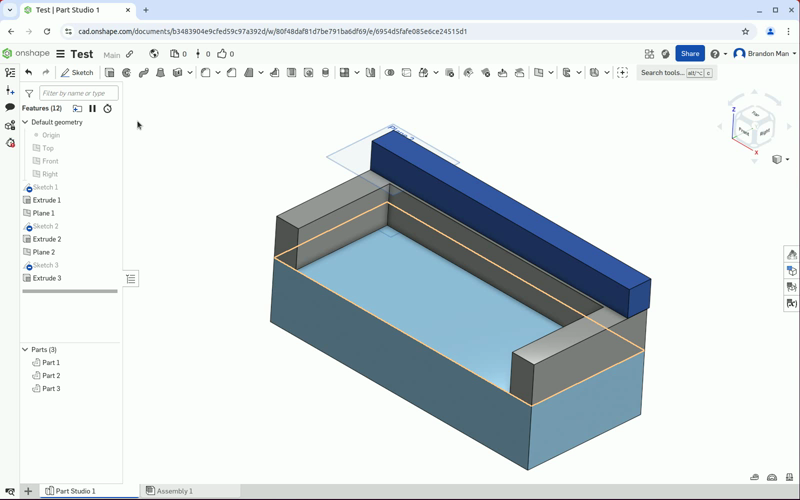
key(left, 3)
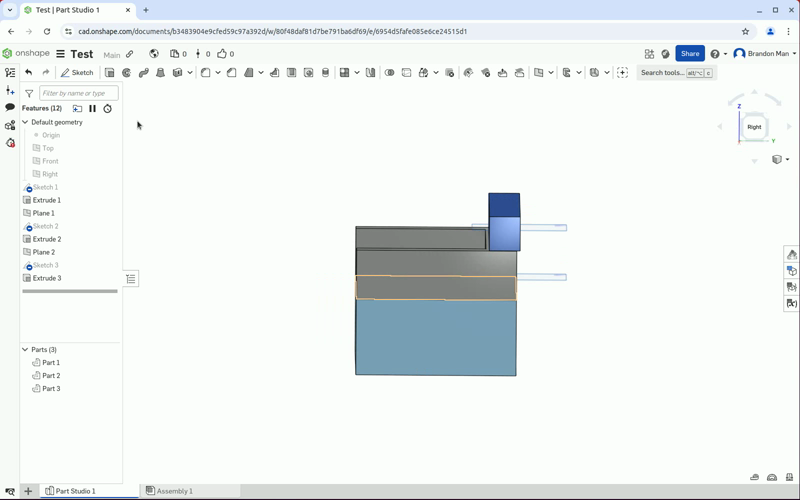
key(right, 3)
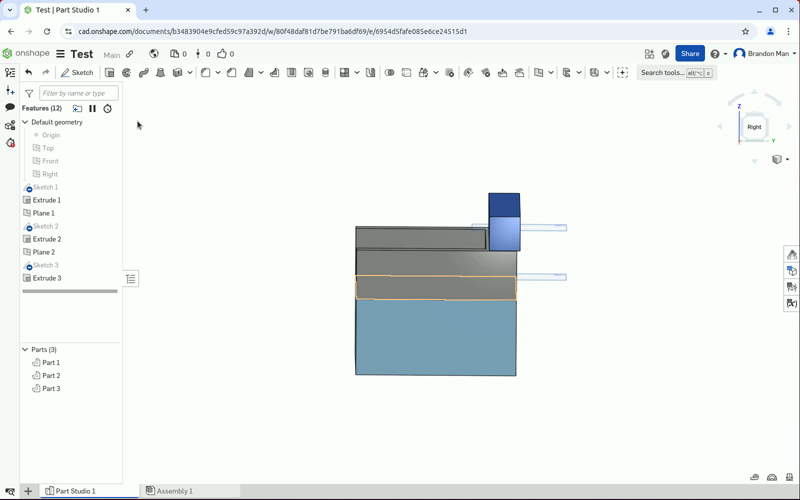
key(down, 3)
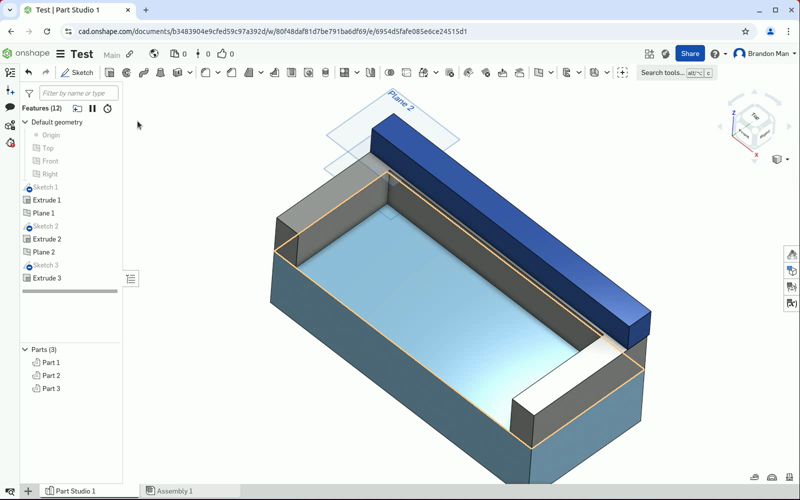
mouse_move(73, 189)
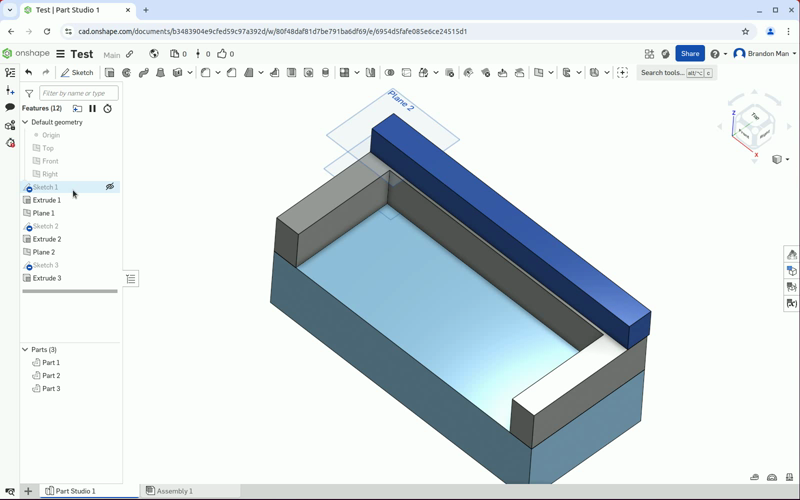
click(73, 189)